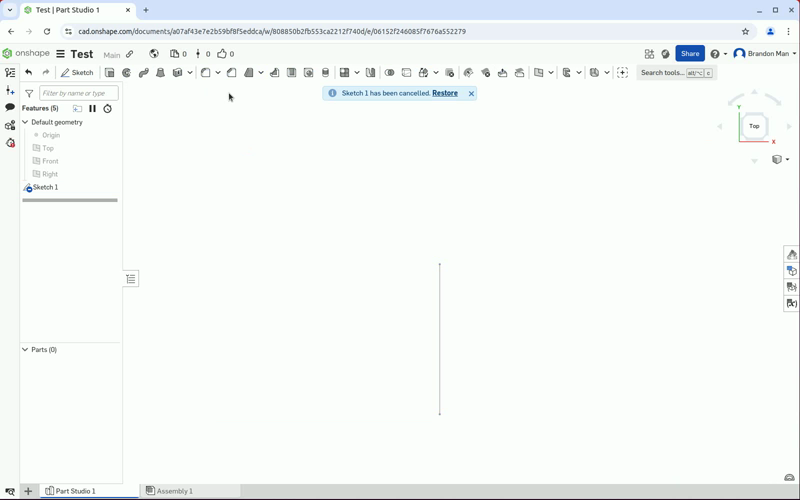
key(shift+h)
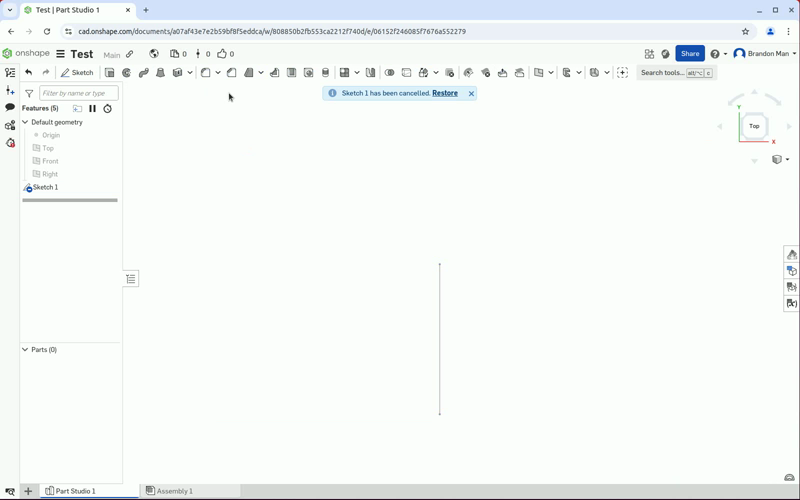
key(shift+s)
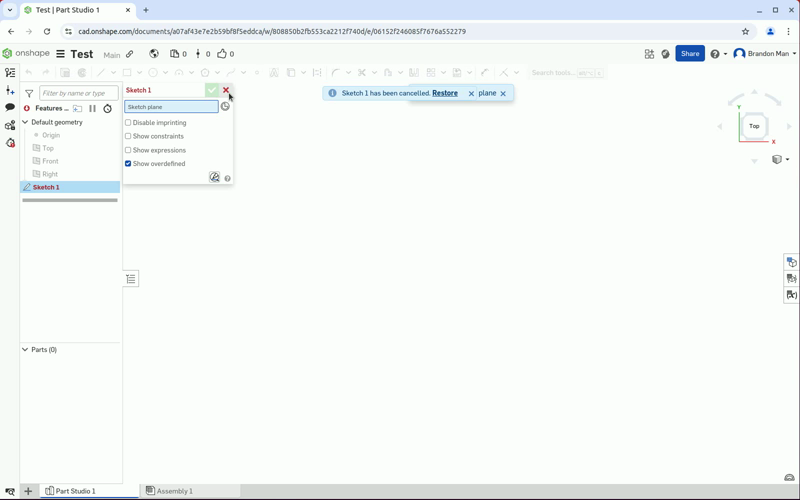
mouse_move(73, 150)
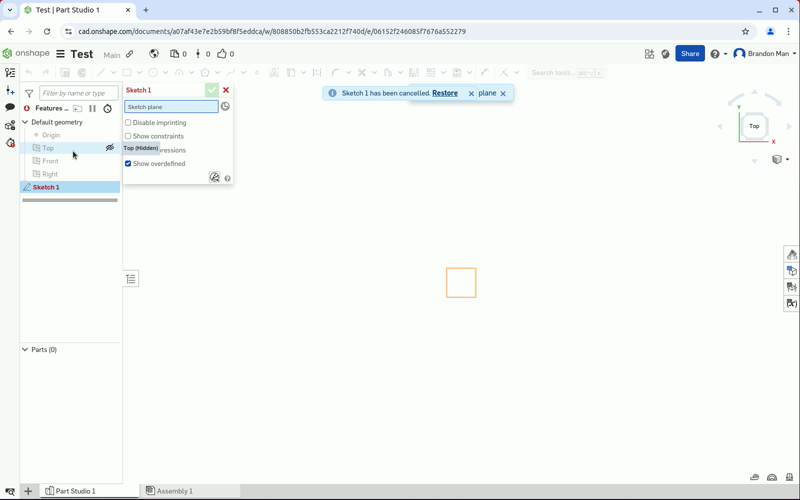
click(73, 150)
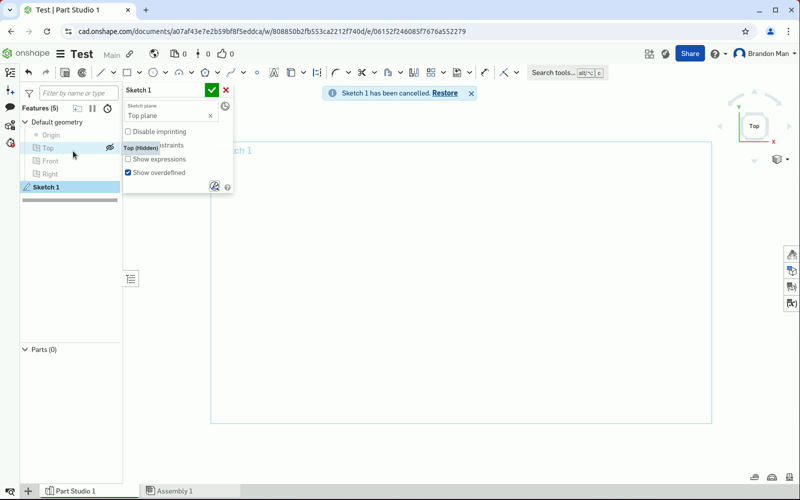
mouse_move(73, 352)
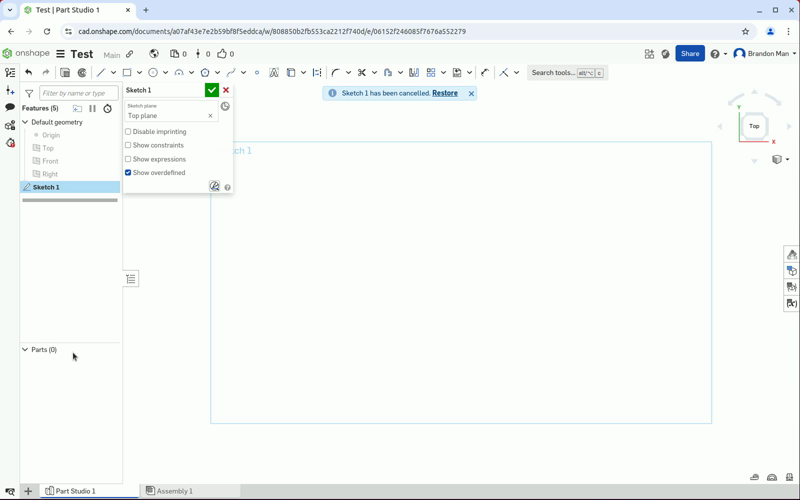
key(y)
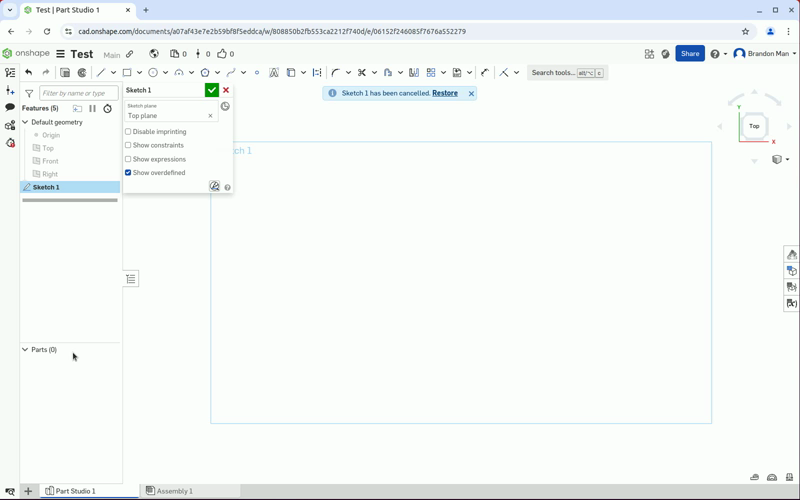
key(c)
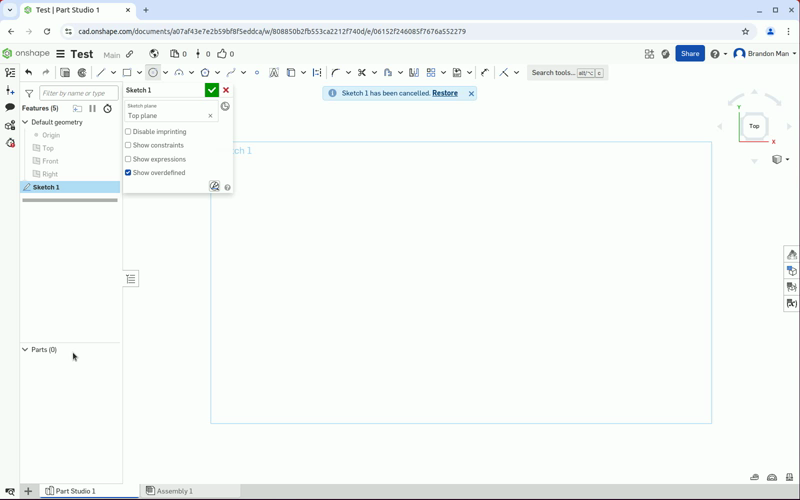
key_down(shift)
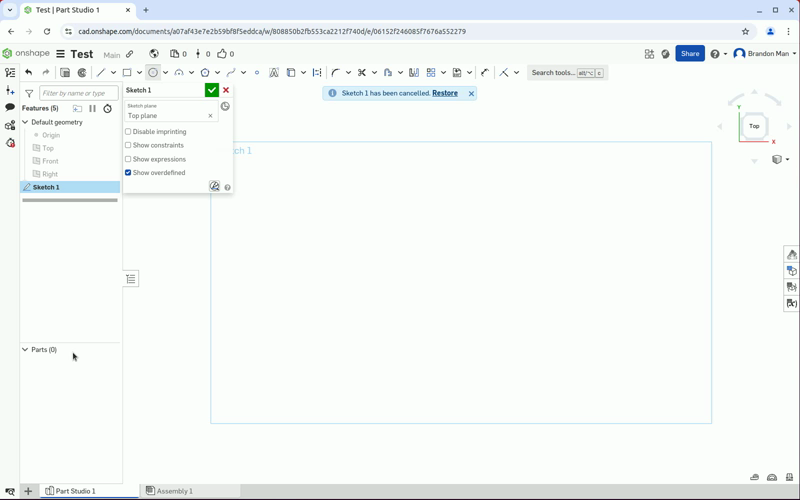
mouse_move(461, 282)
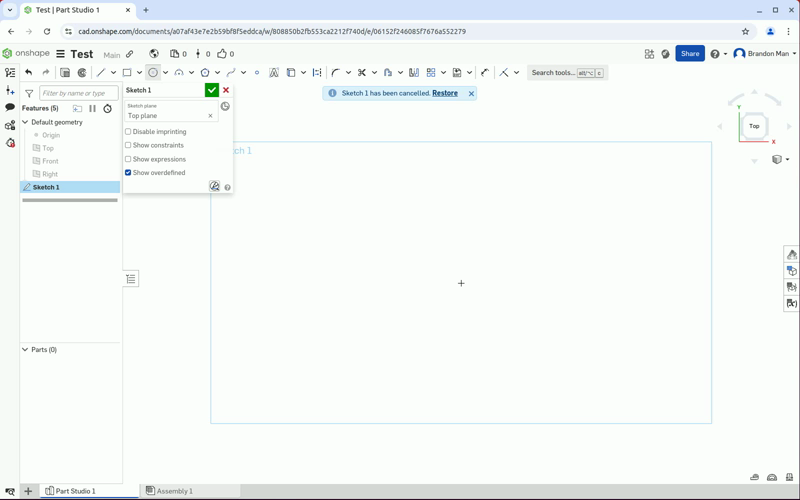
click(461, 282)
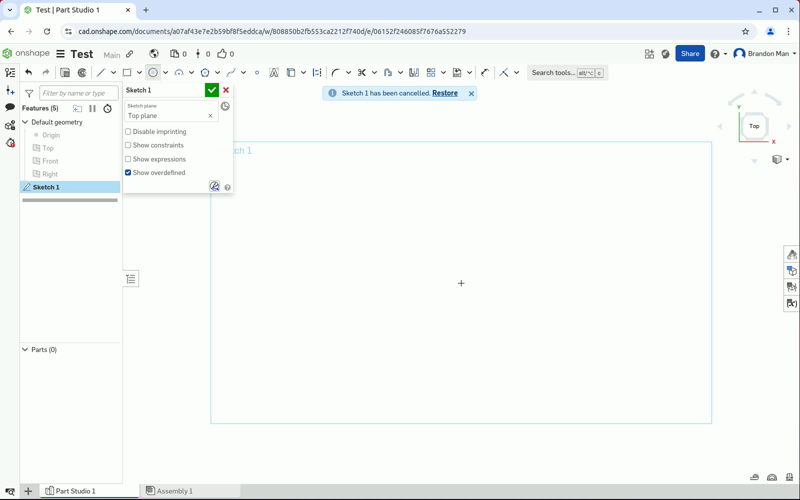
key_up(shift)
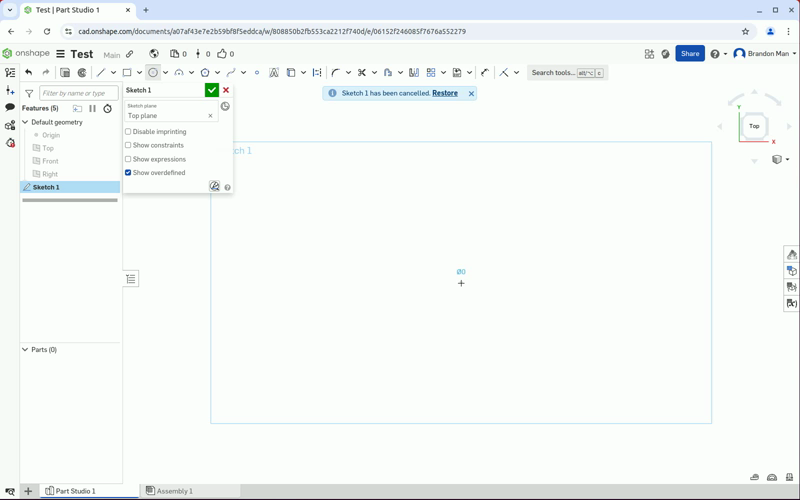
mouse_move(481, 282)
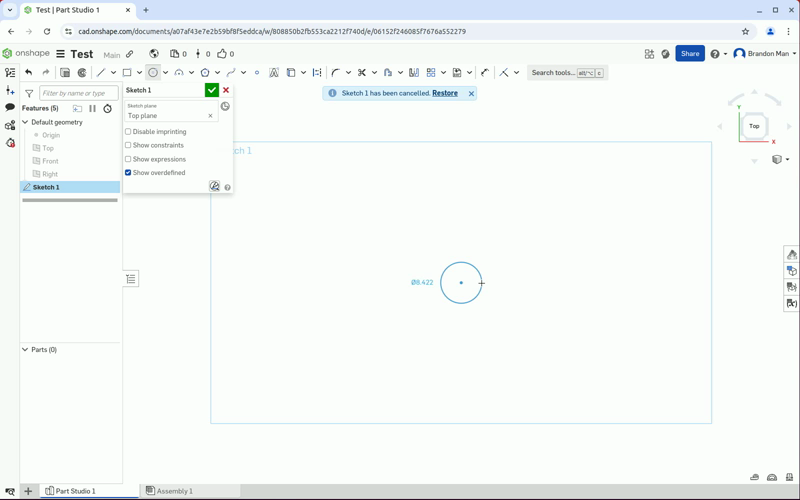
click(481, 282)
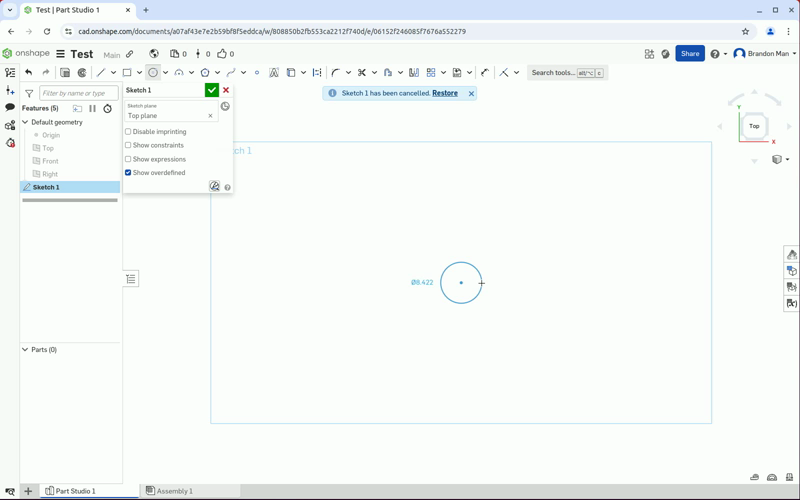
key(esc)
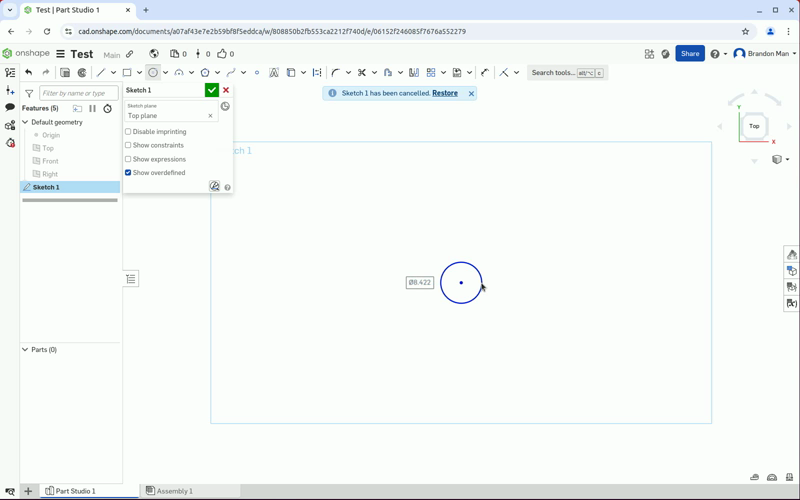
key(c)
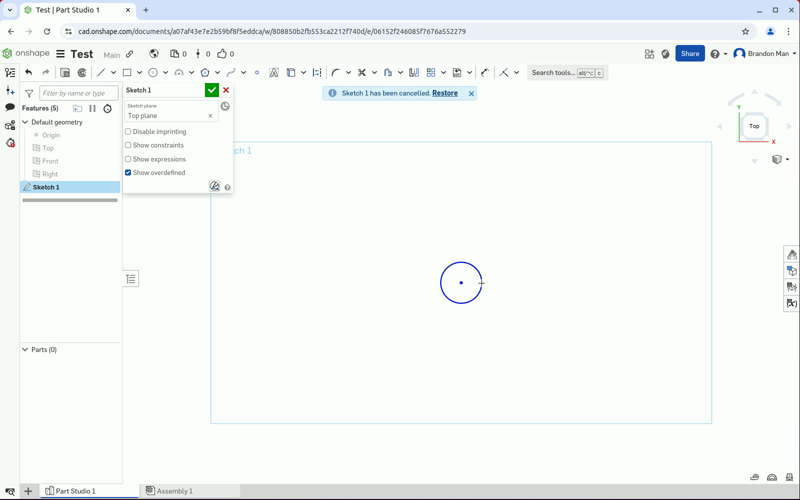
key_down(shift)
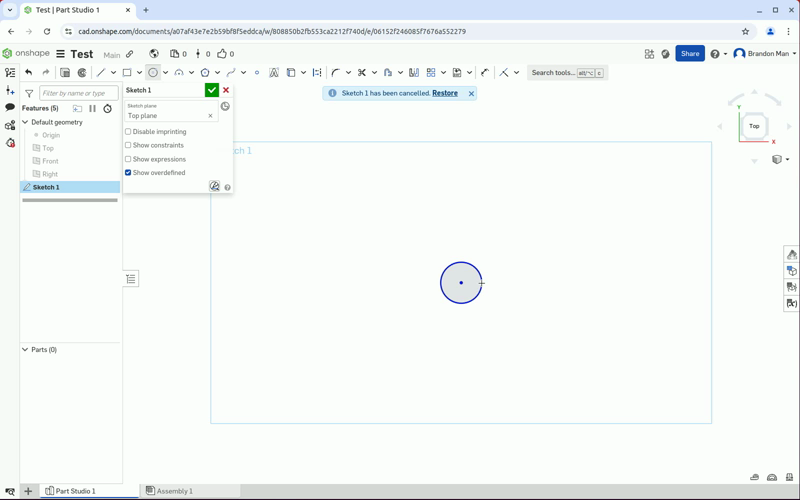
mouse_move(461, 282)
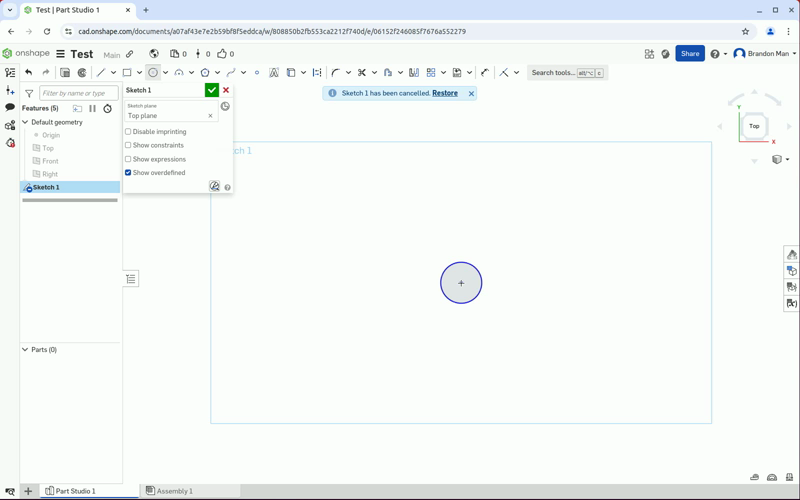
click(461, 282)
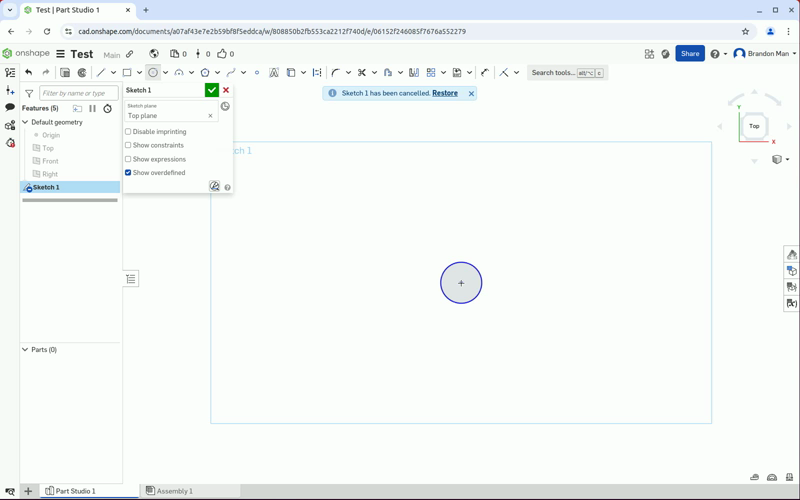
key_up(shift)
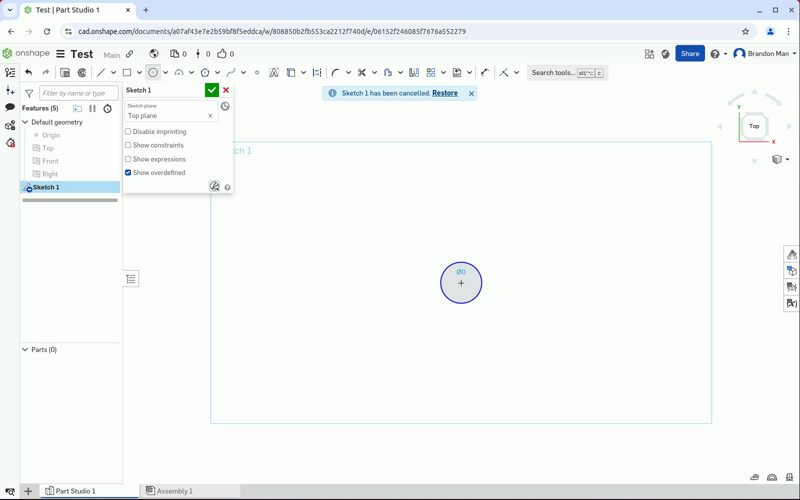
mouse_move(466, 282)
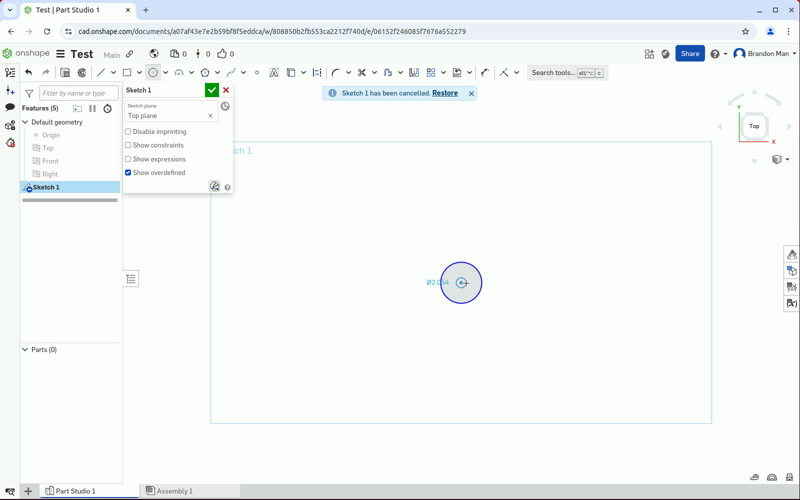
click(466, 282)
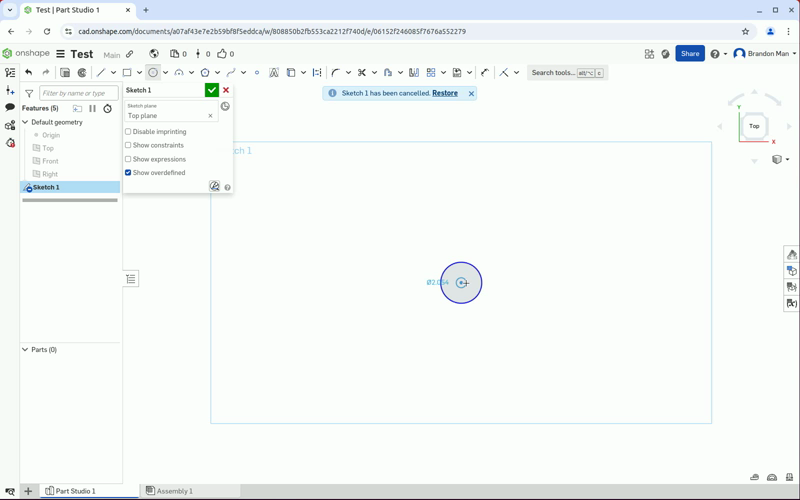
key(esc)
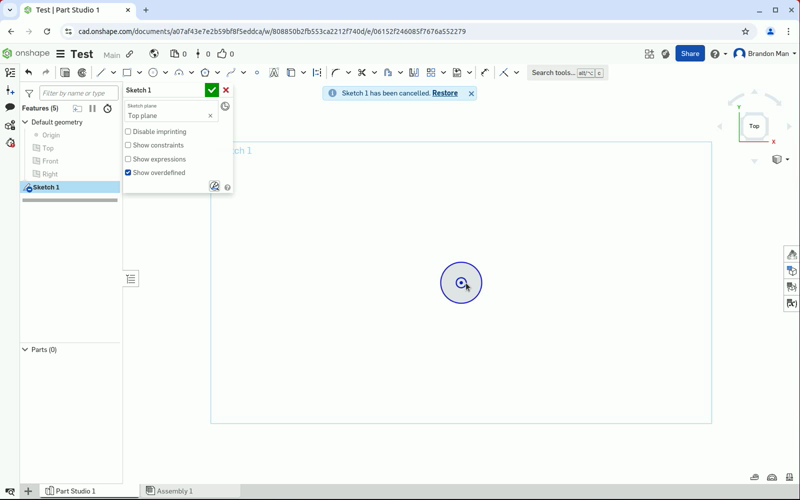
mouse_move(479, 276)
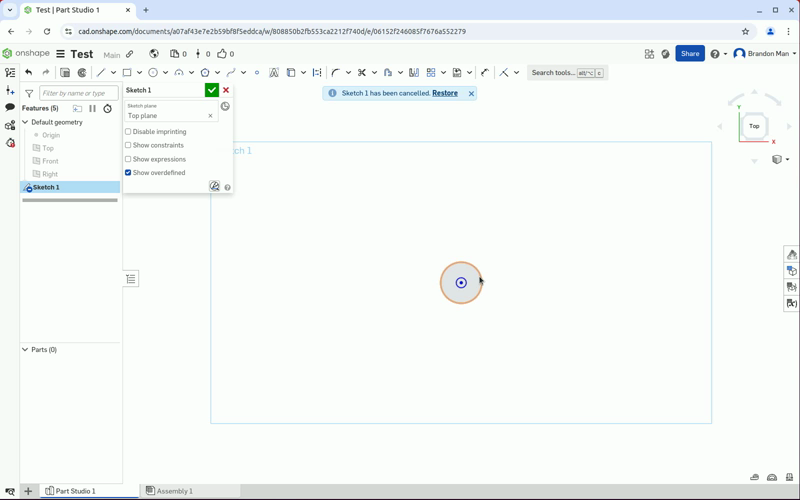
scroll(6)
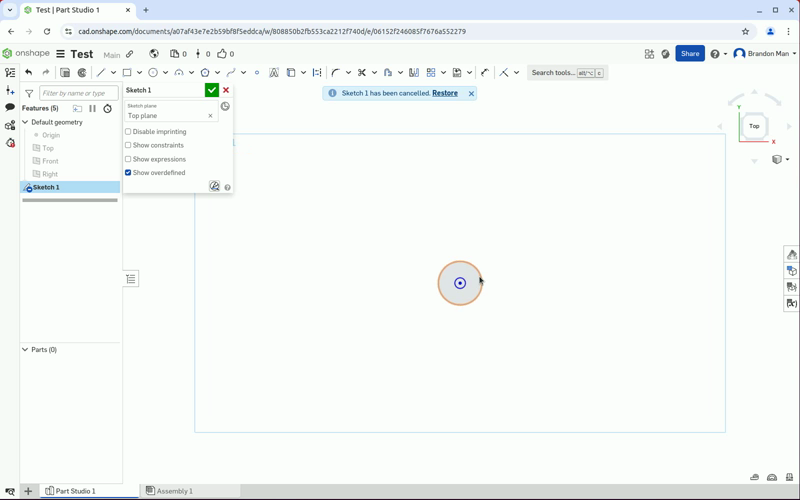
scroll(6)
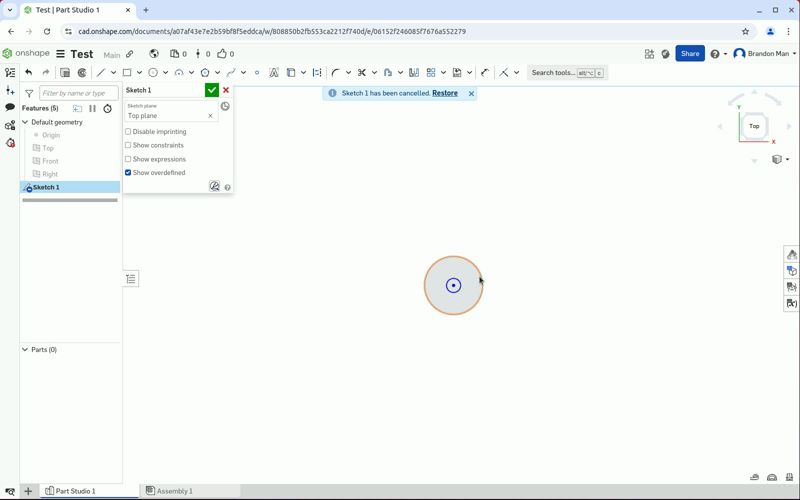
scroll(6)
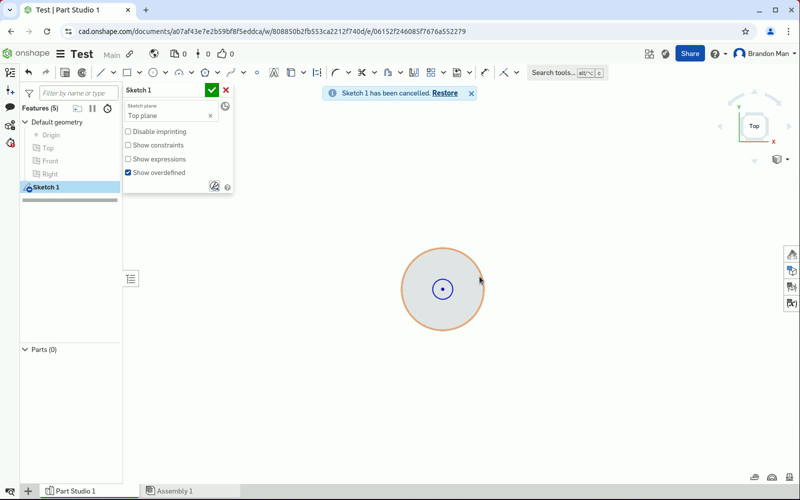
scroll(6)
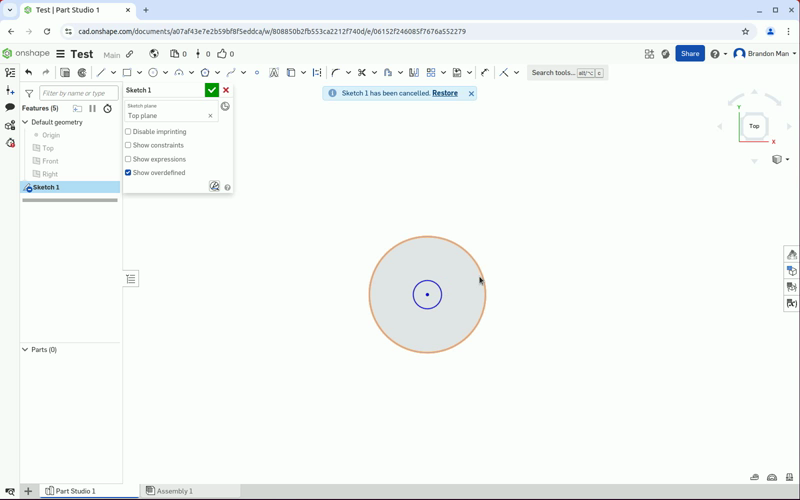
scroll(6)
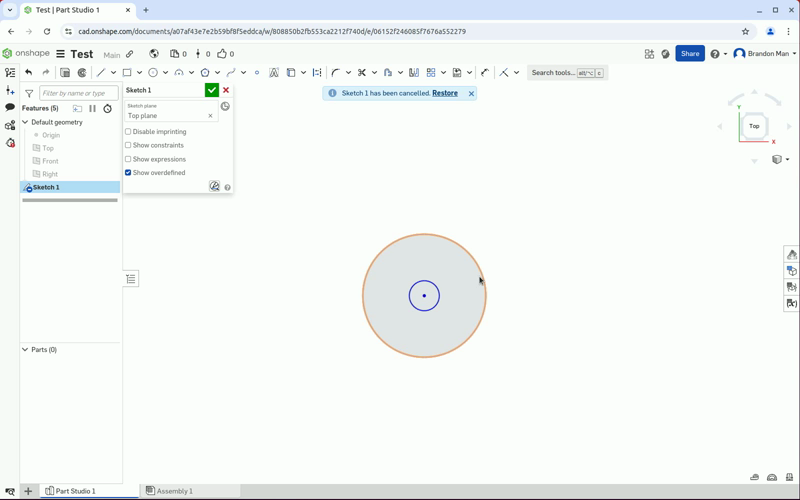
scroll(6)
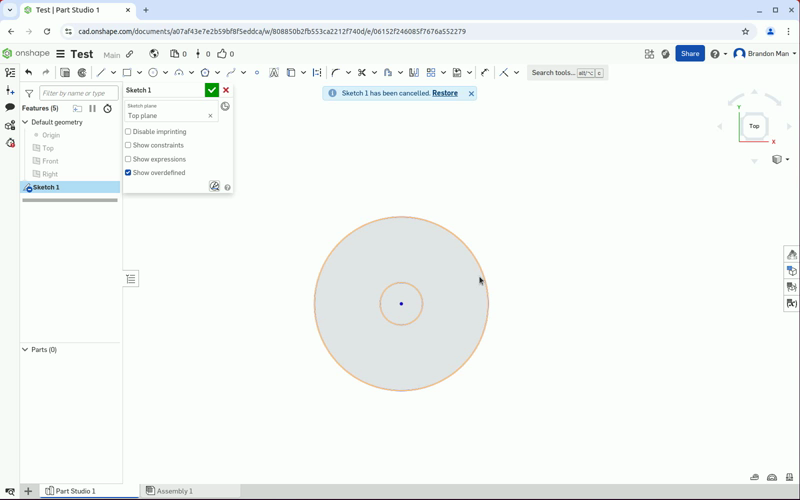
scroll(6)
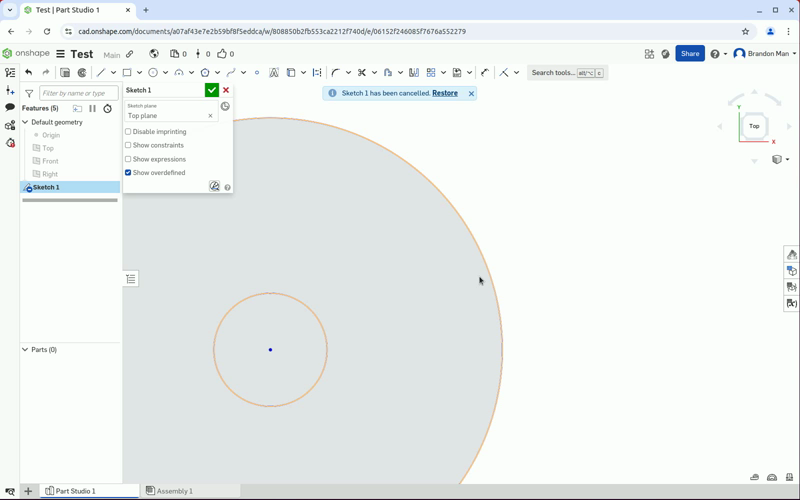
click(479, 276)
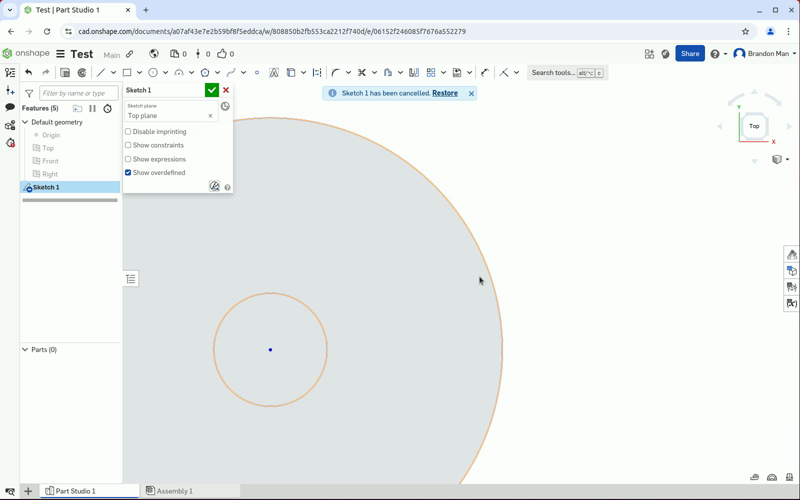
scroll(-6)
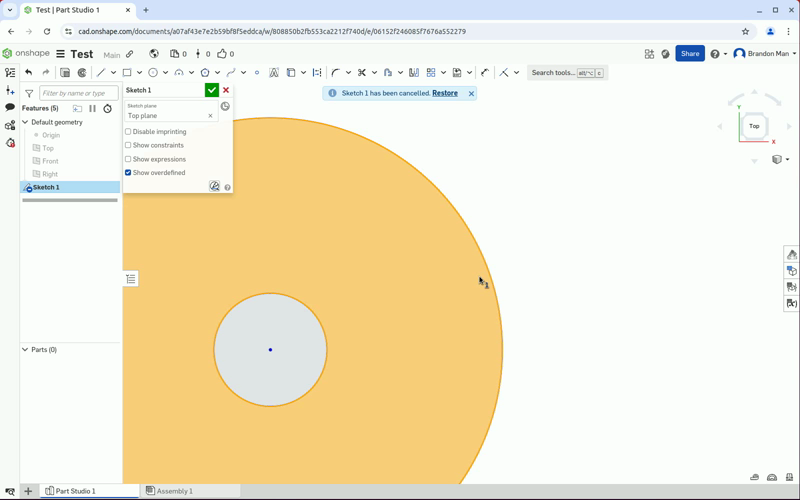
scroll(-6)
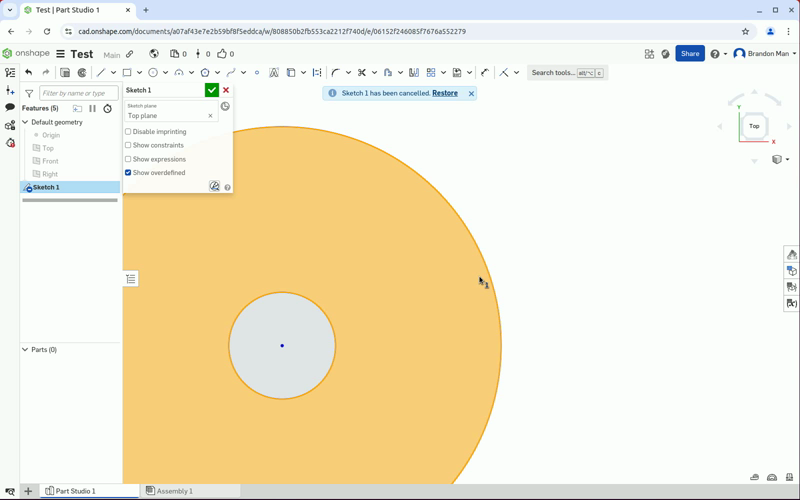
scroll(-6)
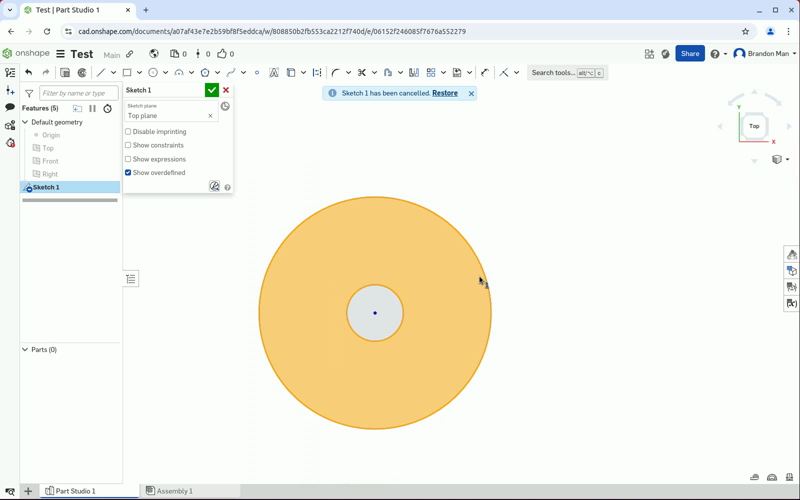
scroll(-6)
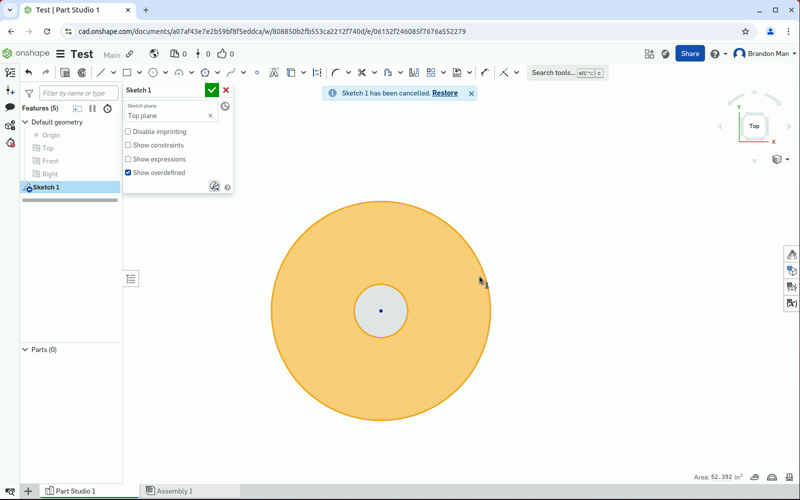
scroll(-6)
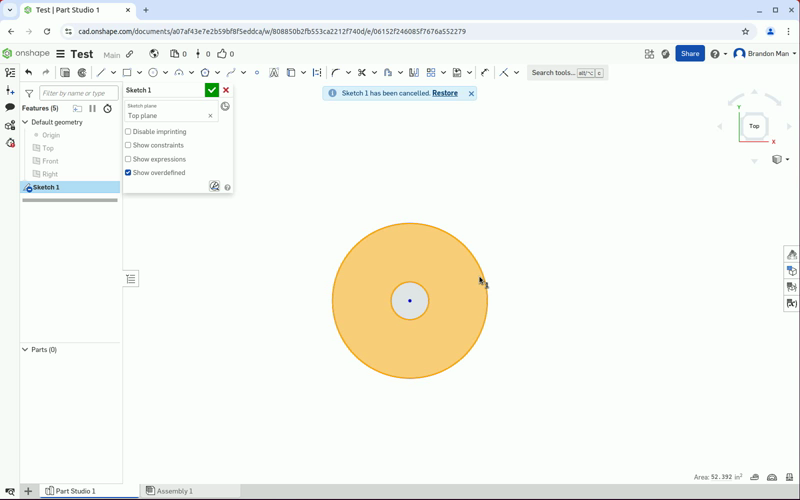
scroll(-6)
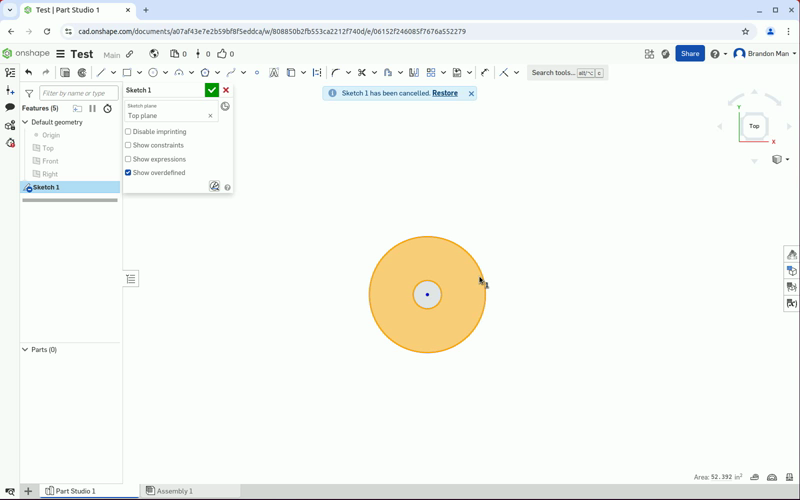
scroll(-6)
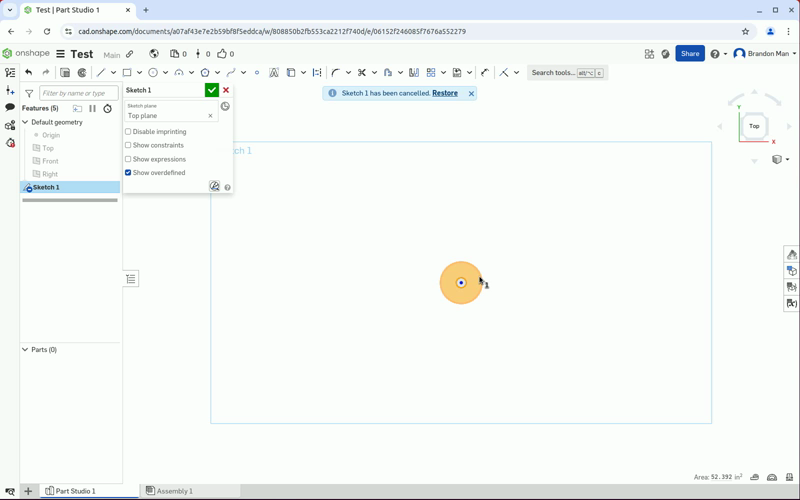
mouse_move(73, 352)
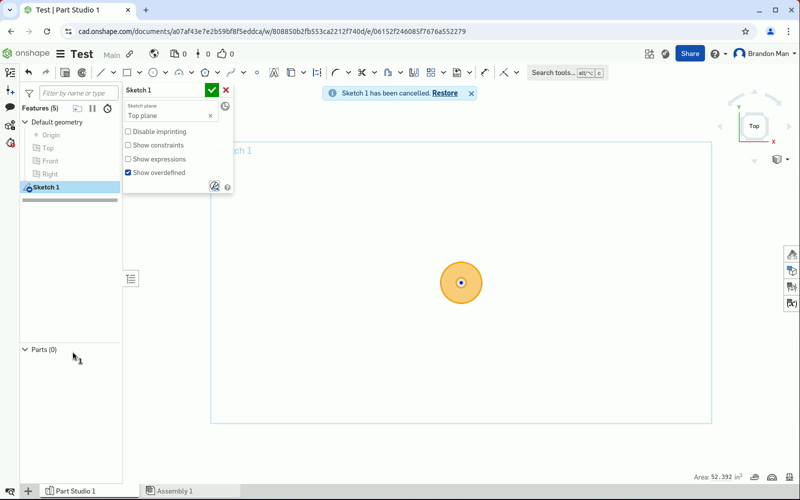
key(shift+y)
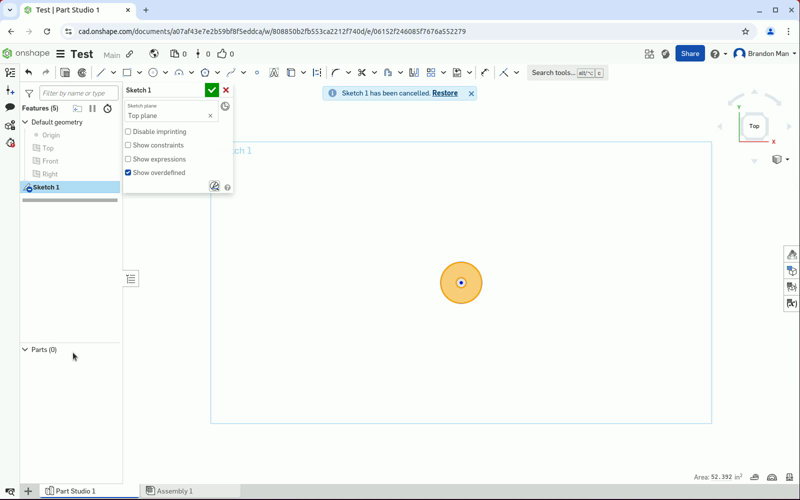
key(shift+e)
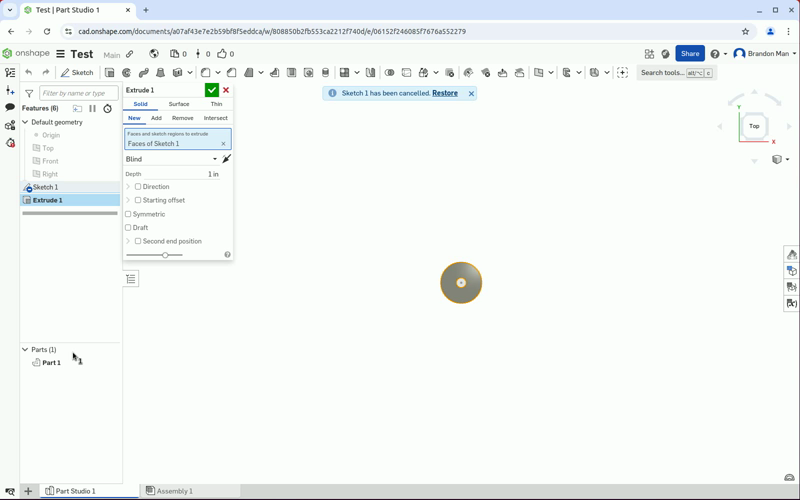
mouse_move(143, 106)
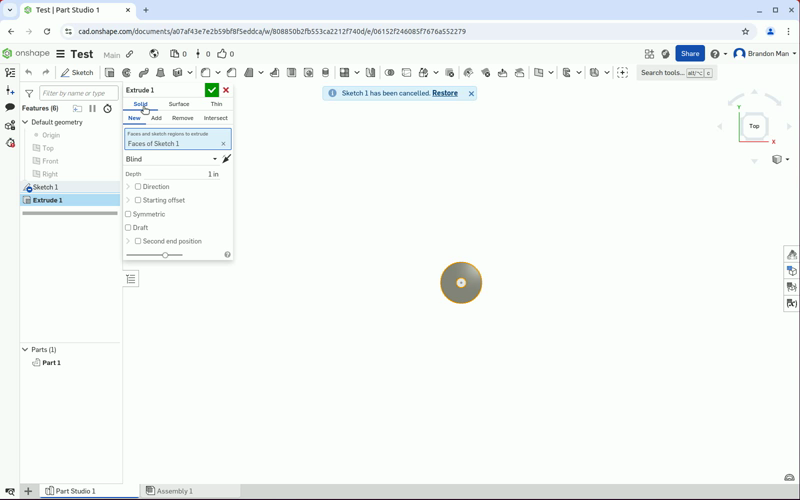
click(143, 106)
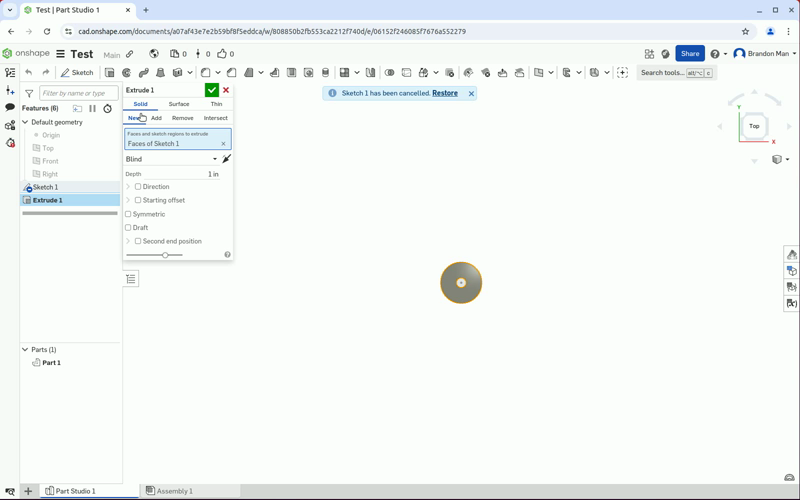
mouse_move(137, 120)
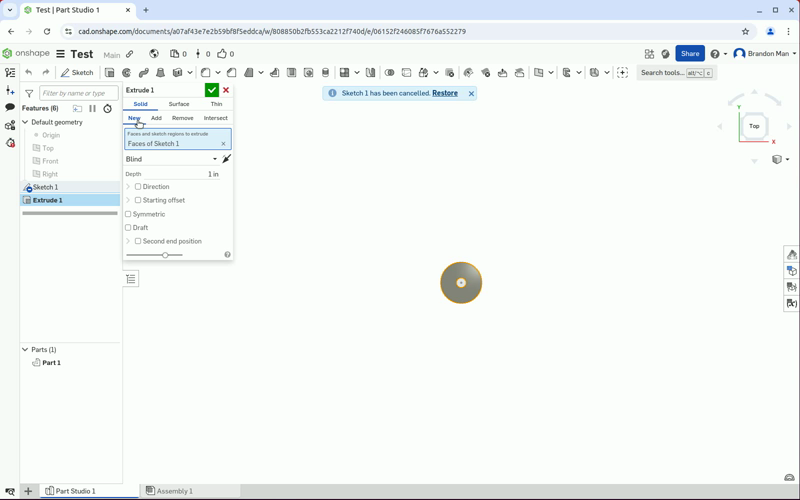
click(137, 120)
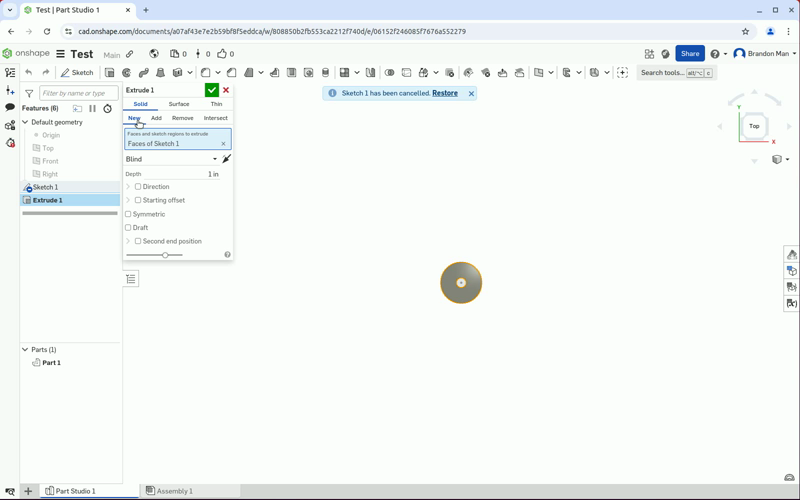
key(tab, 4)
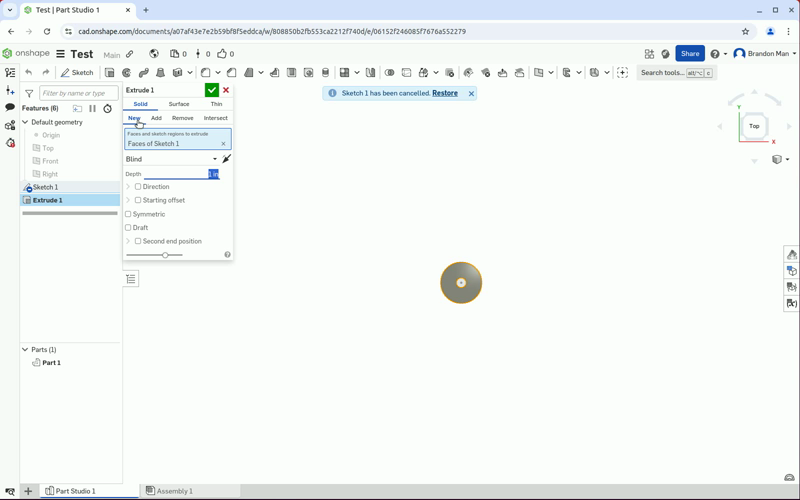
text(0.481)
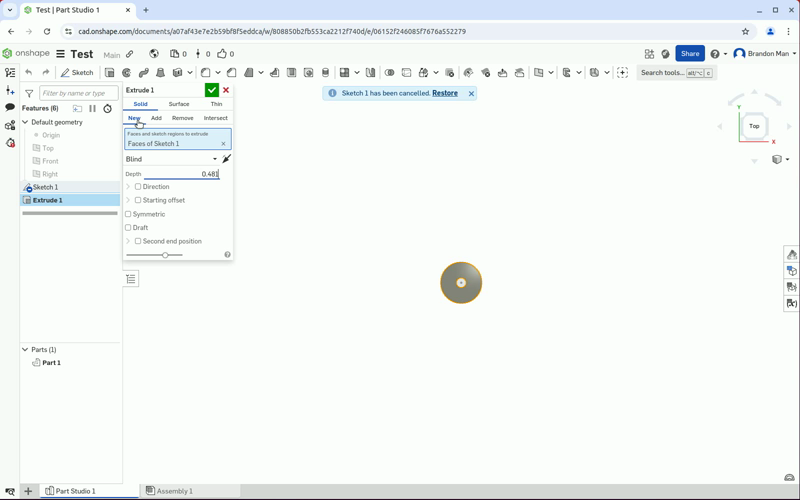
key(enter)
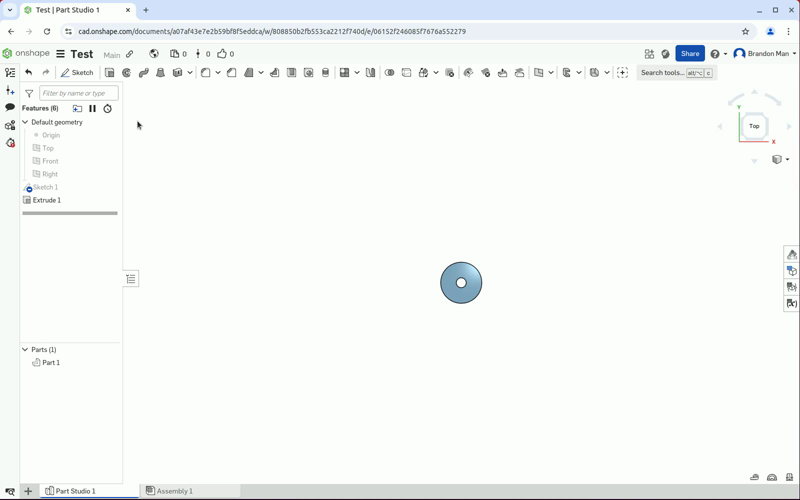
key(shift+h)
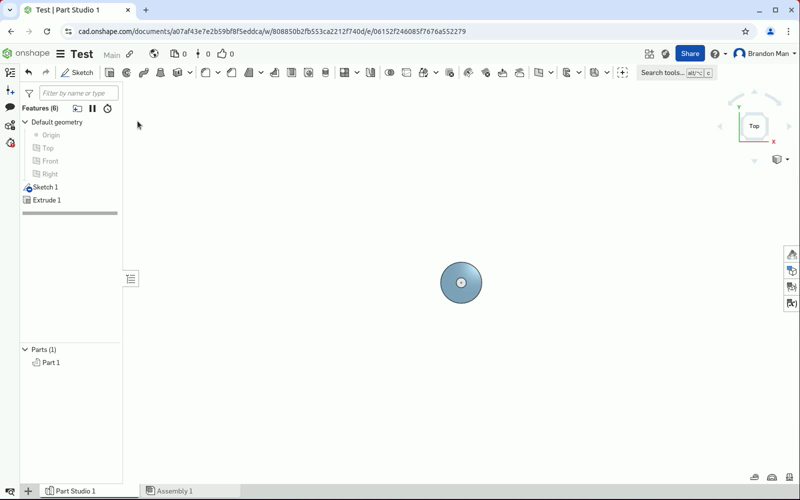
key(shift+h)
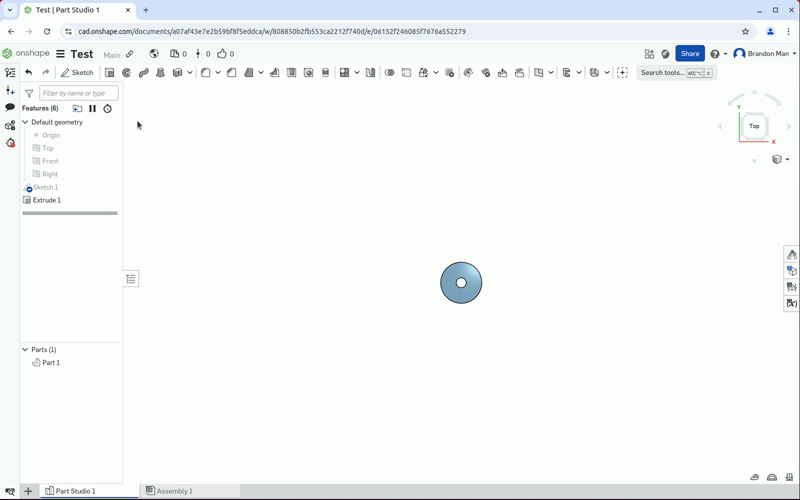
mouse_move(73, 189)
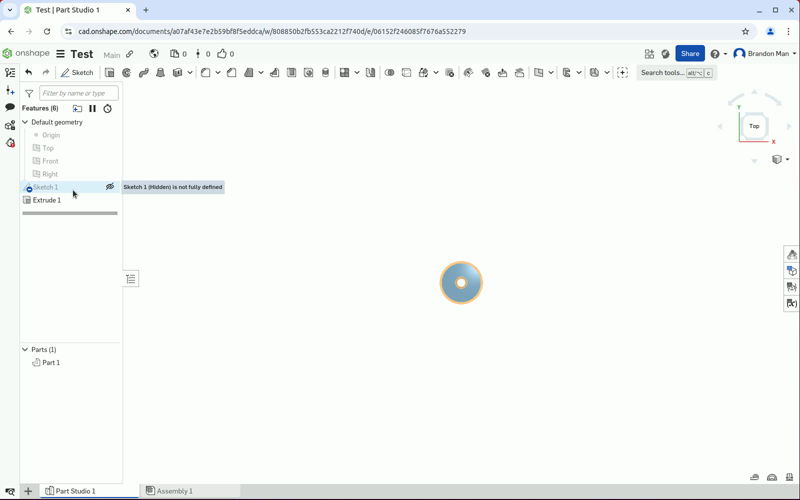
click(73, 189)
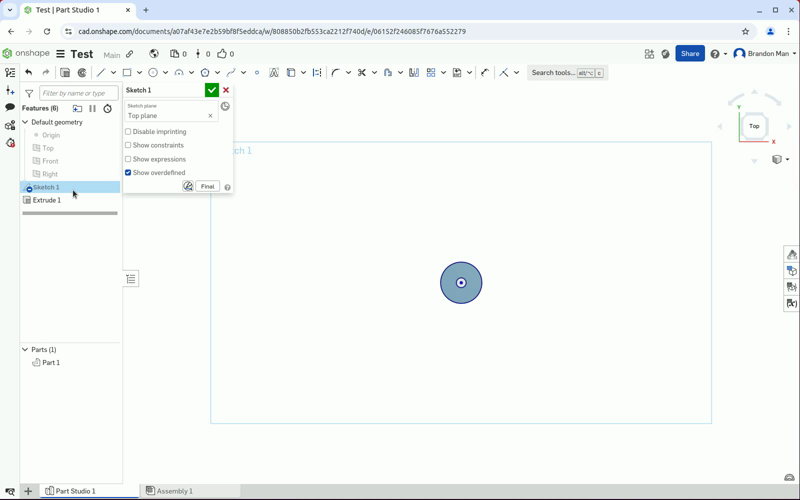
mouse_move(229, 92)
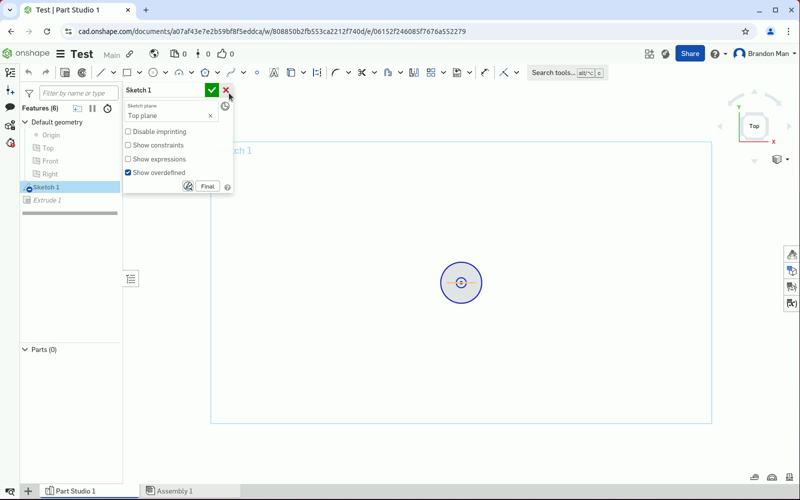
click(229, 92)
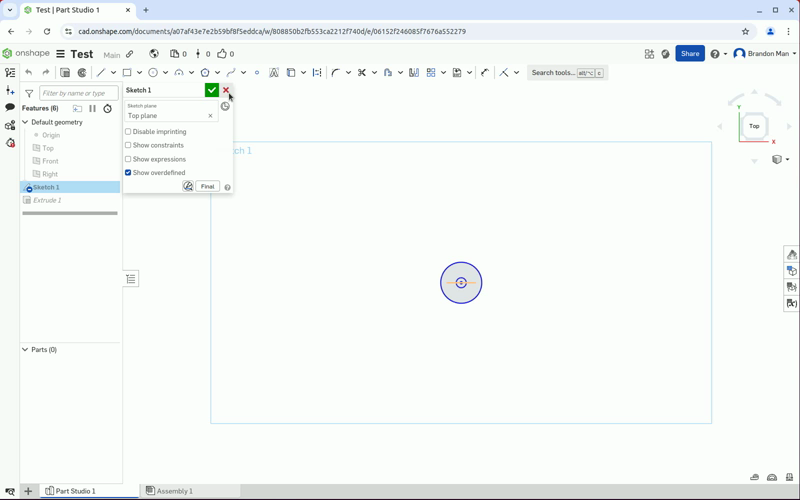
key(shift+s)
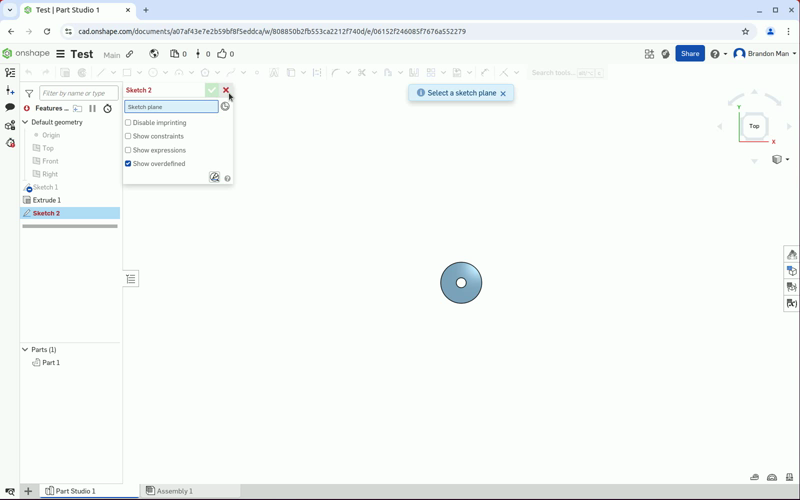
mouse_move(73, 150)
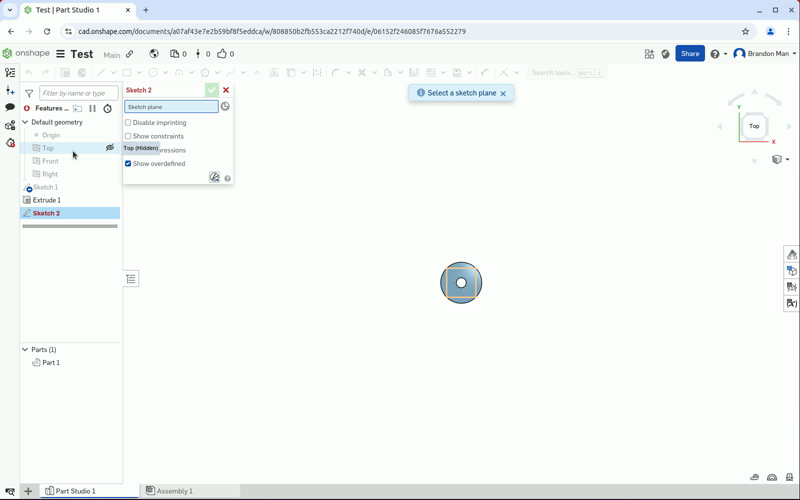
click(73, 150)
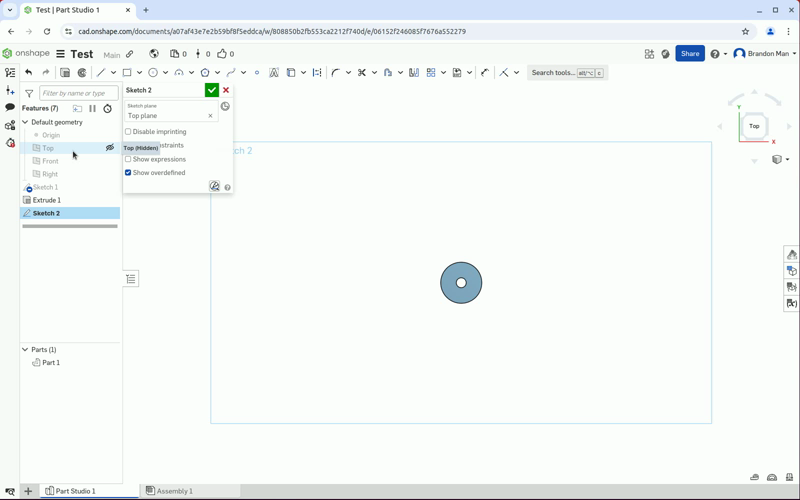
mouse_move(73, 352)
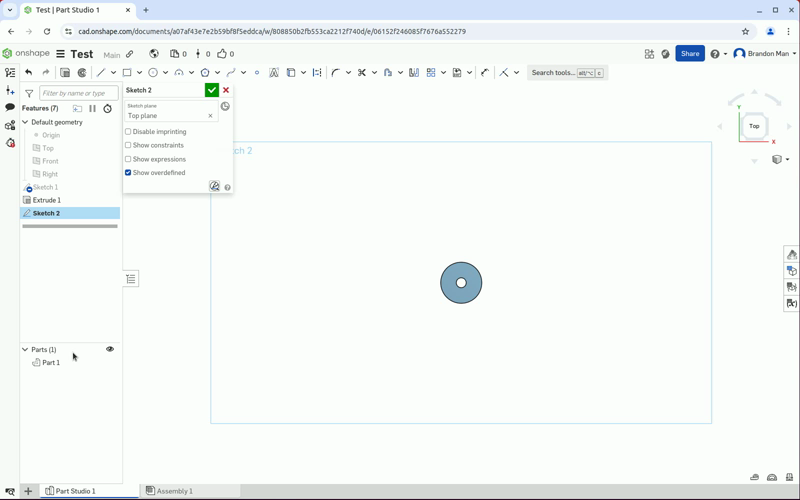
key(y)
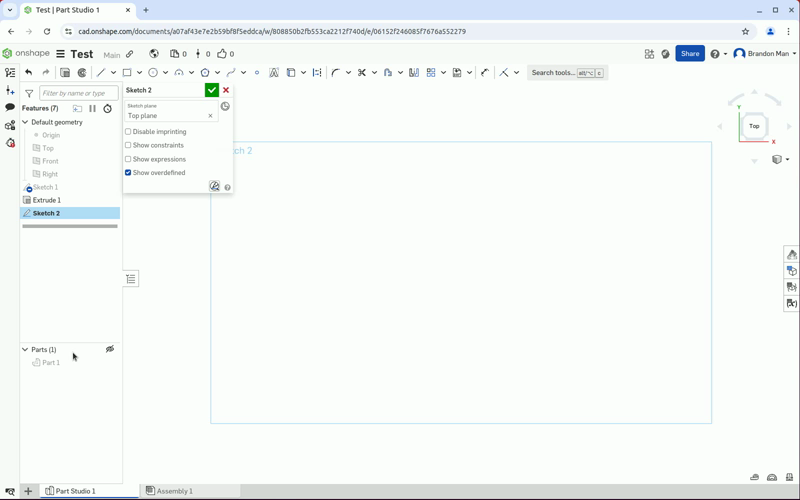
key(c)
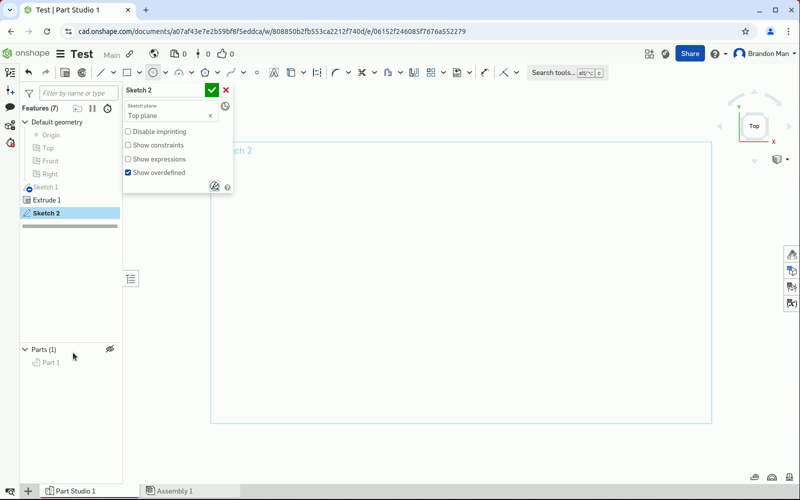
key_down(shift)
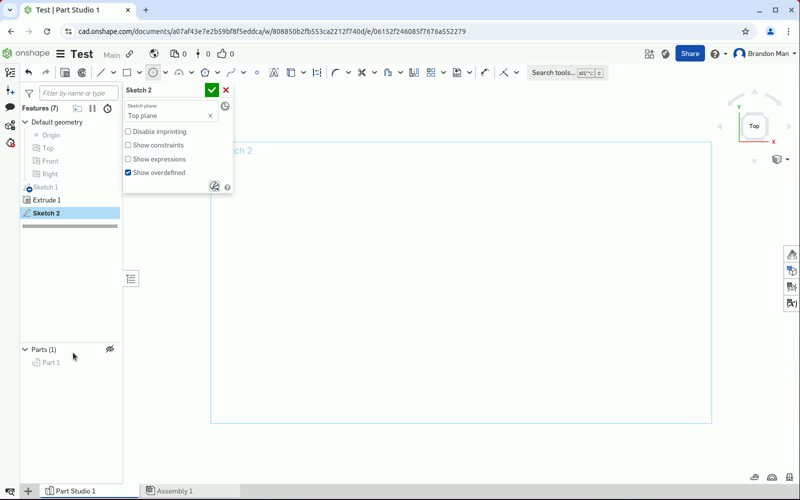
mouse_move(461, 282)
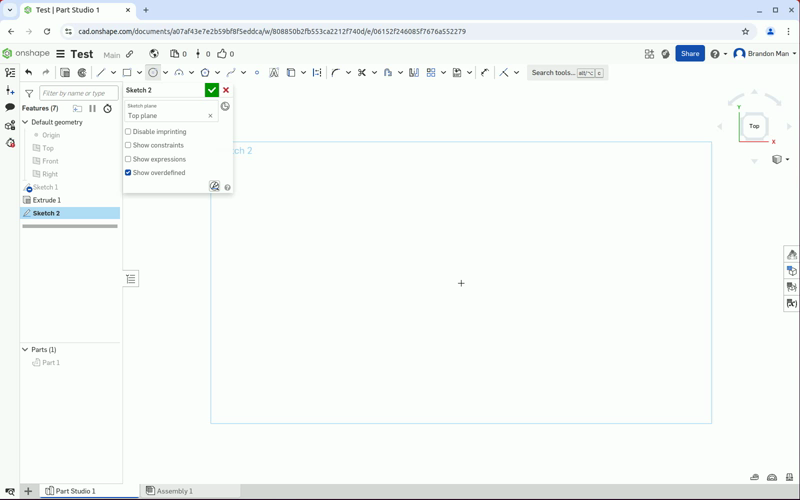
click(461, 282)
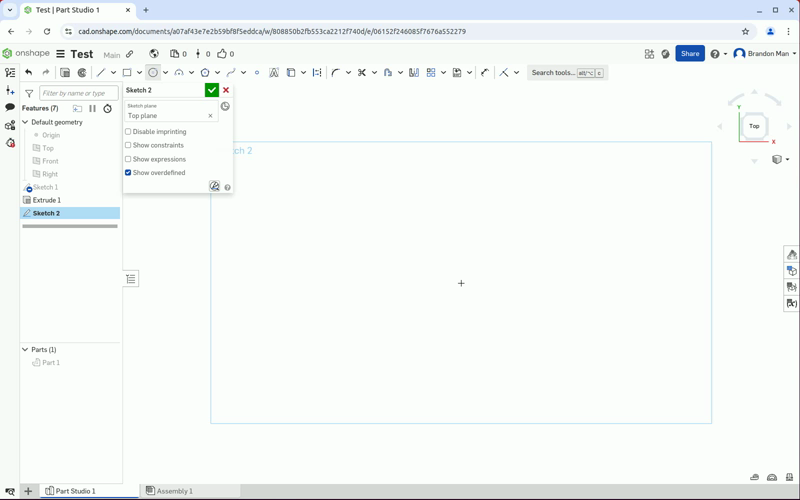
key_up(shift)
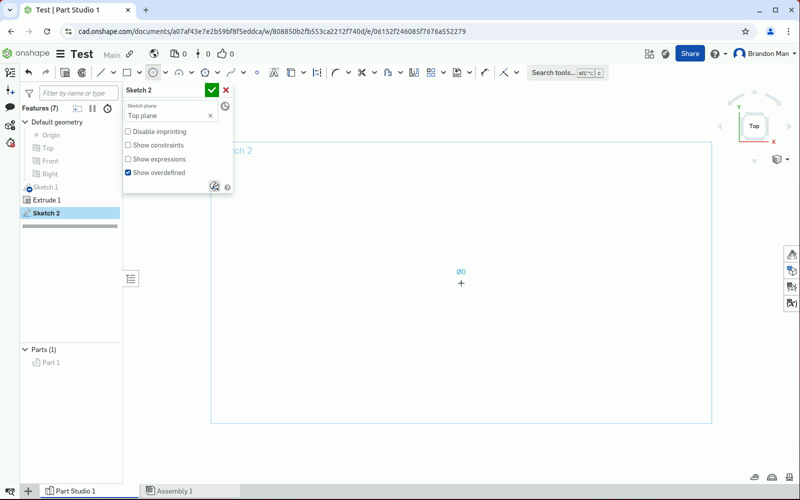
mouse_move(466, 282)
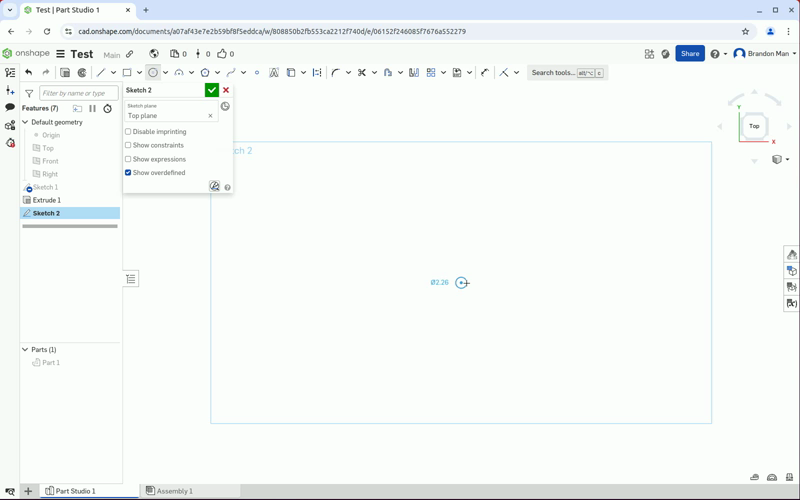
click(466, 282)
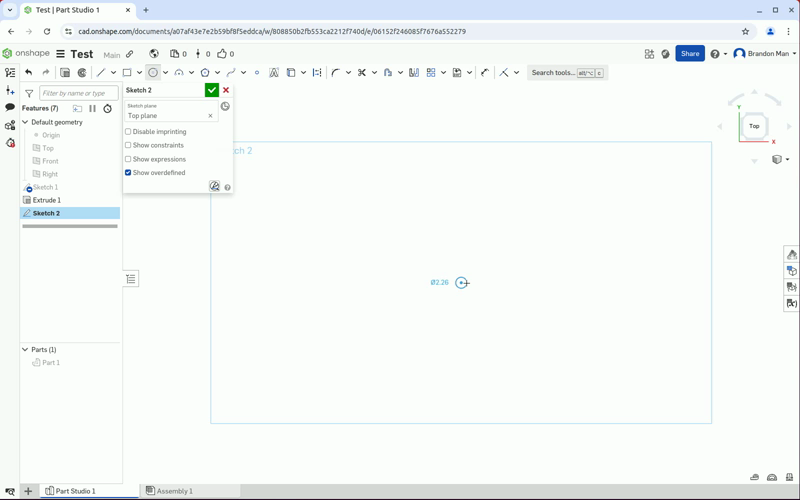
key(esc)
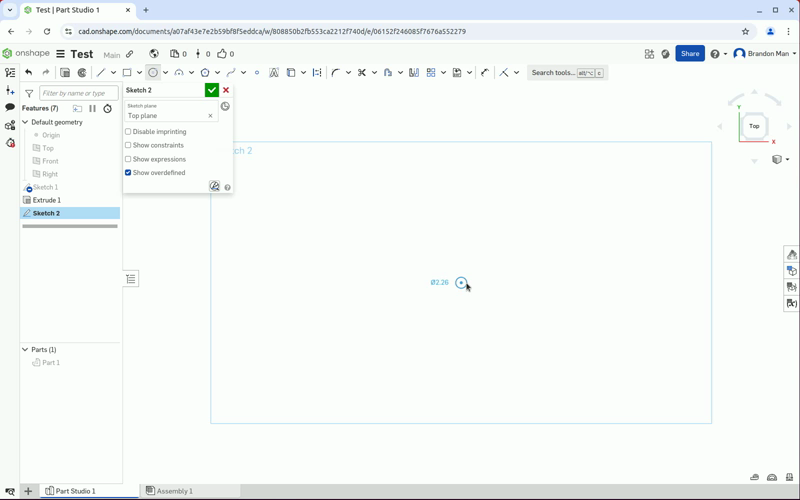
mouse_move(460, 278)
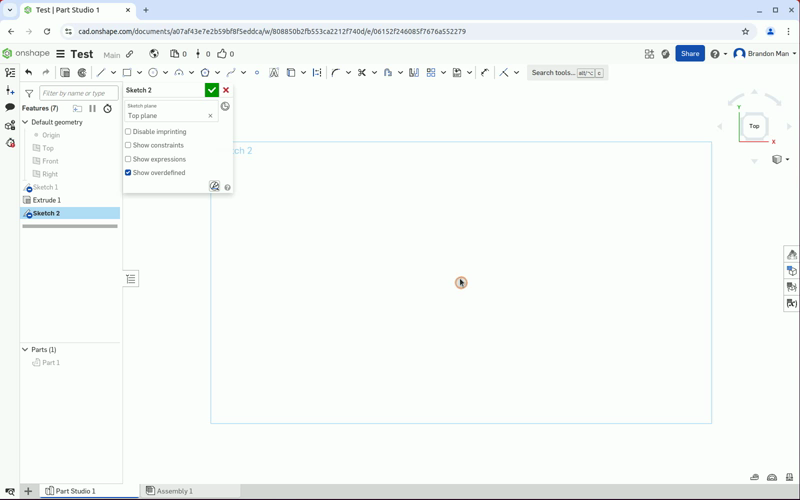
scroll(6)
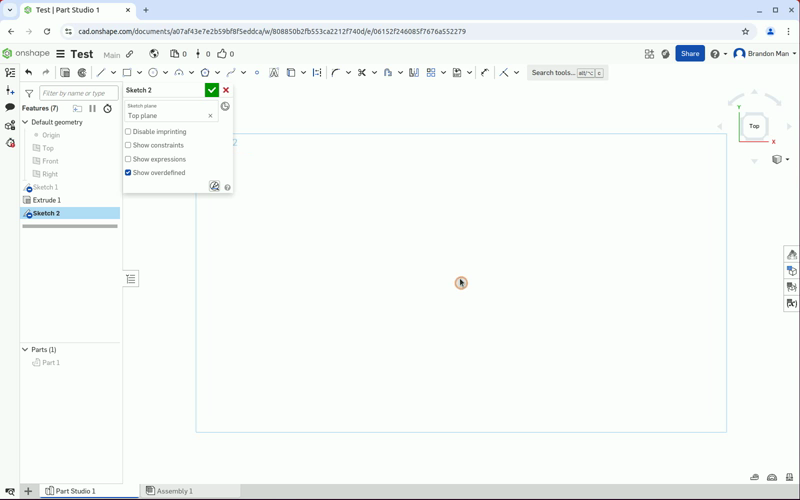
scroll(6)
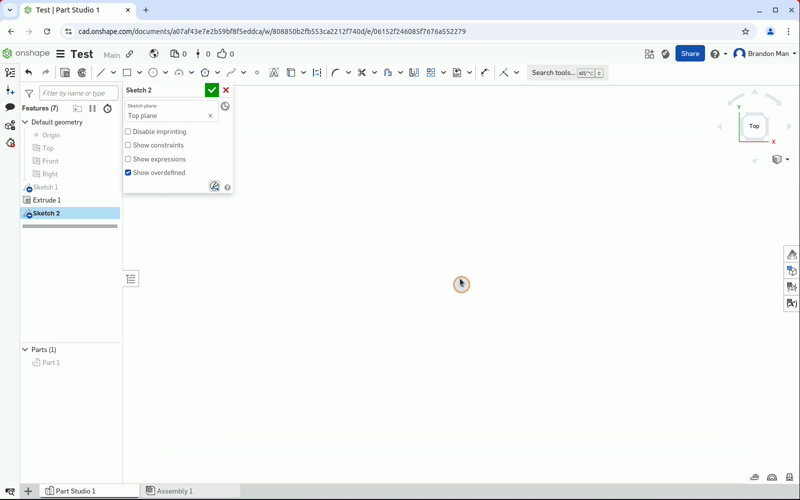
scroll(6)
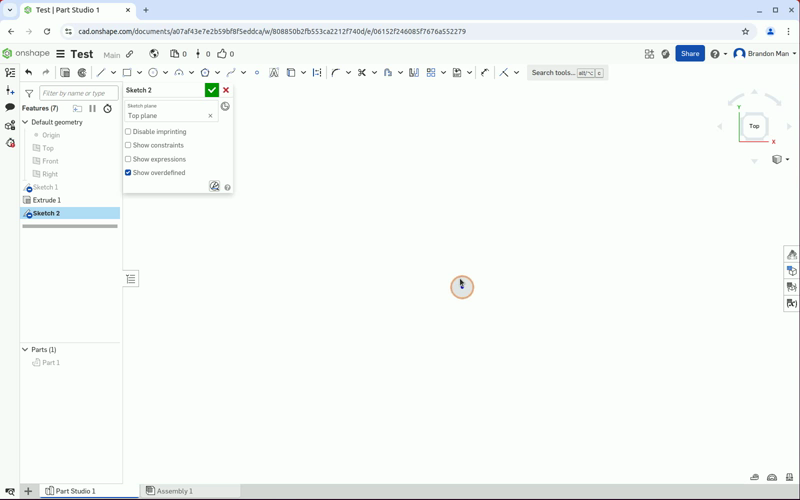
scroll(6)
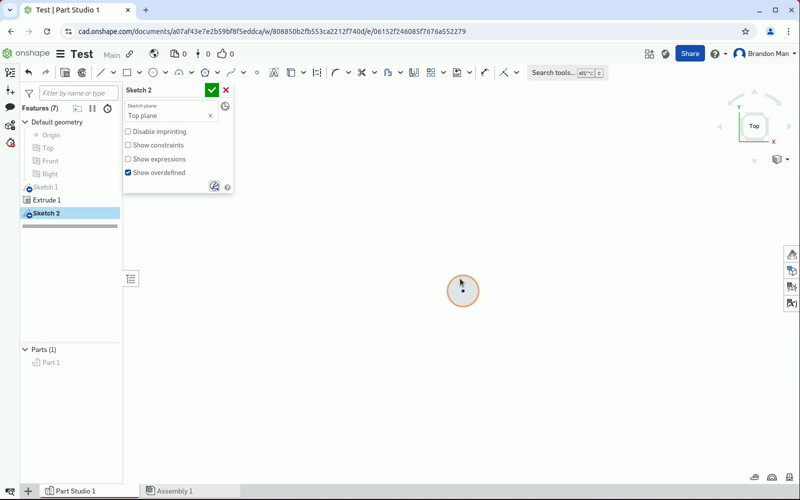
scroll(6)
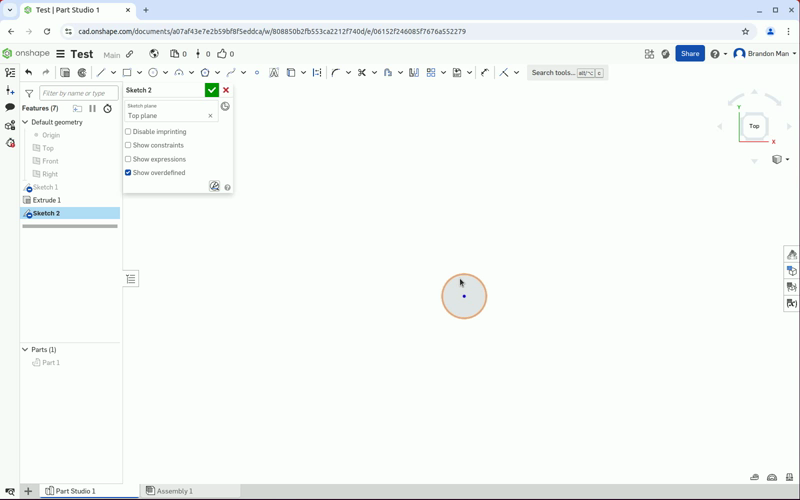
scroll(6)
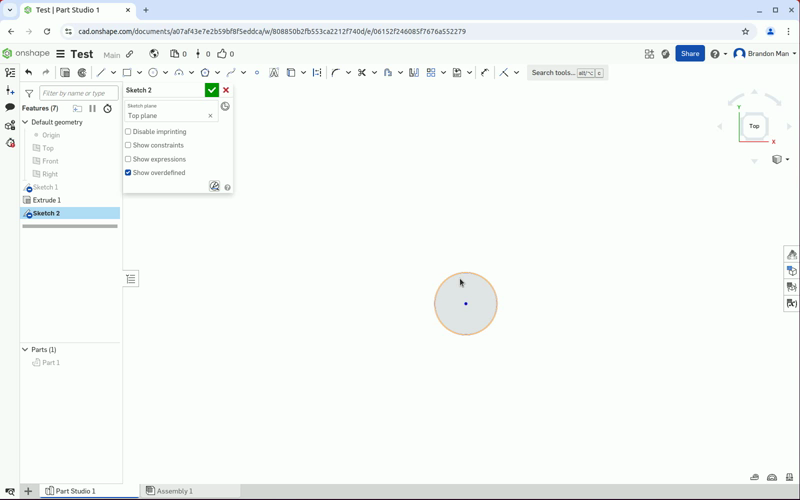
scroll(6)
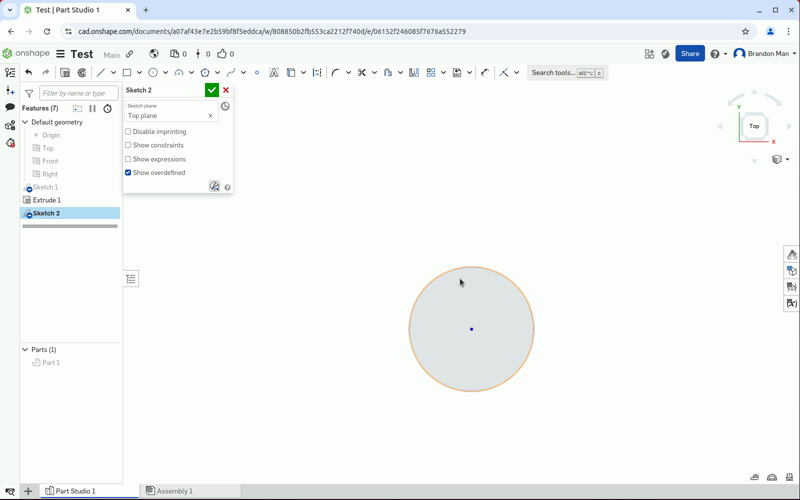
click(460, 278)
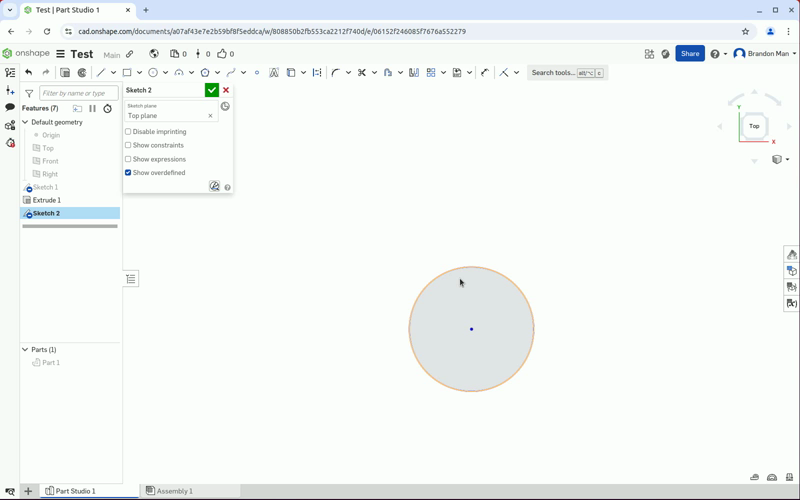
scroll(-6)
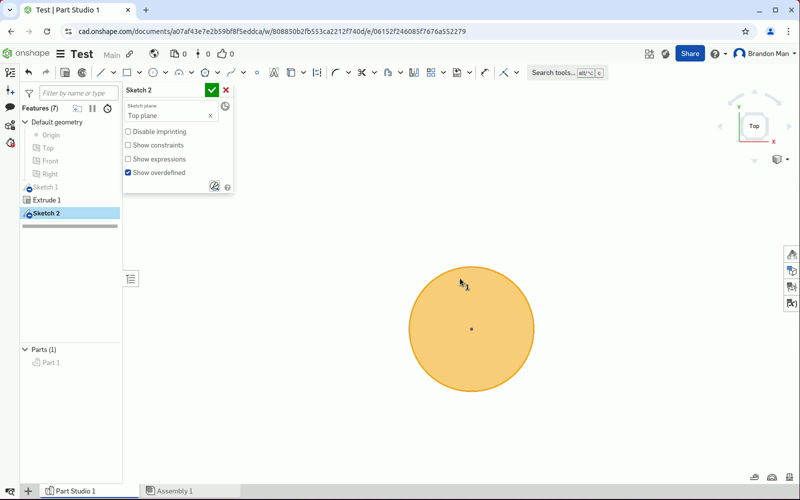
scroll(-6)
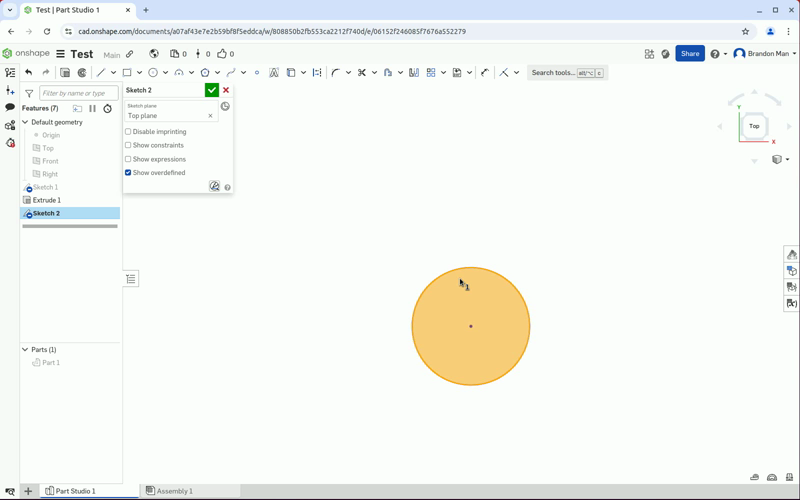
scroll(-6)
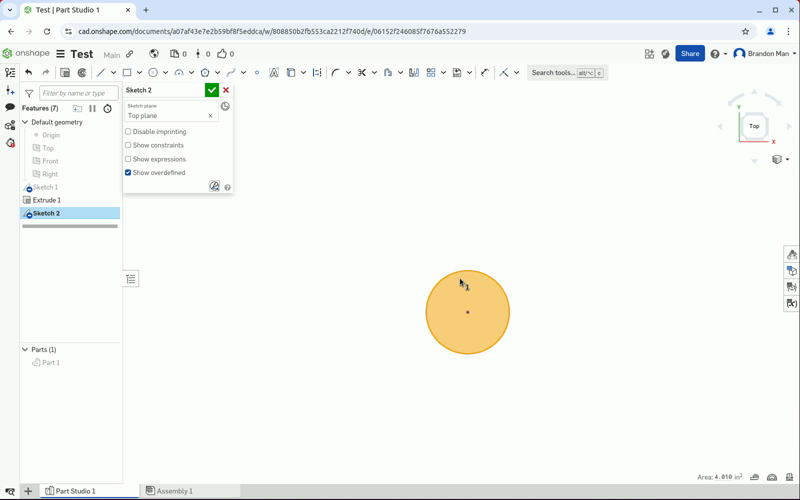
scroll(-6)
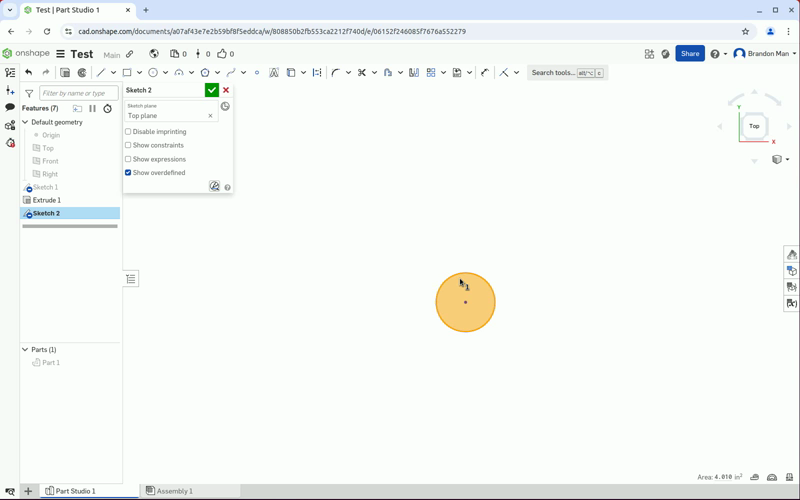
scroll(-6)
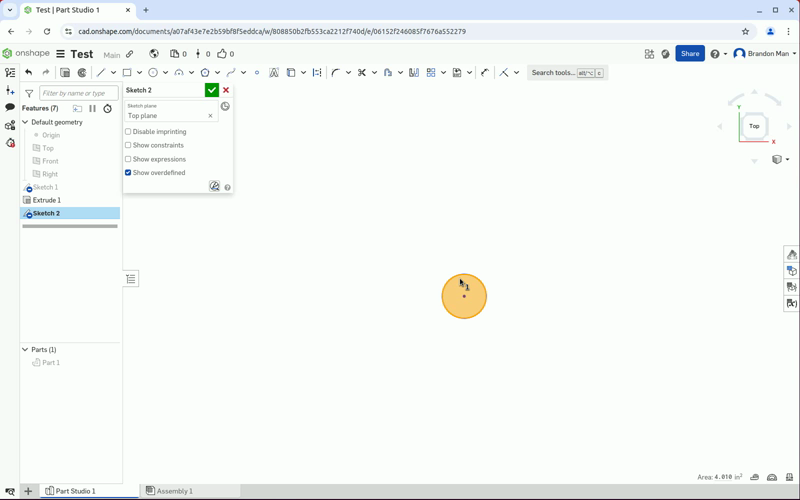
scroll(-6)
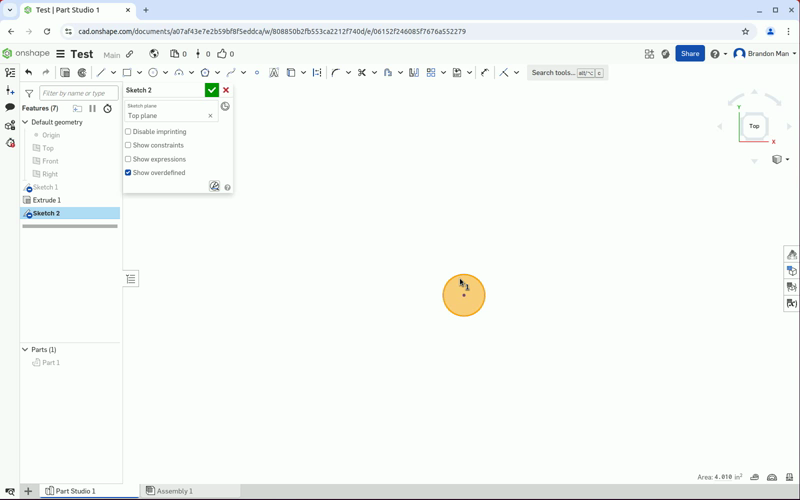
scroll(-6)
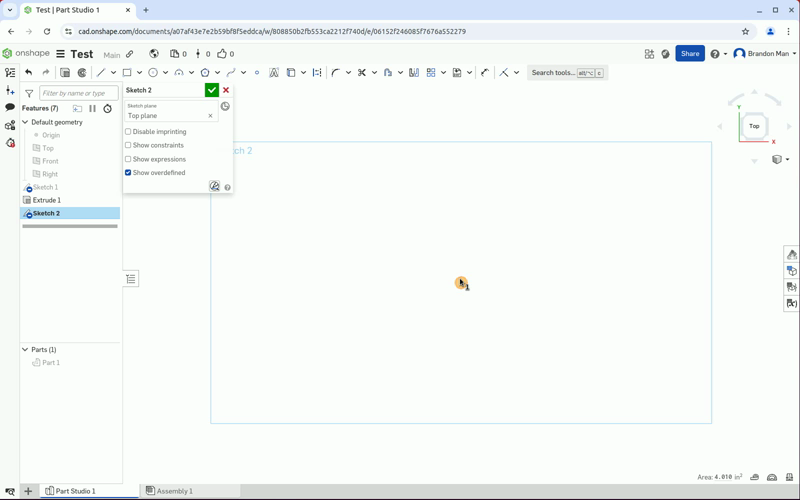
mouse_move(73, 352)
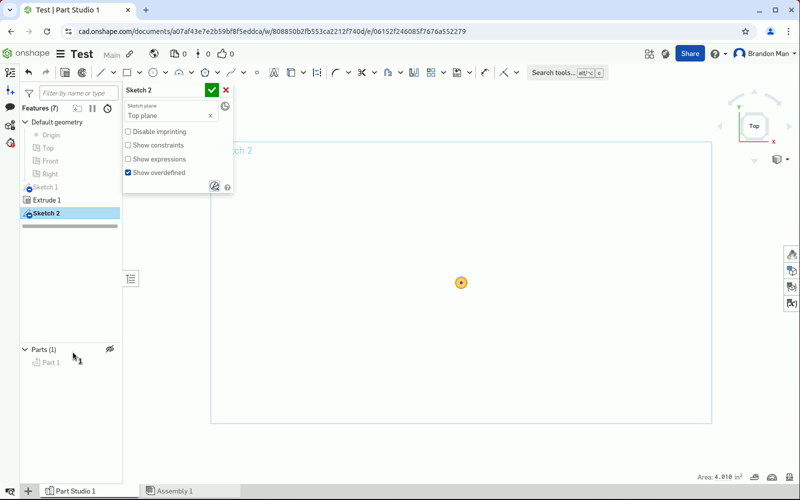
key(shift+y)
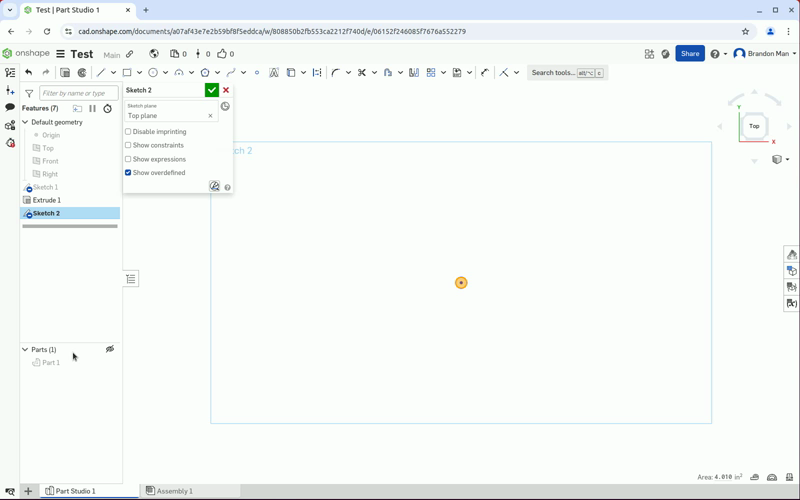
key(shift+e)
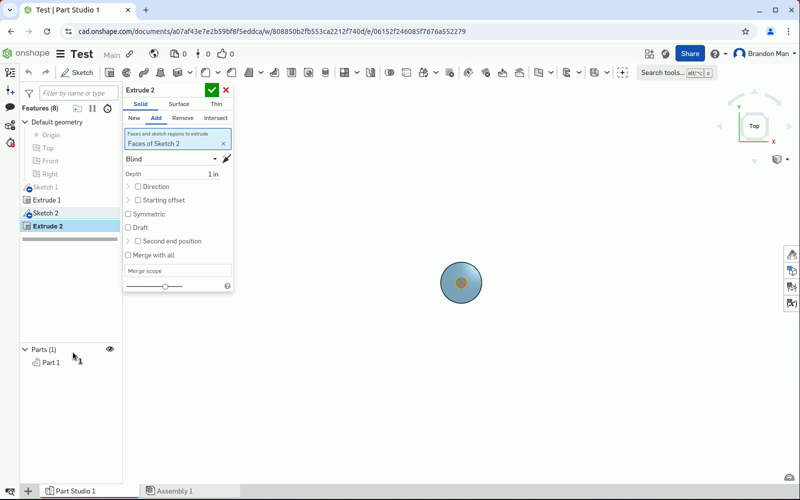
mouse_move(143, 106)
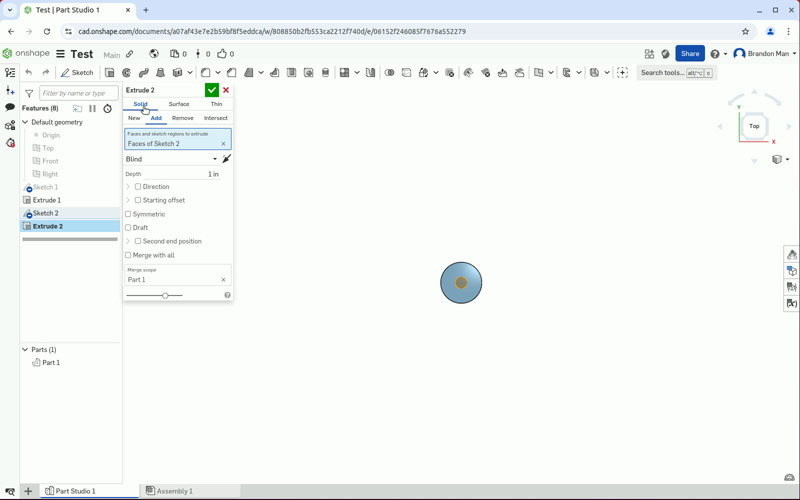
click(143, 106)
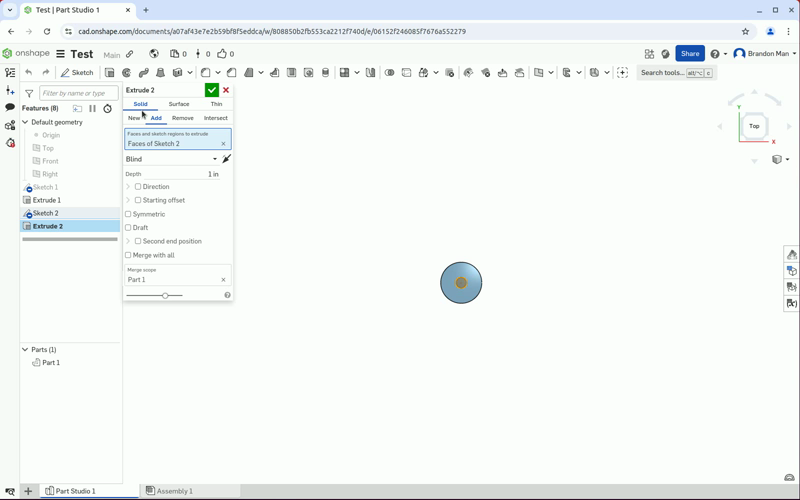
mouse_move(137, 120)
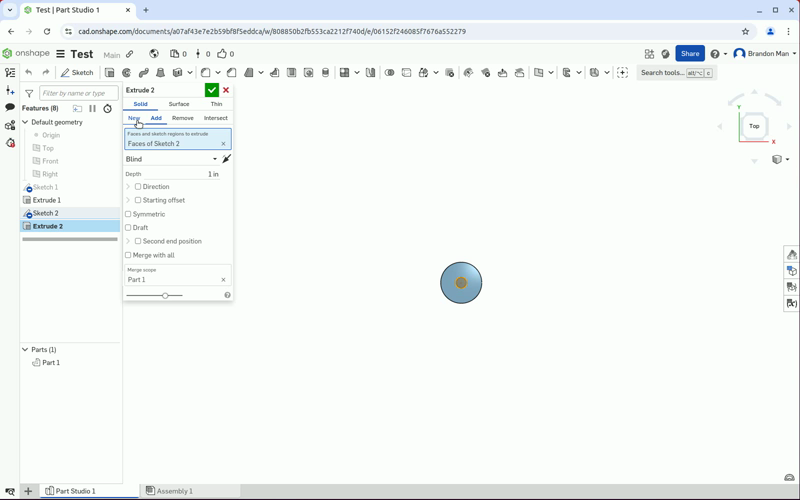
click(137, 120)
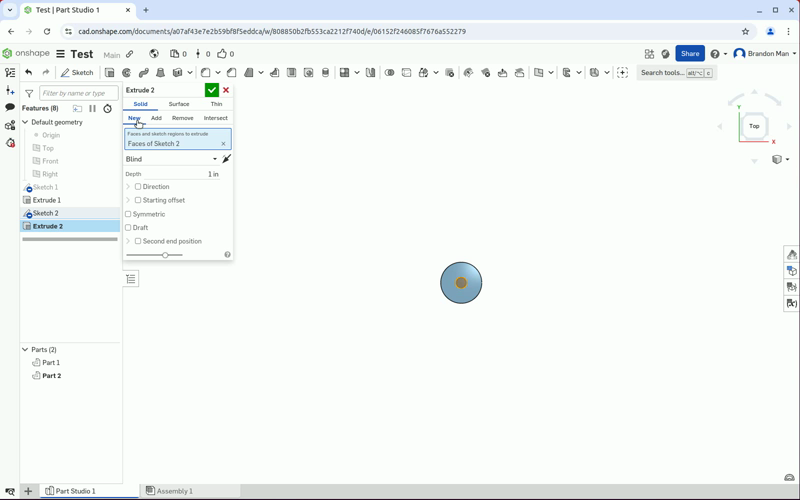
key(tab, 4)
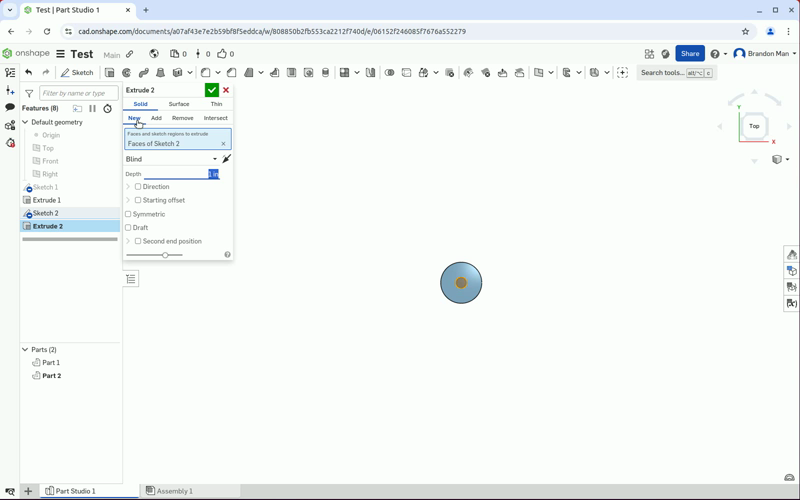
text(0.481)
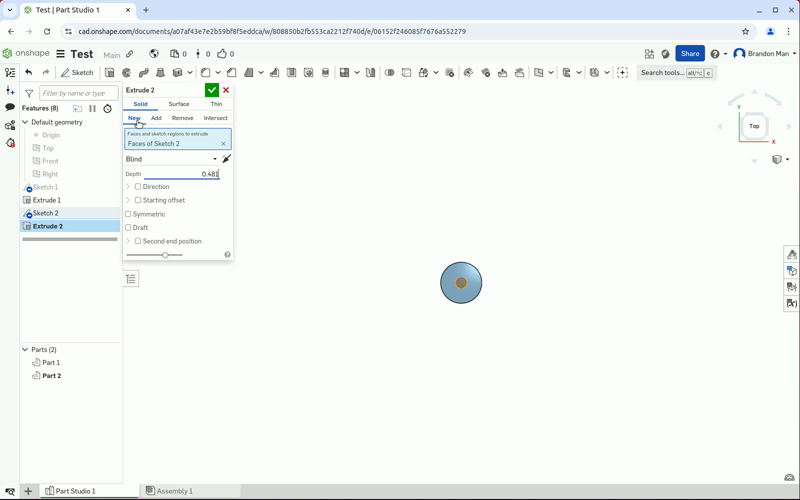
key(enter)
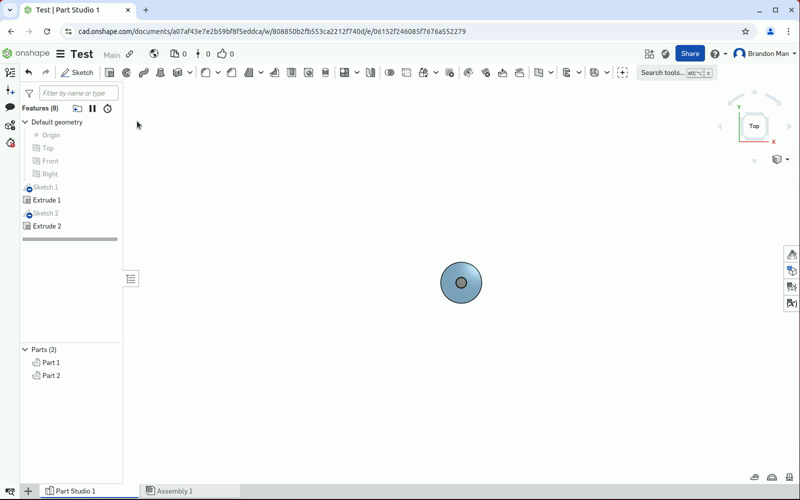
key(shift+h)
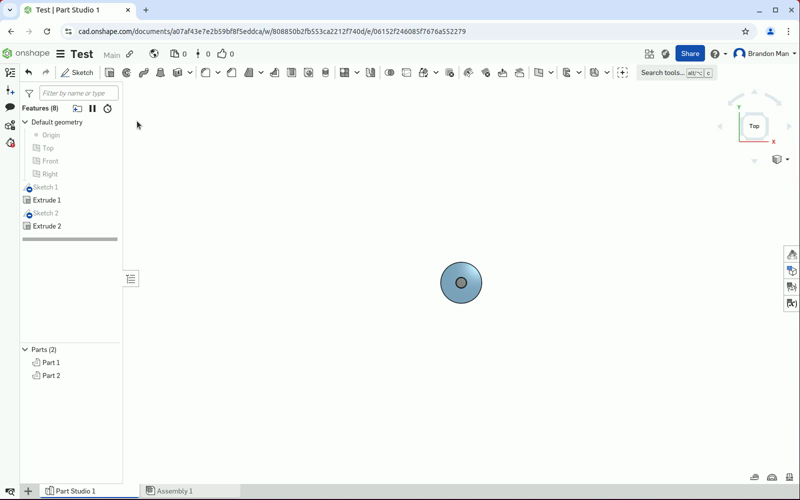
key(shift+h)
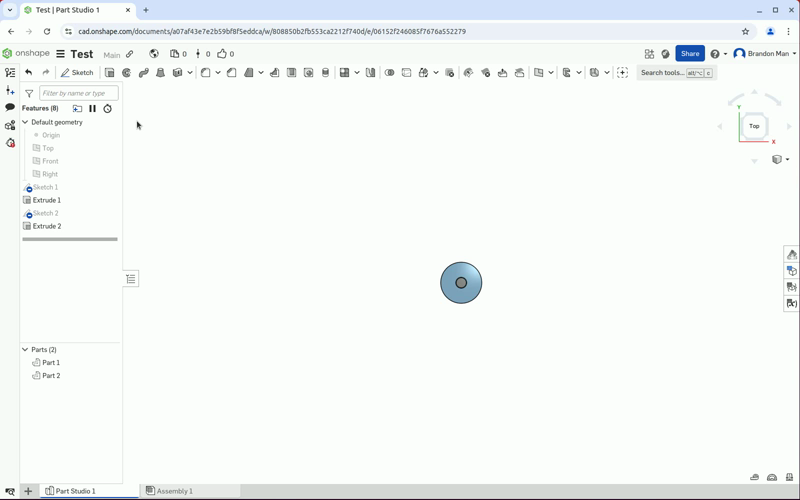
mouse_move(73, 189)
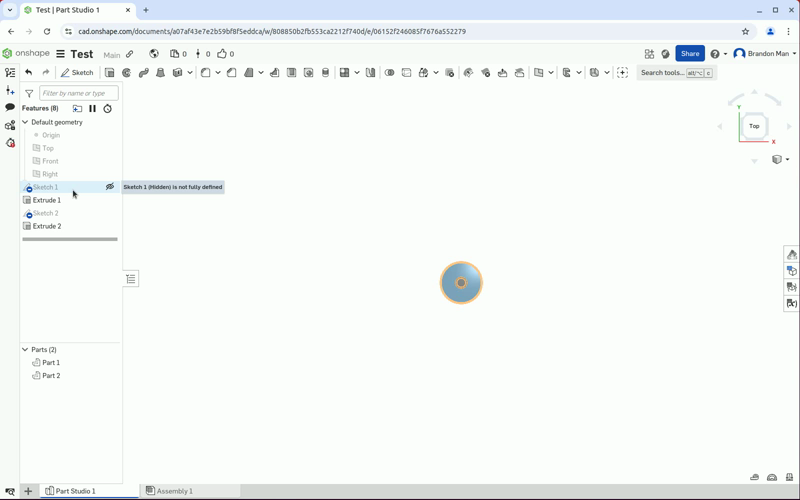
click(73, 189)
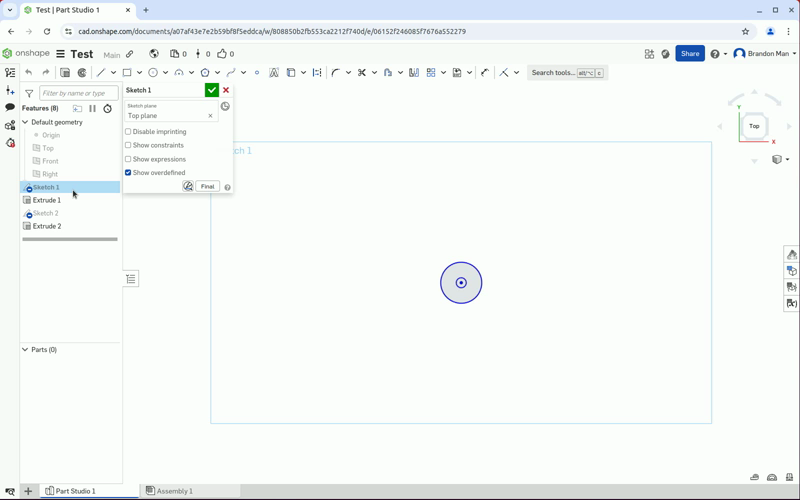
mouse_move(229, 92)
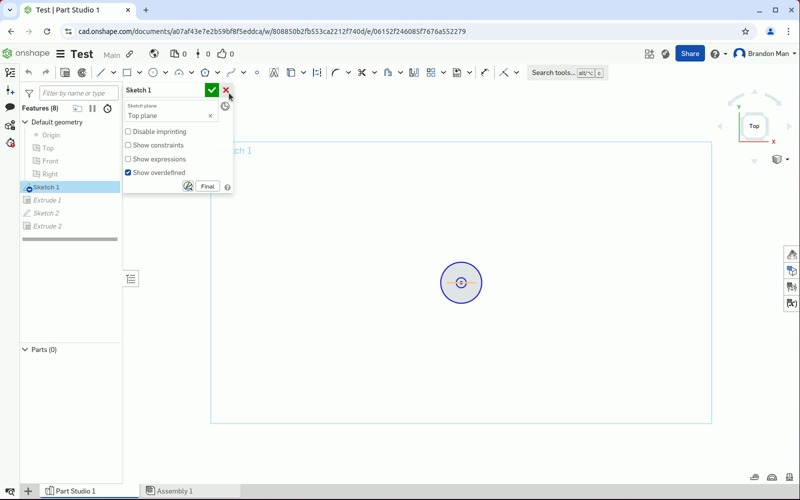
click(229, 92)
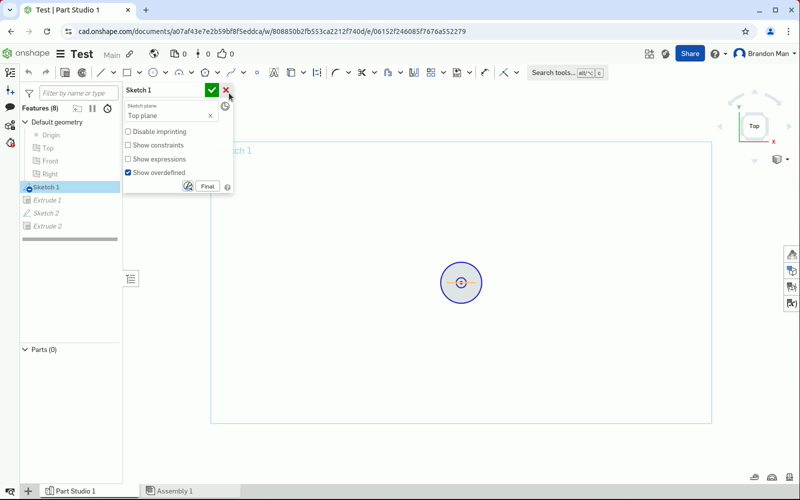
key(shift+s)
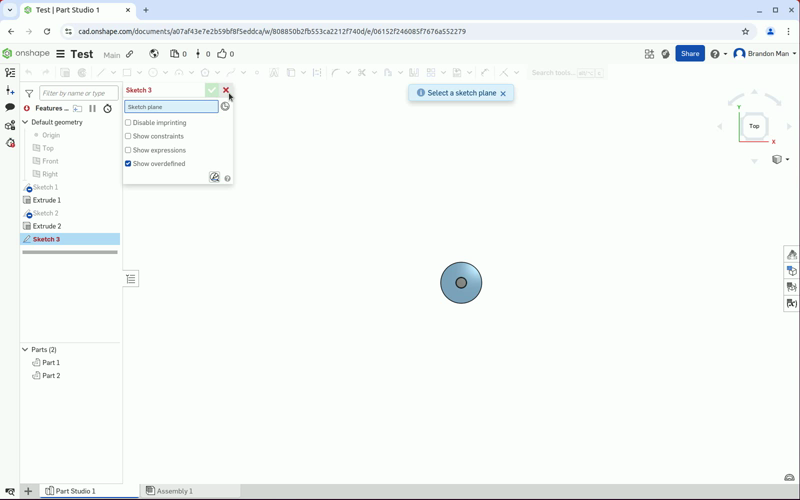
mouse_move(73, 150)
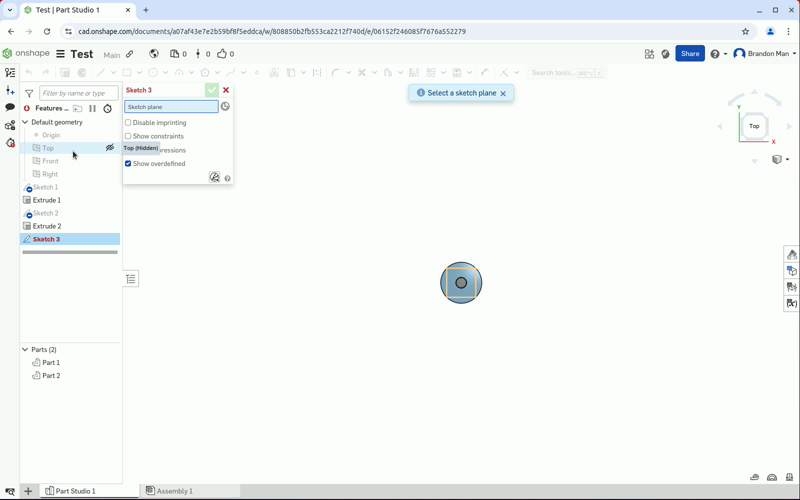
click(73, 150)
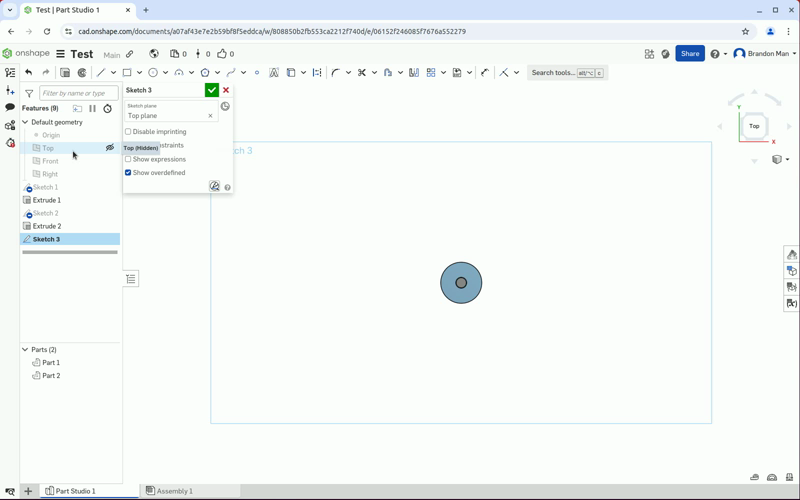
mouse_move(73, 352)
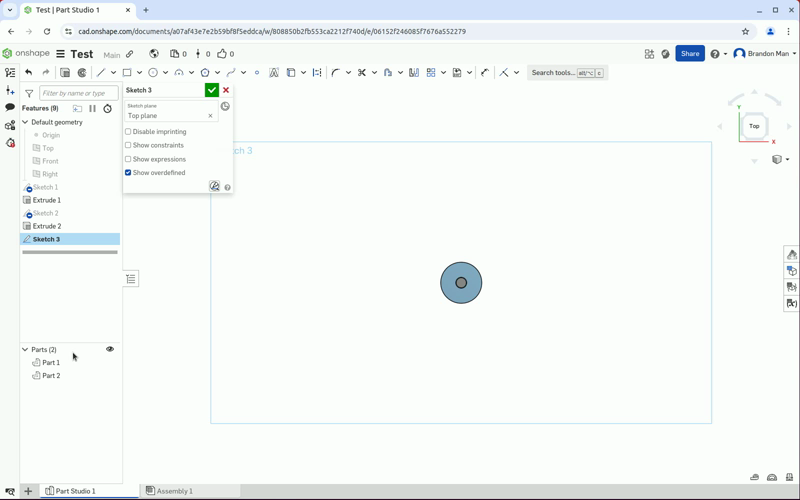
key(y)
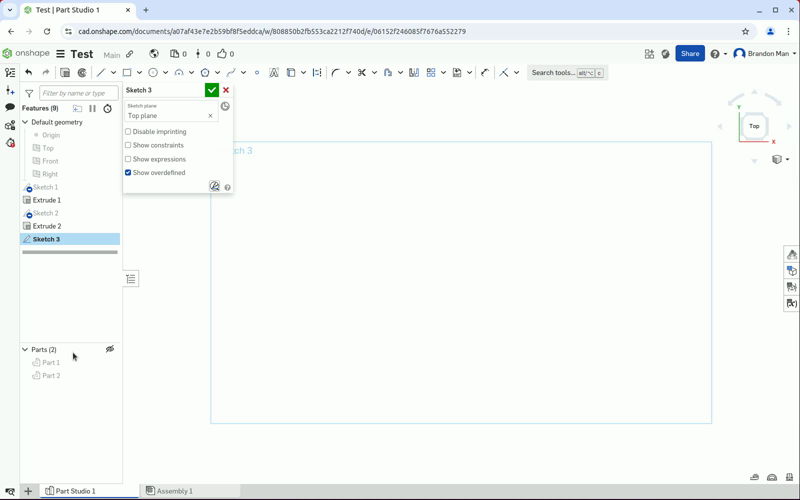
key(c)
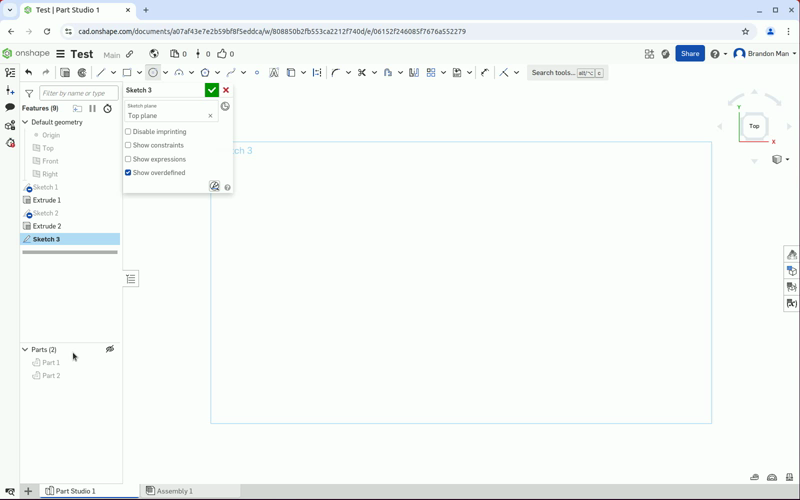
key_down(shift)
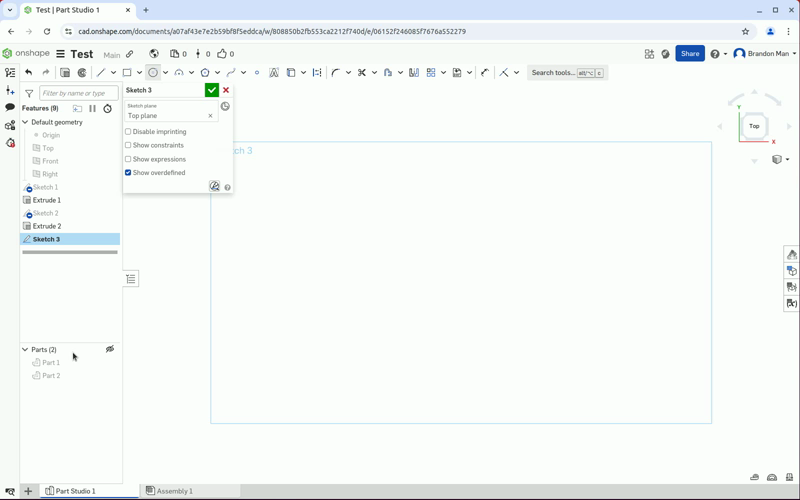
mouse_move(461, 282)
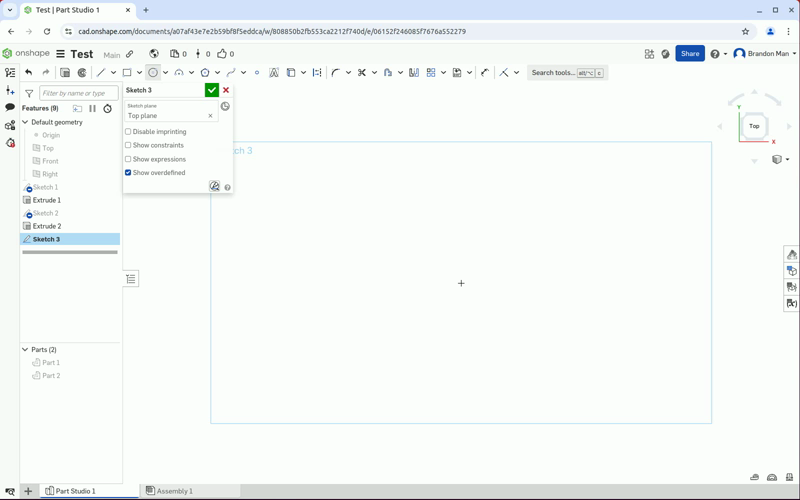
click(461, 282)
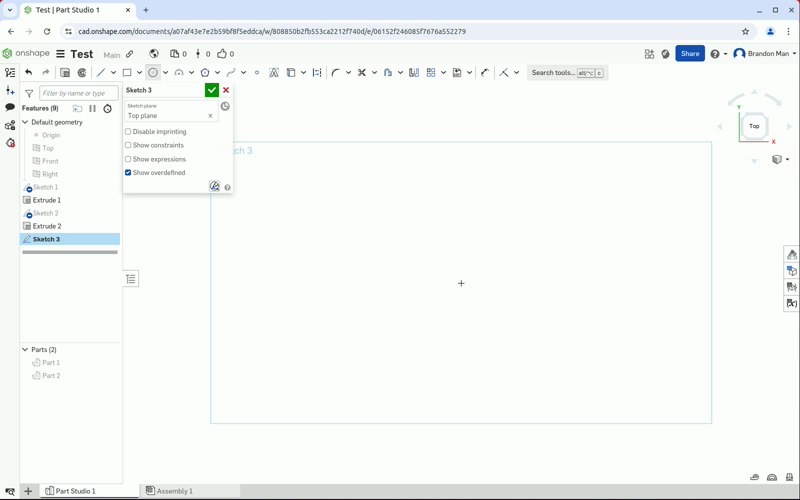
key_up(shift)
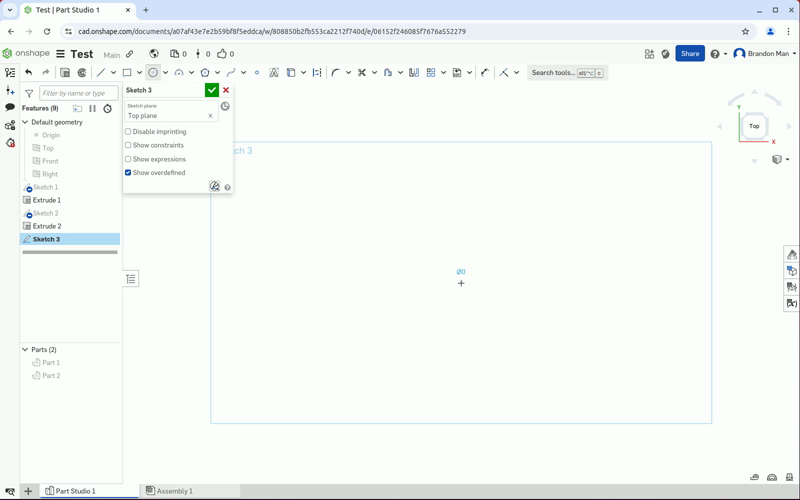
mouse_move(481, 282)
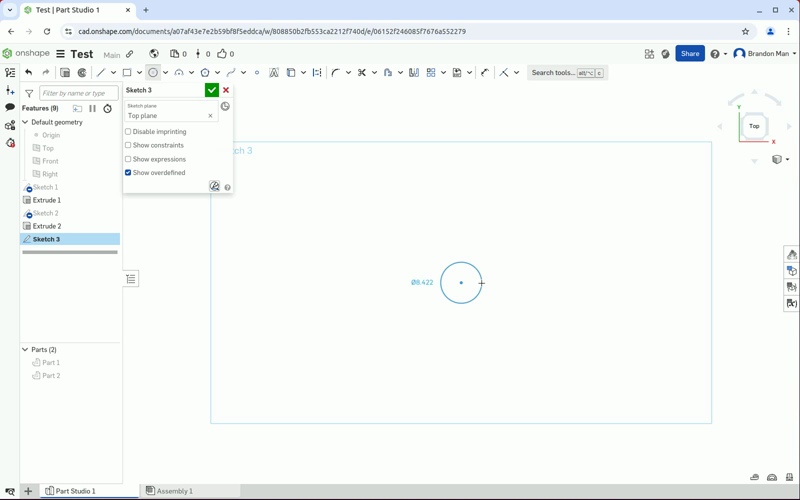
click(481, 282)
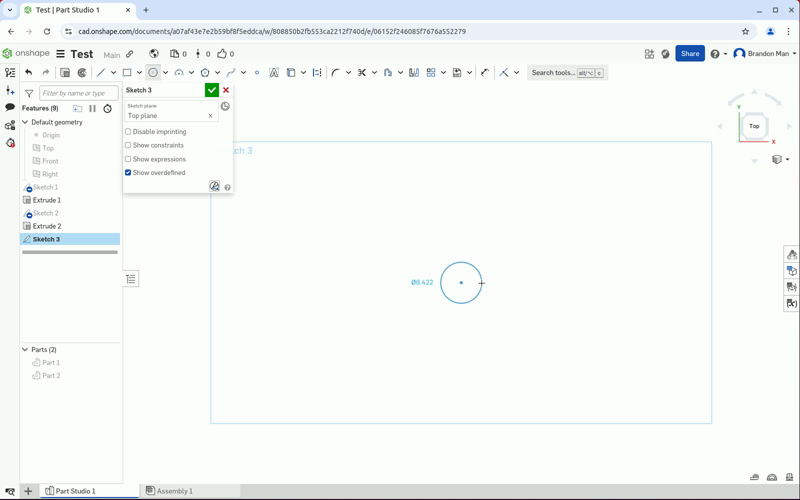
key(esc)
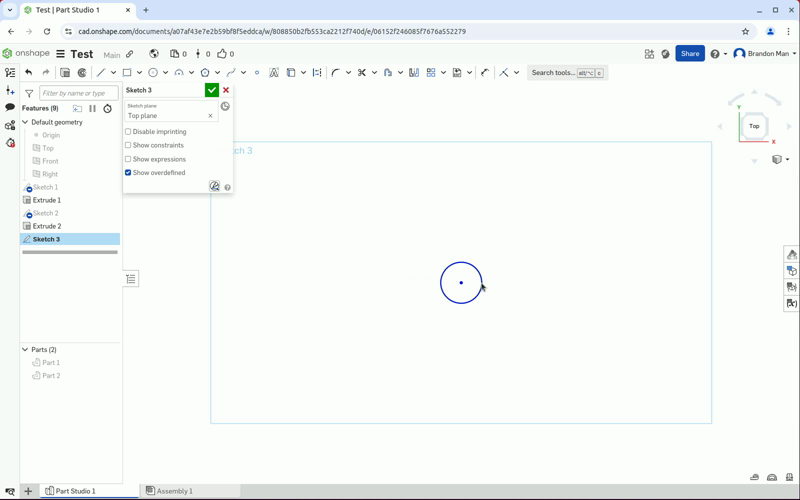
key(c)
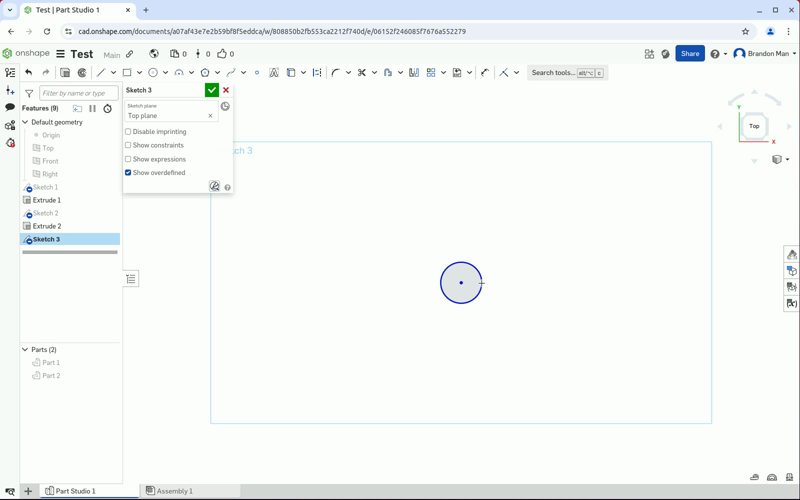
key_down(shift)
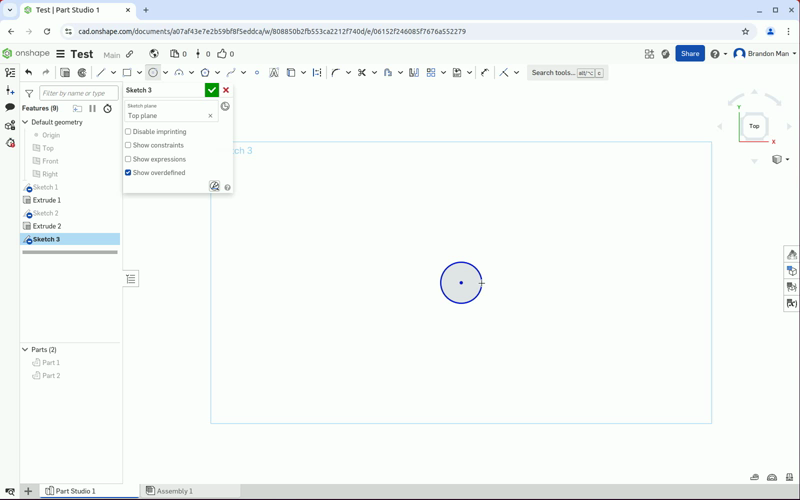
mouse_move(461, 282)
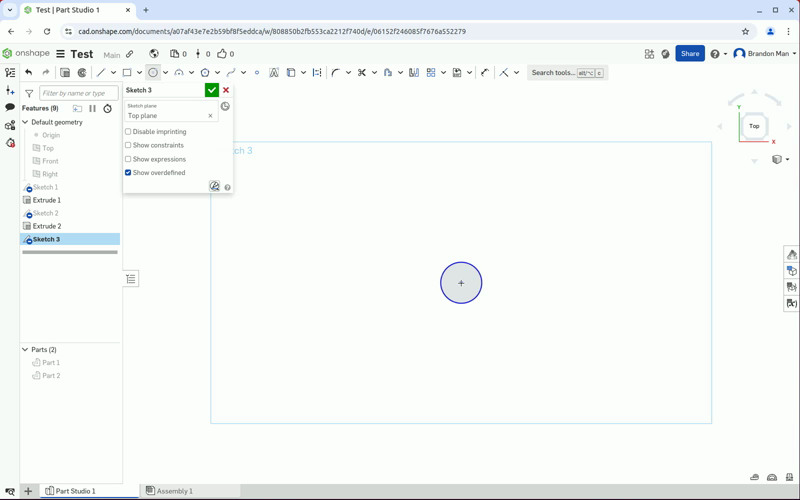
click(461, 282)
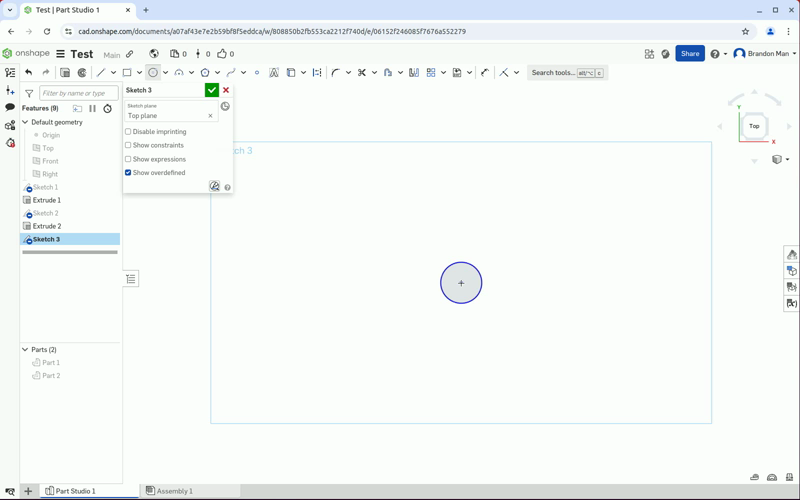
key_up(shift)
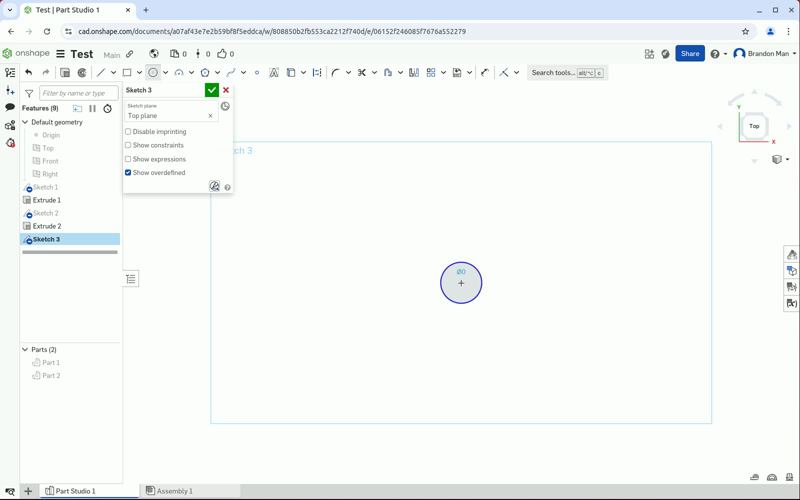
mouse_move(466, 282)
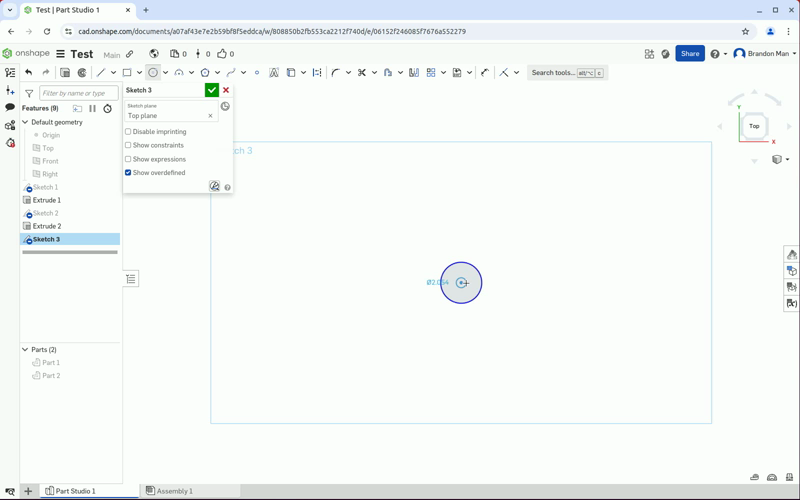
click(466, 282)
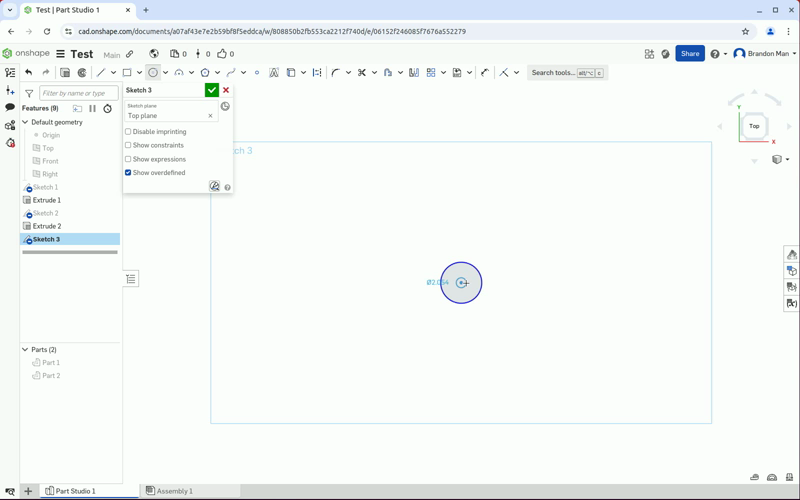
key(esc)
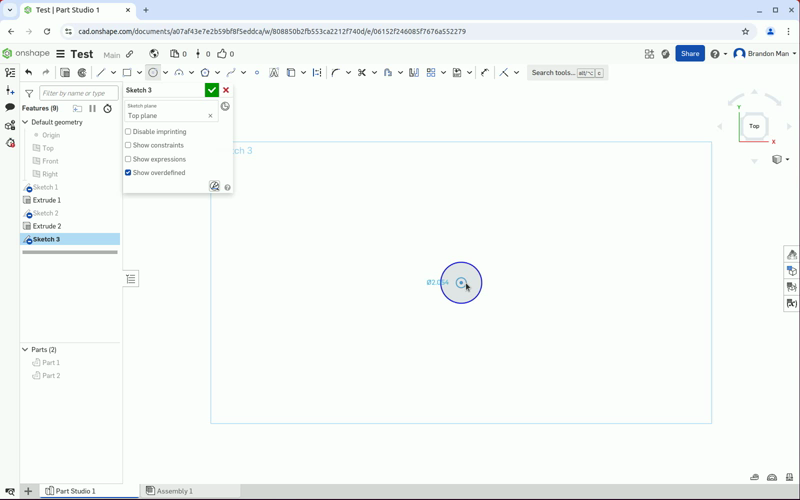
mouse_move(479, 289)
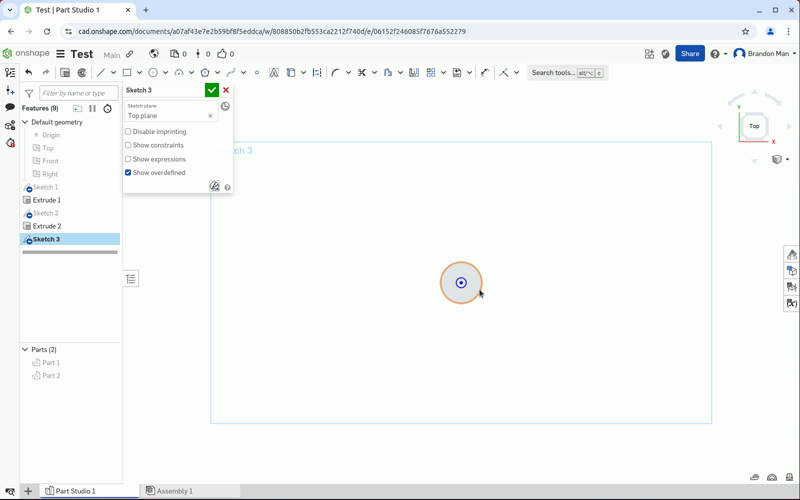
scroll(6)
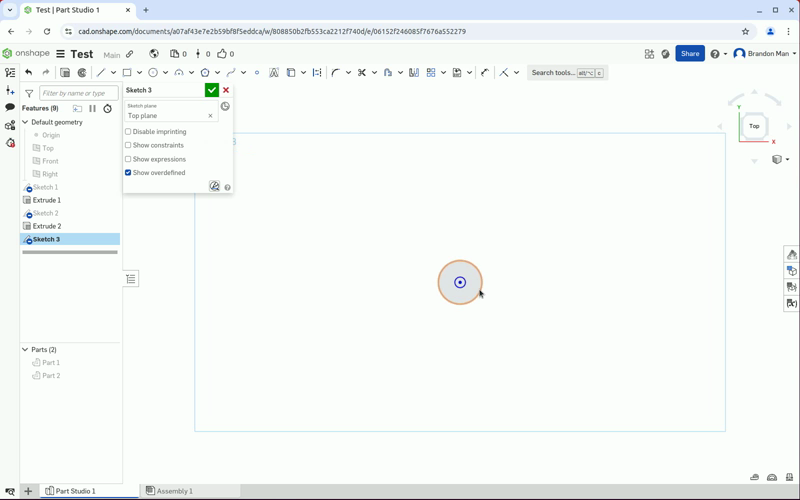
scroll(6)
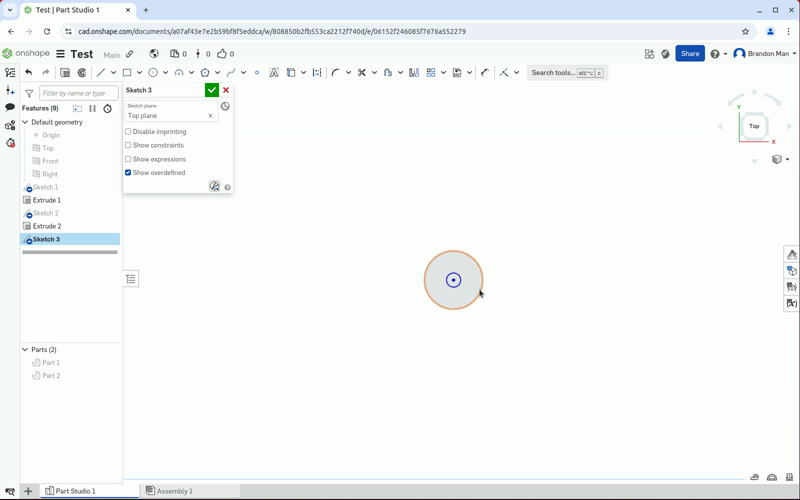
scroll(6)
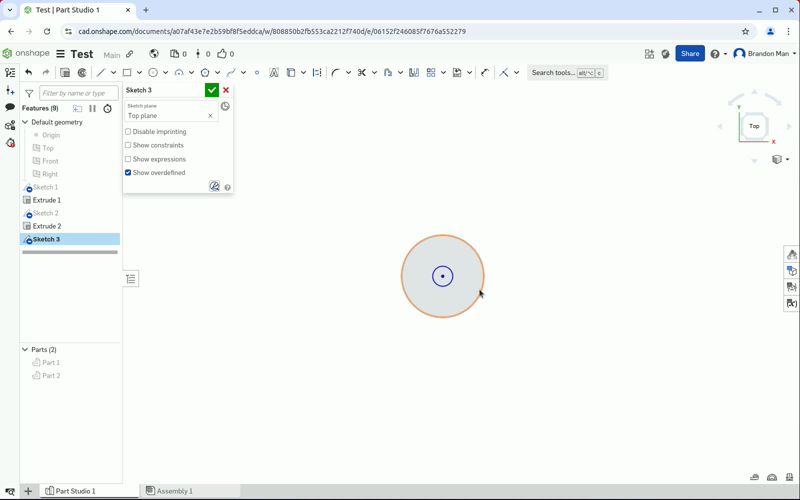
scroll(6)
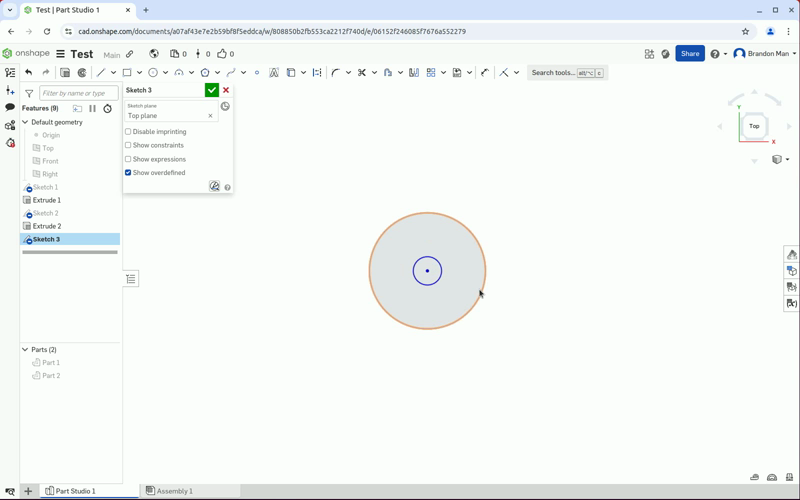
scroll(6)
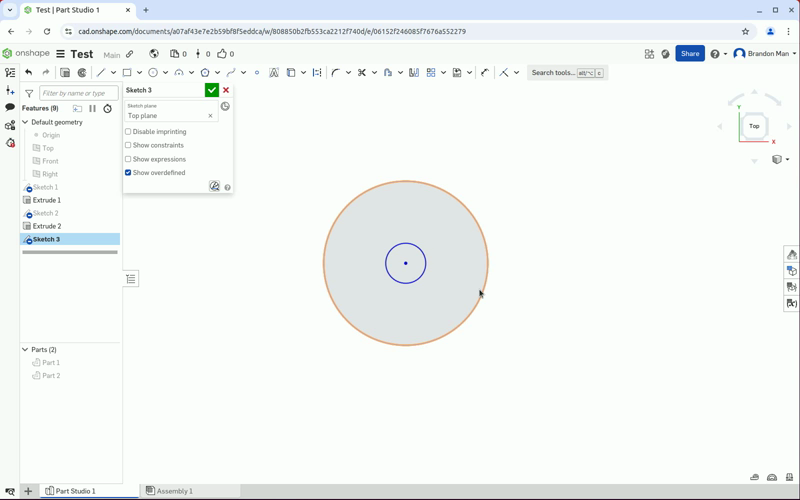
scroll(6)
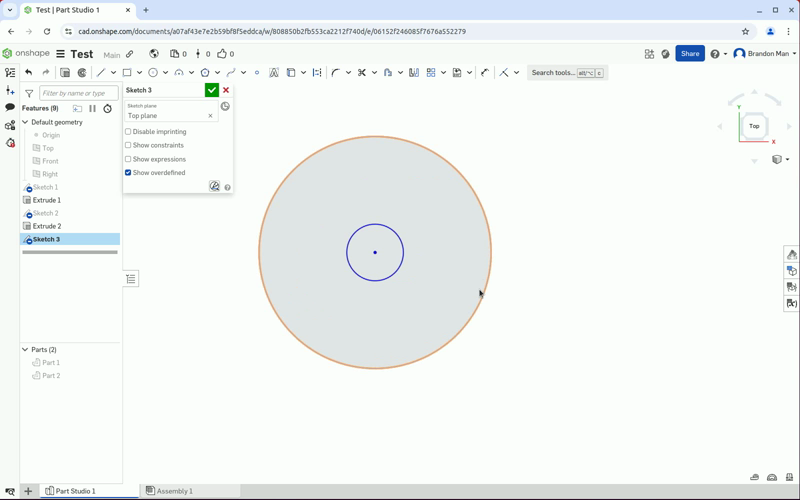
scroll(6)
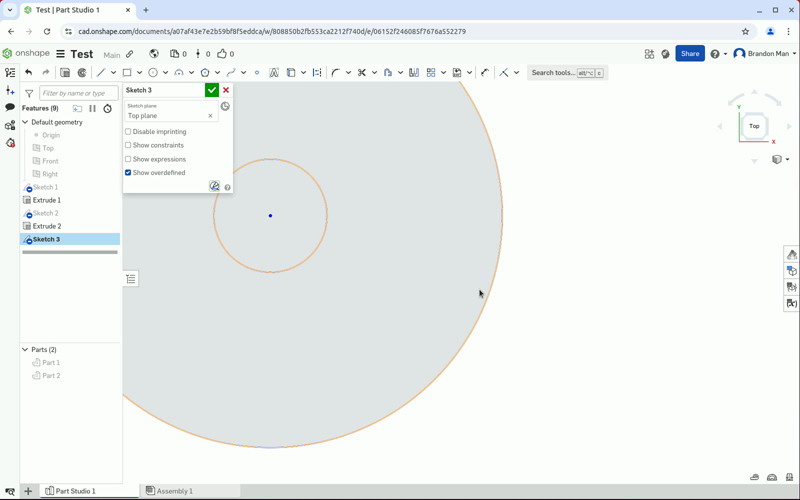
click(479, 289)
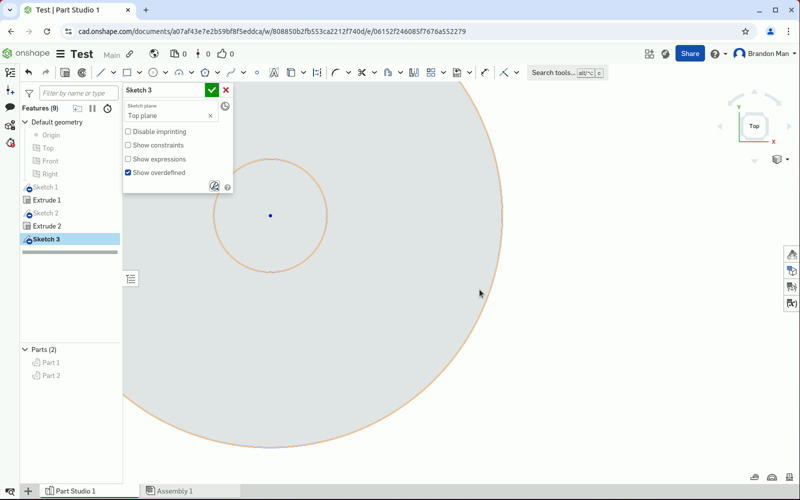
scroll(-6)
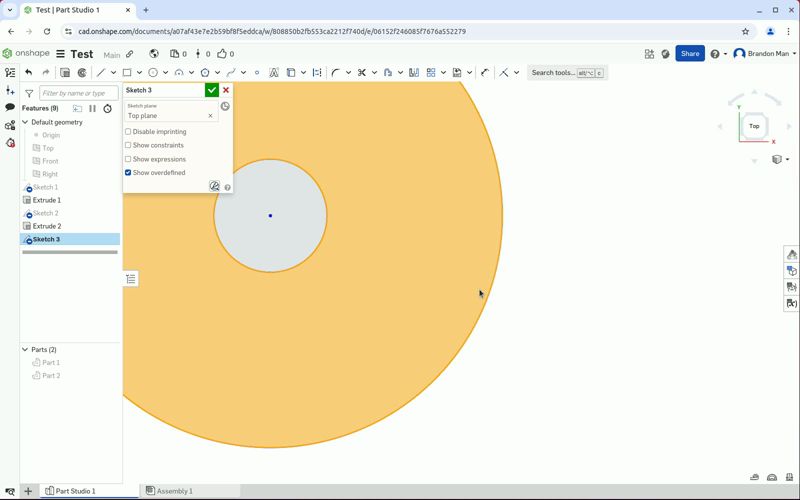
scroll(-6)
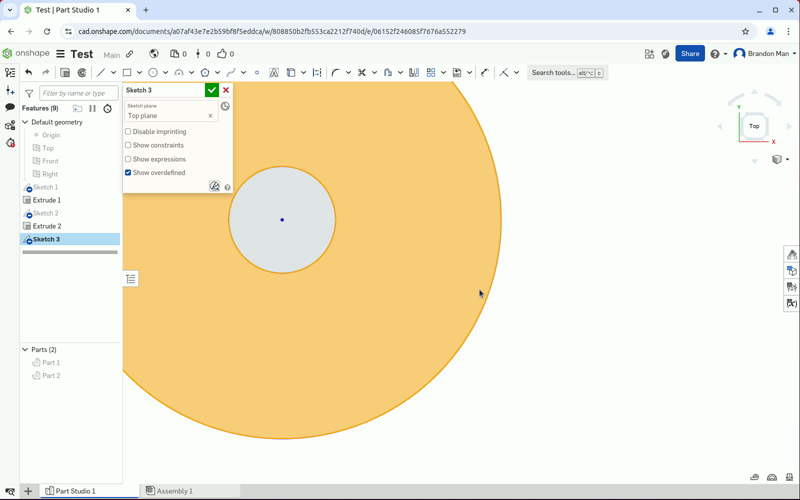
scroll(-6)
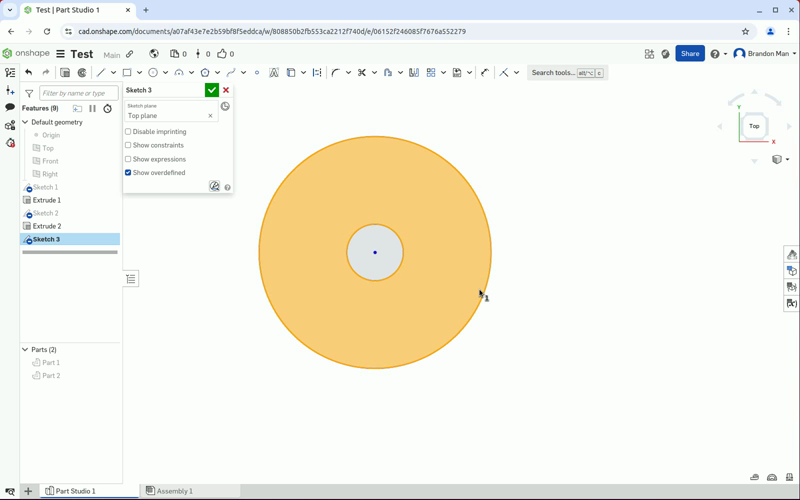
scroll(-6)
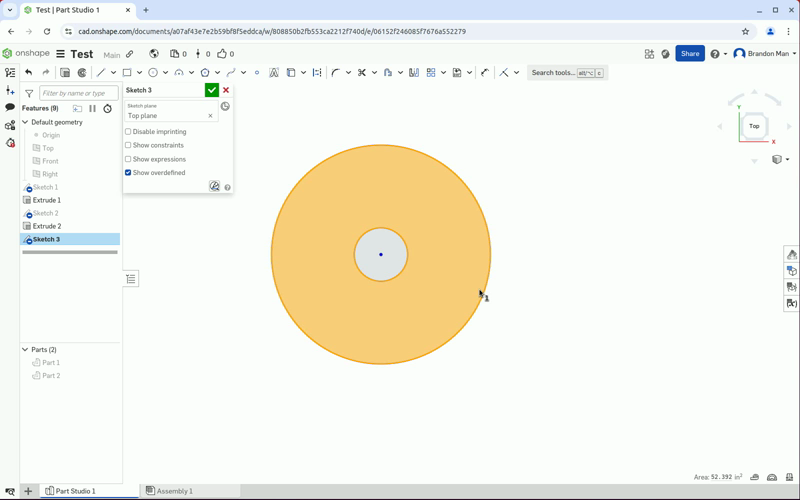
scroll(-6)
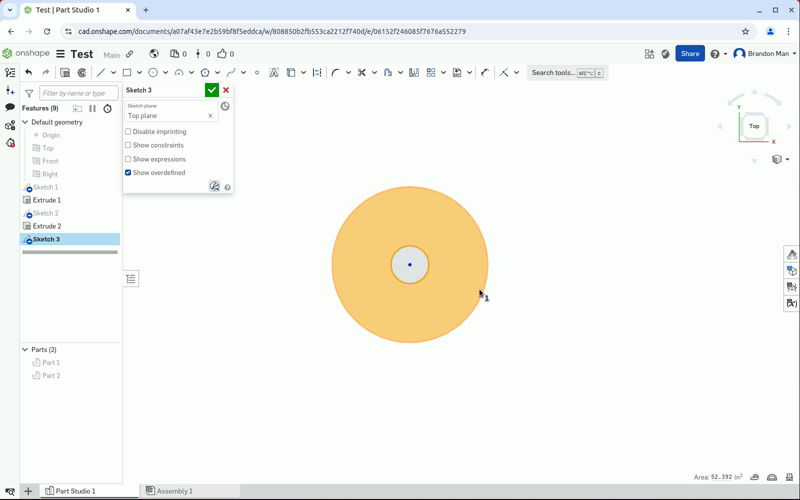
scroll(-6)
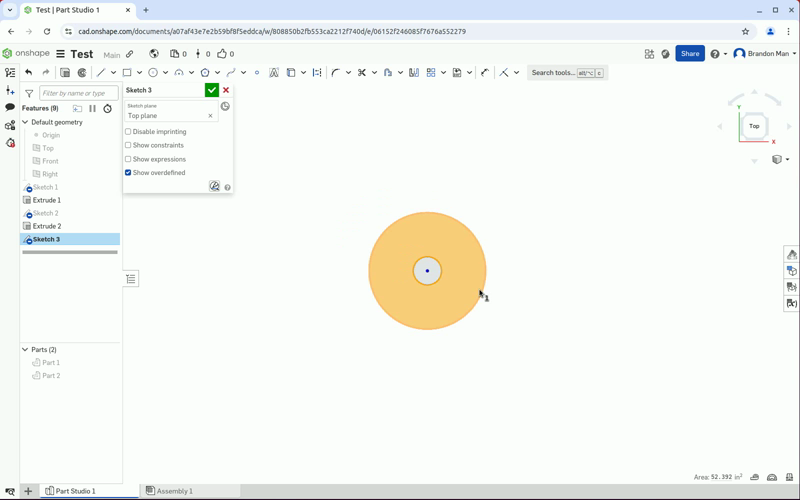
scroll(-6)
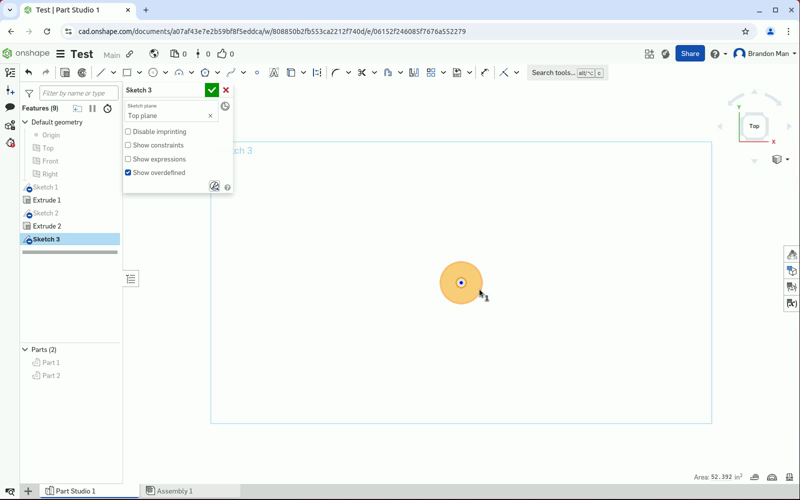
mouse_move(73, 352)
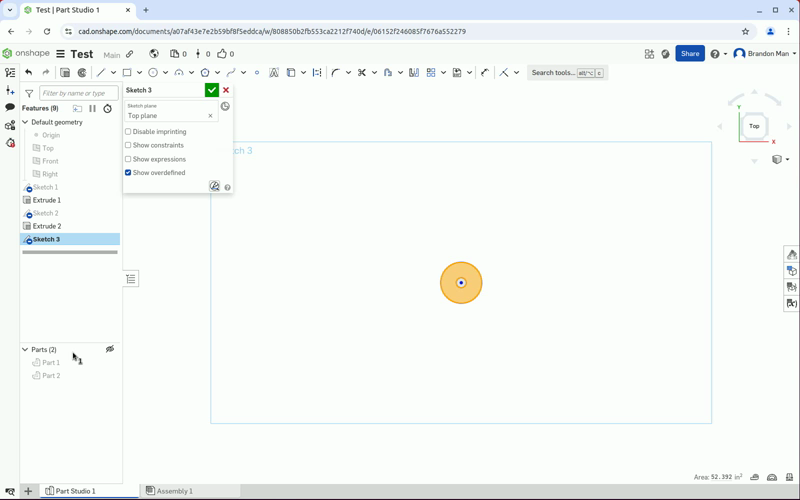
key(shift+y)
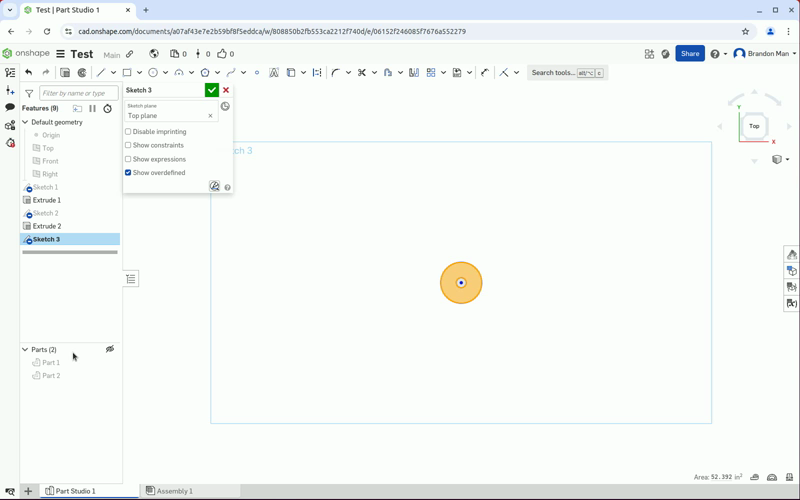
key(shift+e)
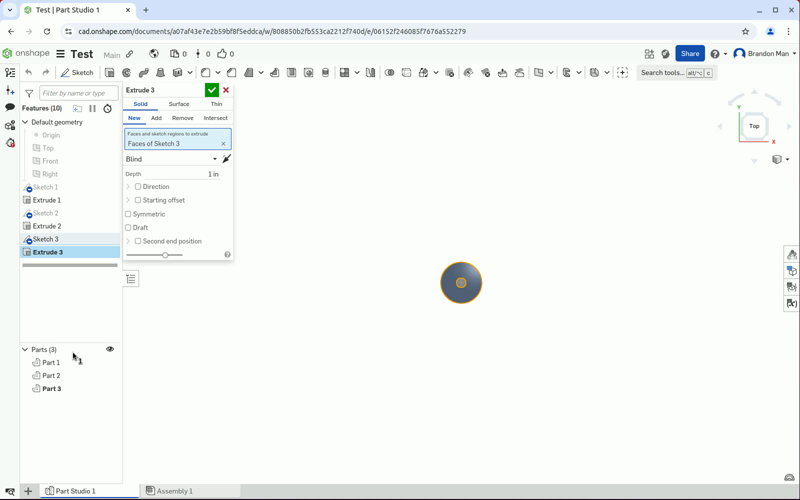
mouse_move(143, 106)
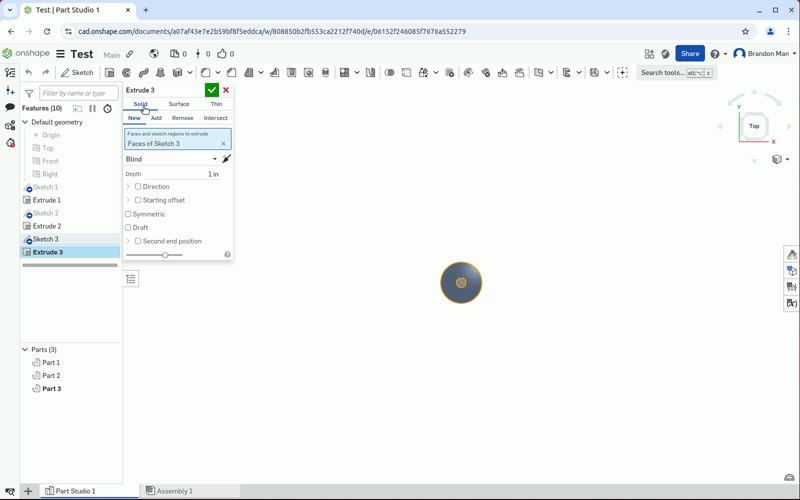
click(143, 106)
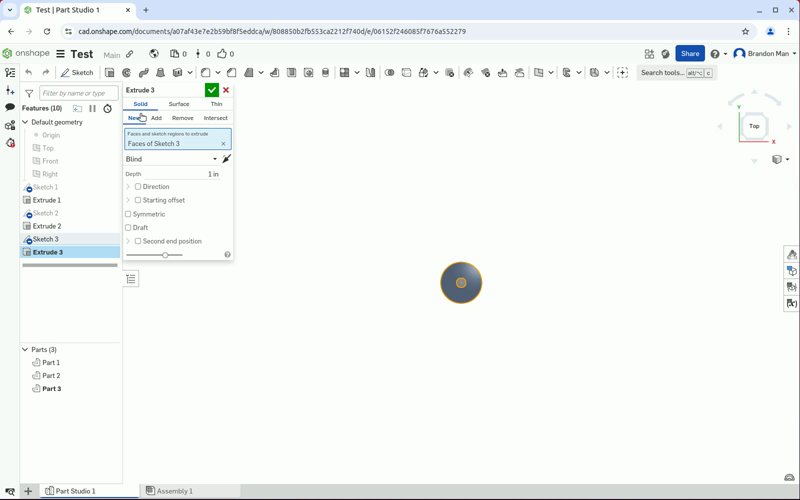
mouse_move(137, 120)
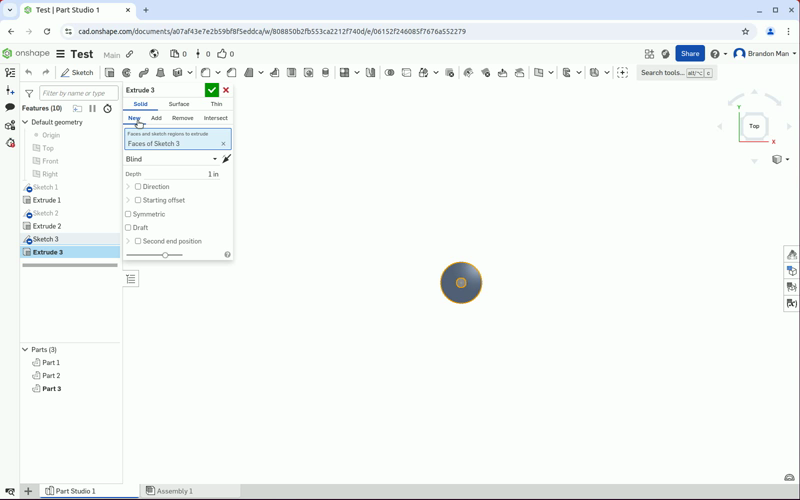
click(137, 120)
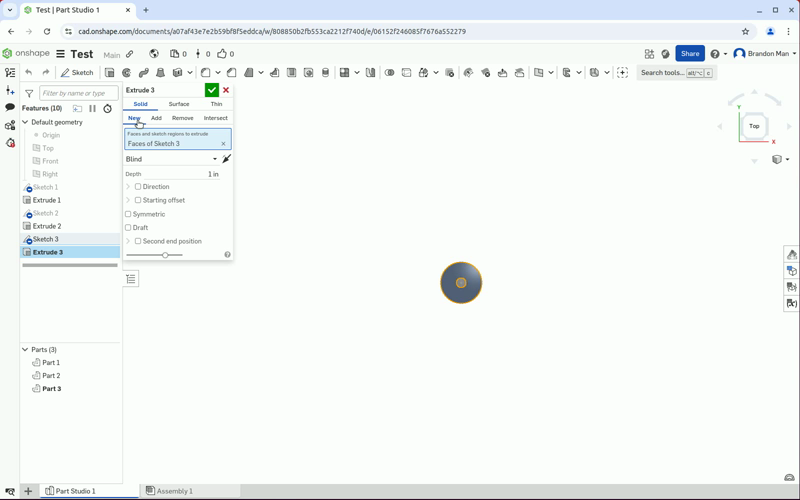
key(tab, 4)
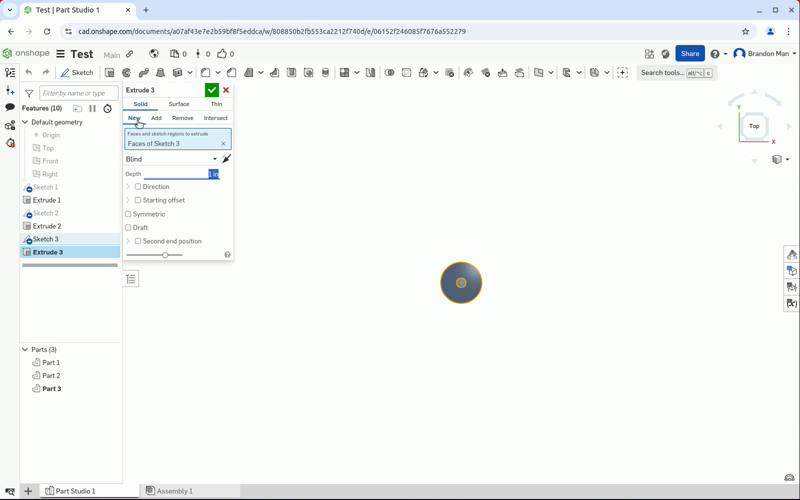
text(20.46)
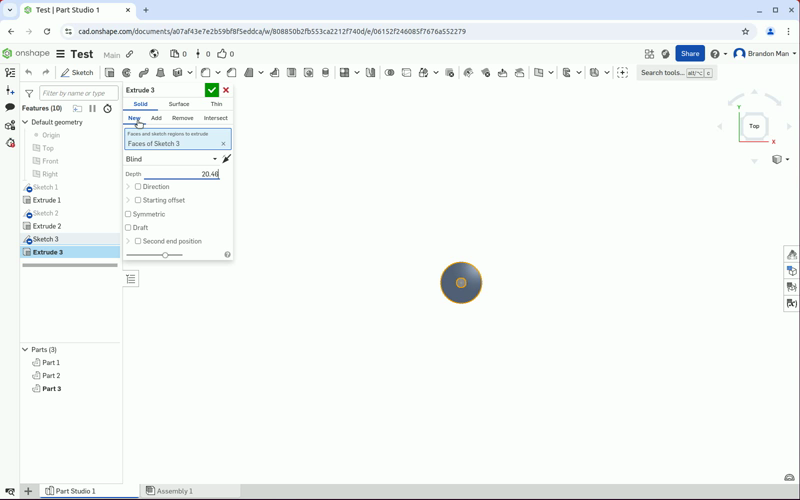
key(enter)
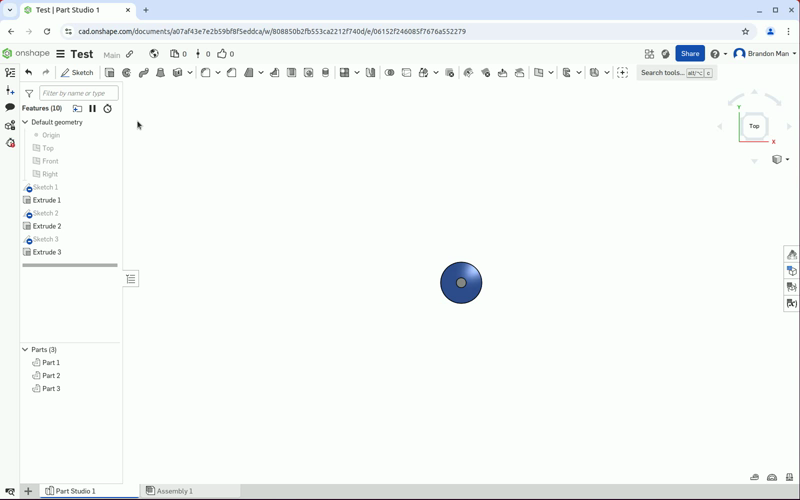
key(shift+h)
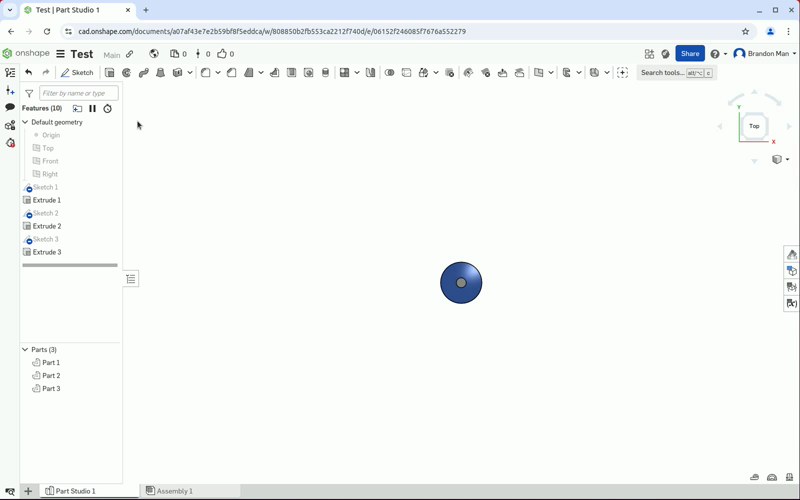
key(shift+h)
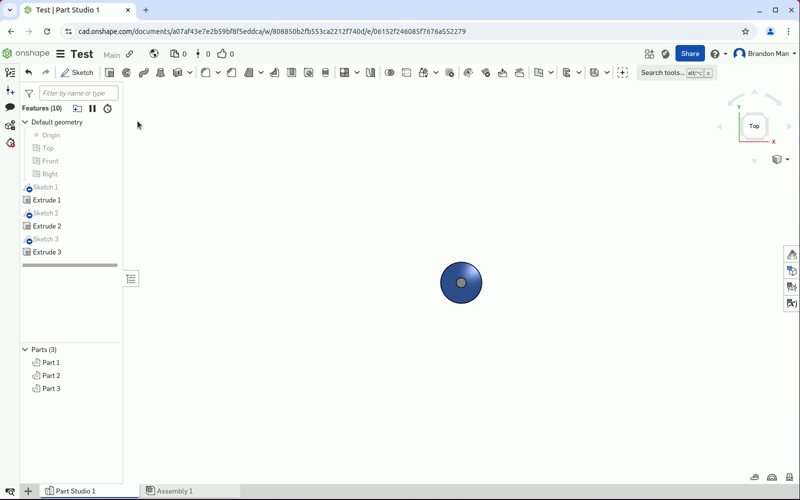
mouse_move(73, 189)
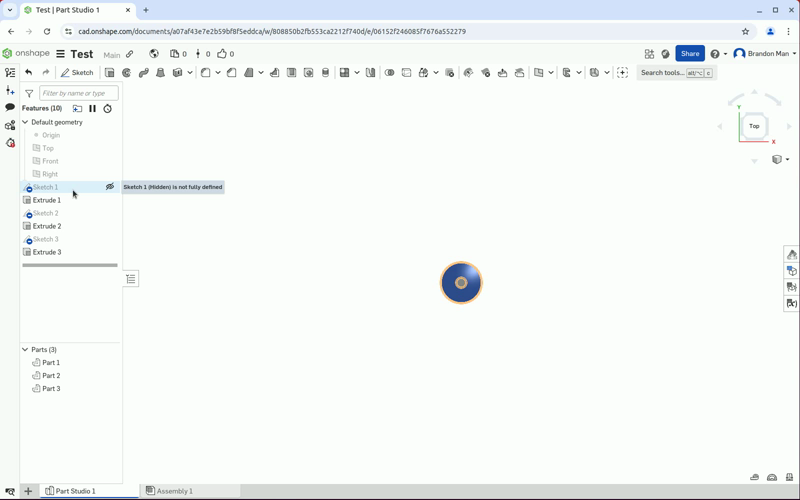
click(73, 189)
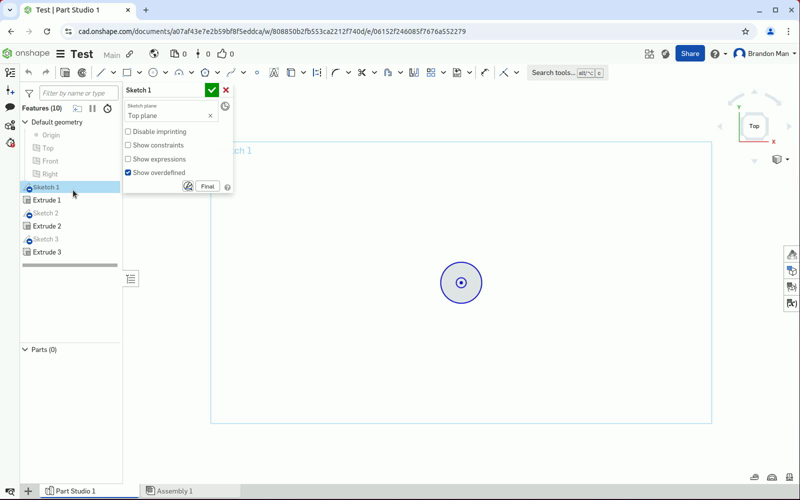
mouse_move(229, 92)
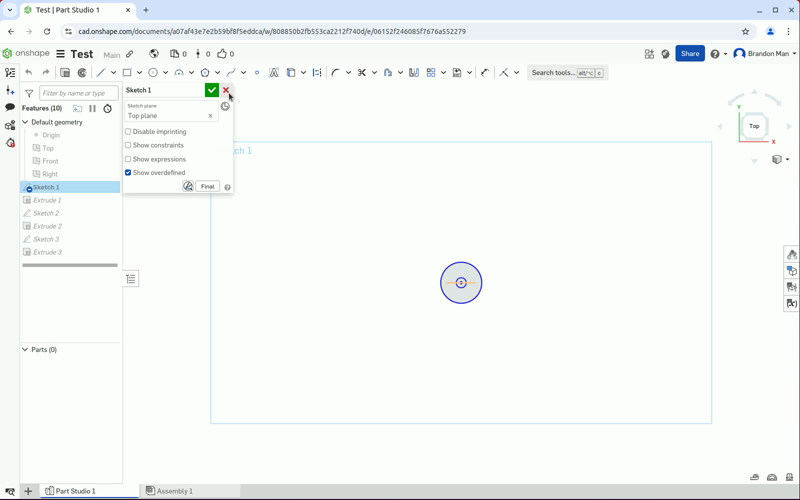
click(229, 92)
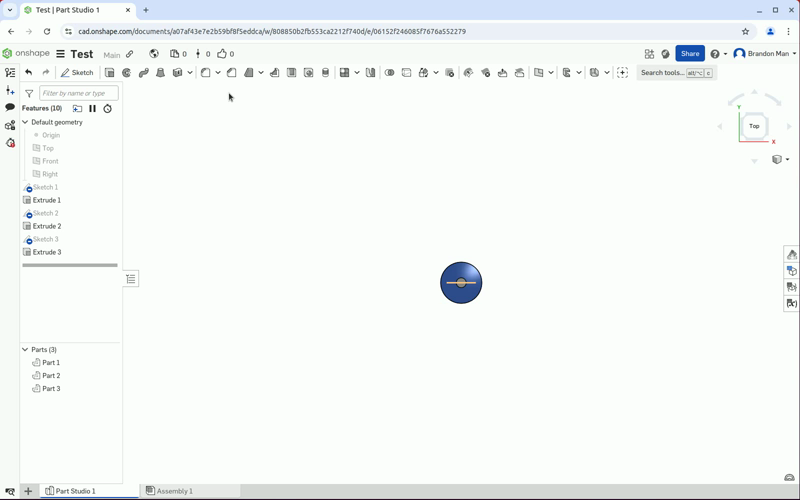
mouse_move(541, 75)
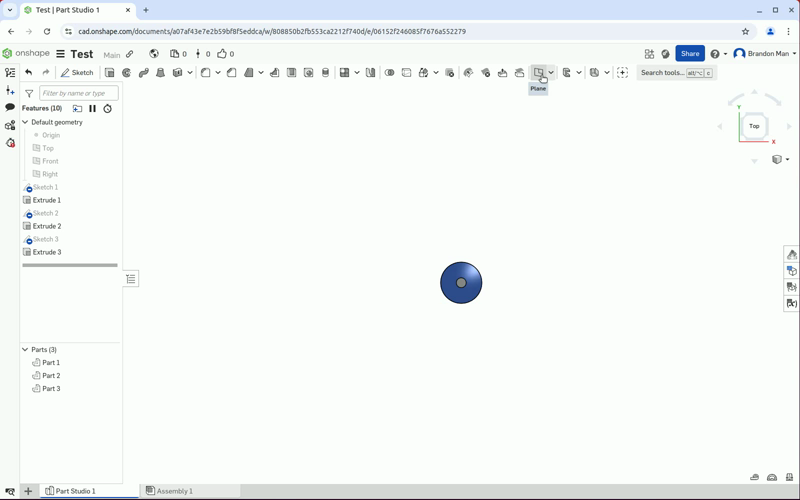
click(541, 75)
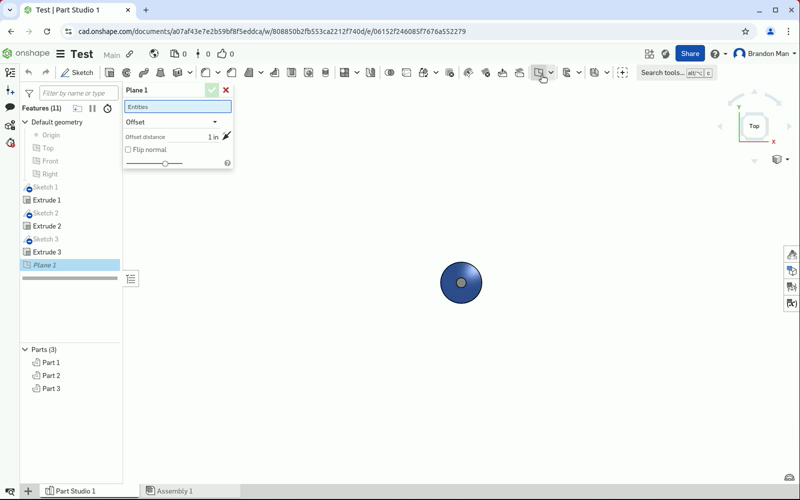
mouse_move(73, 150)
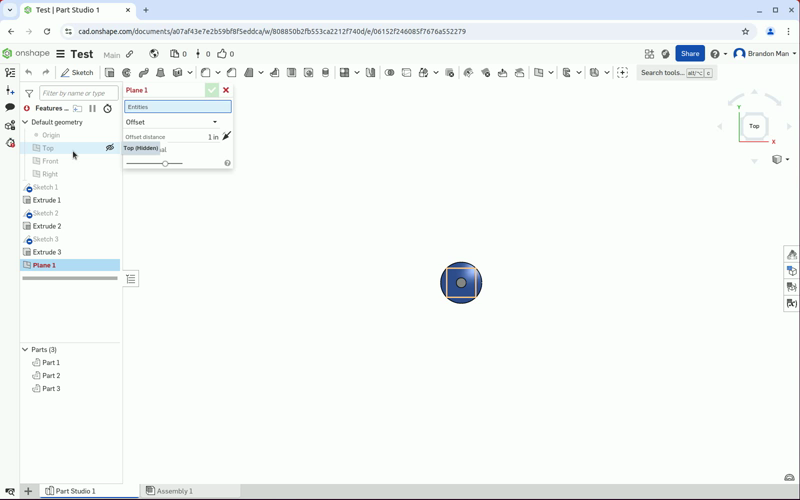
click(73, 150)
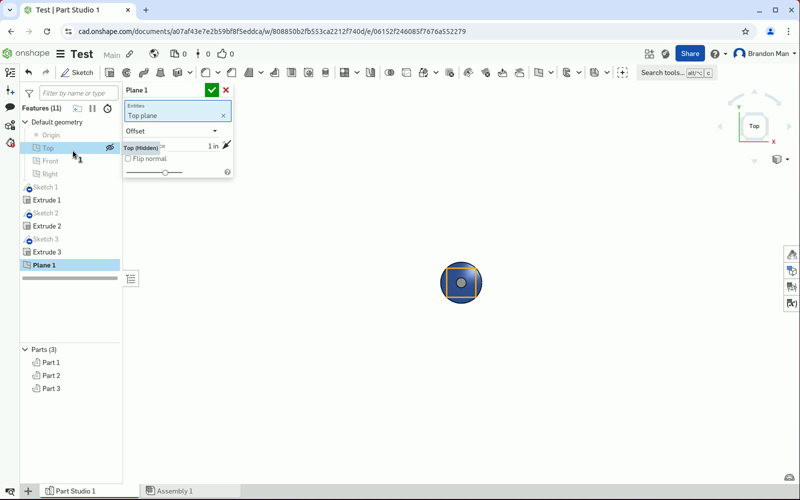
key(tab, 2)
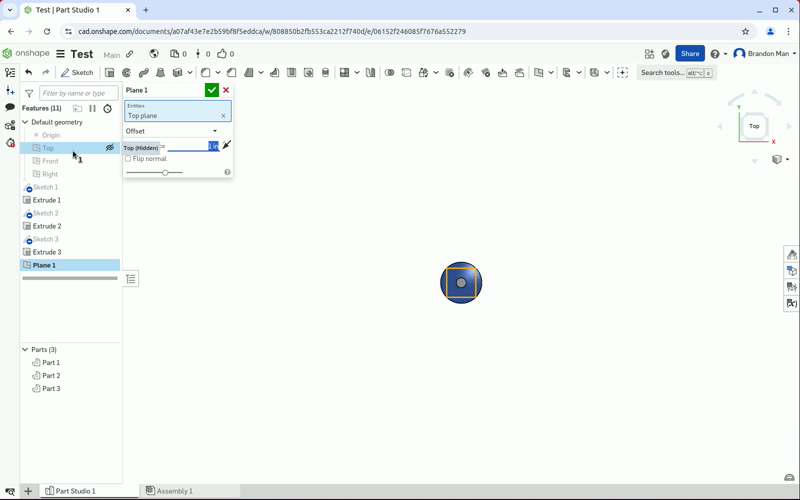
text(20.459)
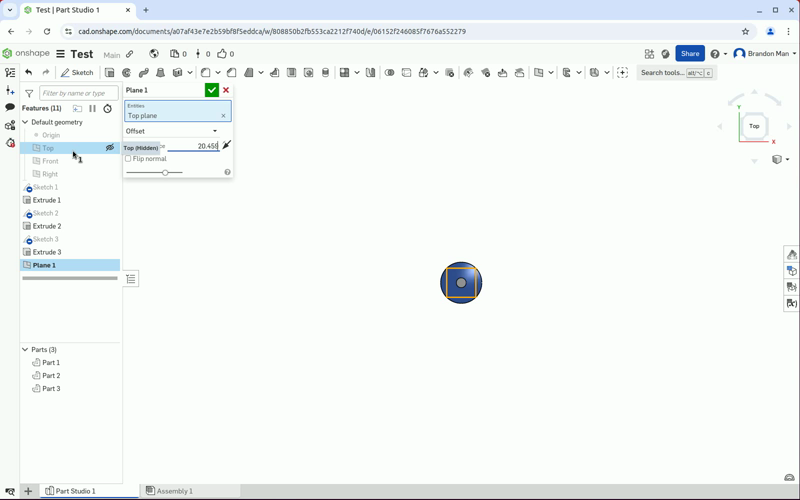
key(enter, 2)
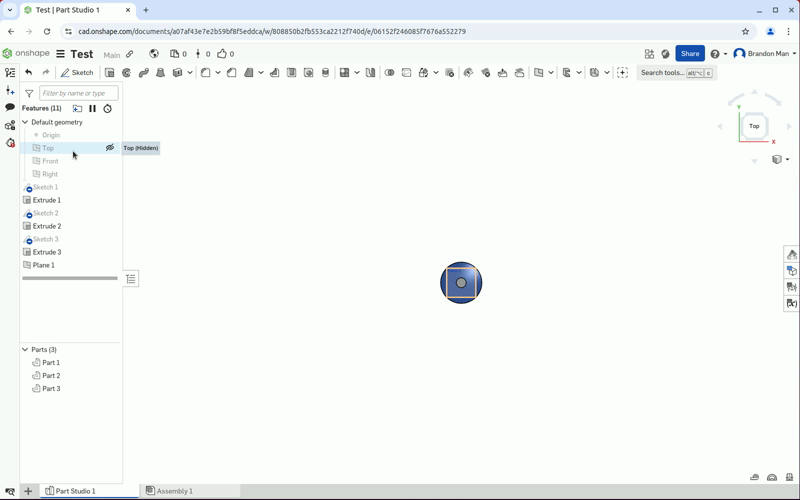
key(shift+s)
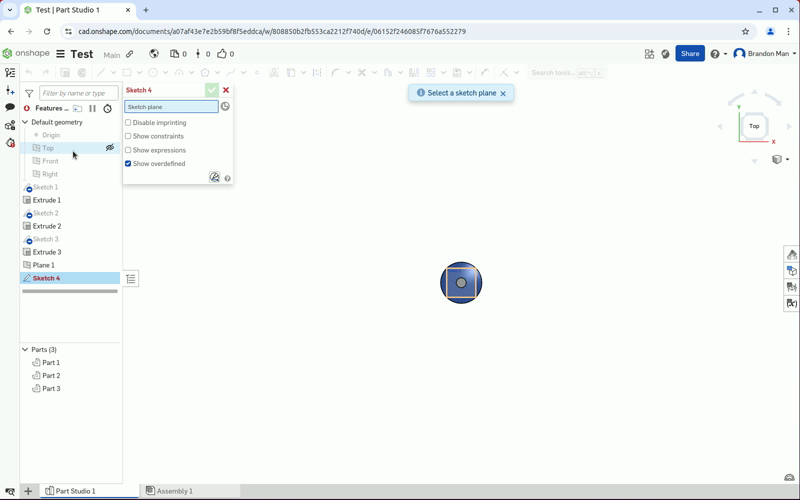
mouse_move(73, 267)
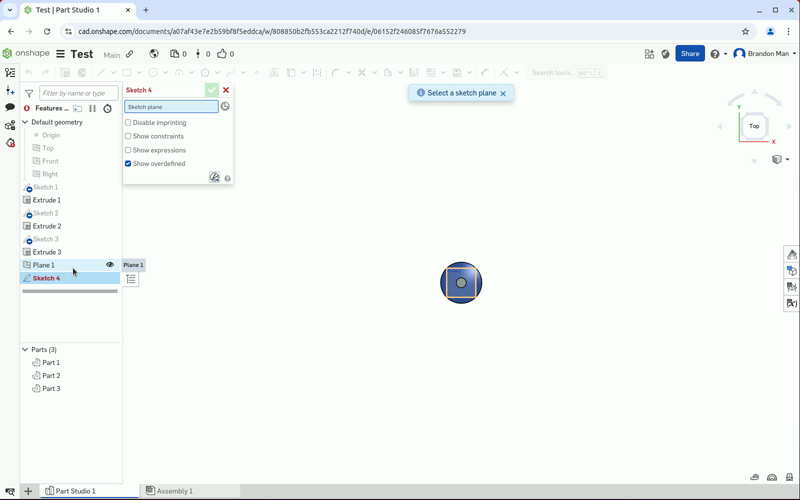
click(73, 267)
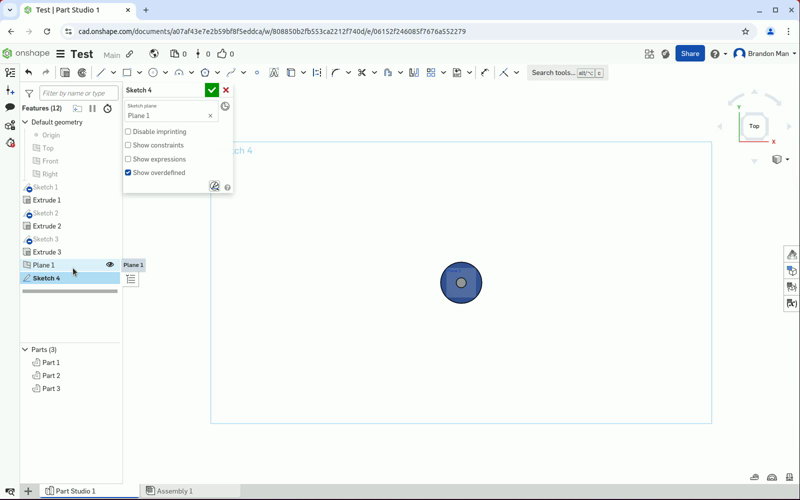
mouse_move(73, 352)
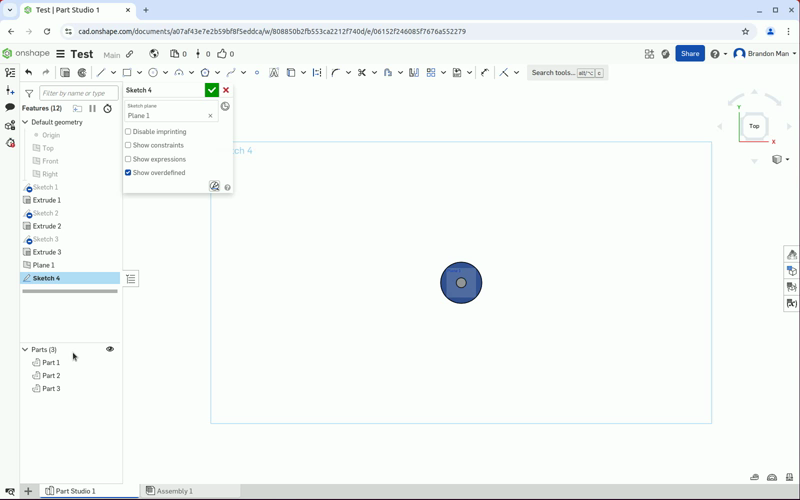
key(y)
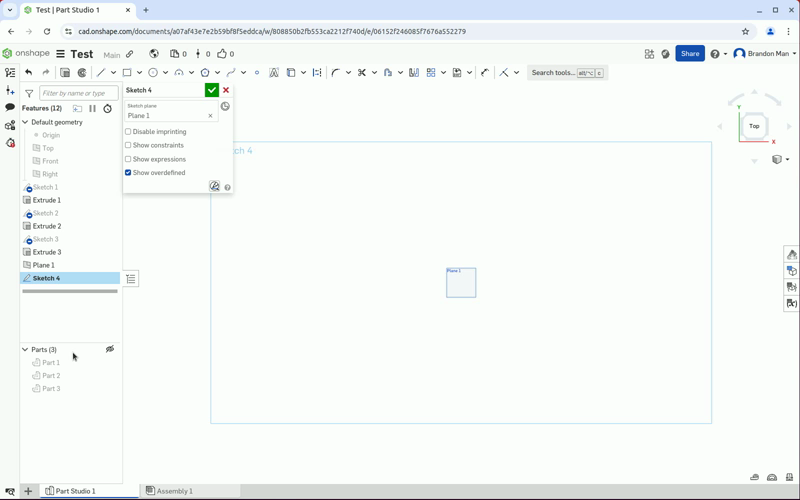
key(c)
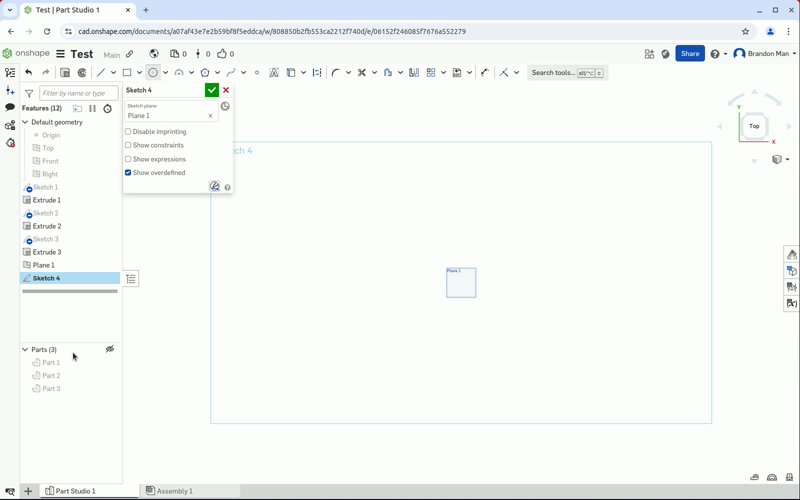
key_down(shift)
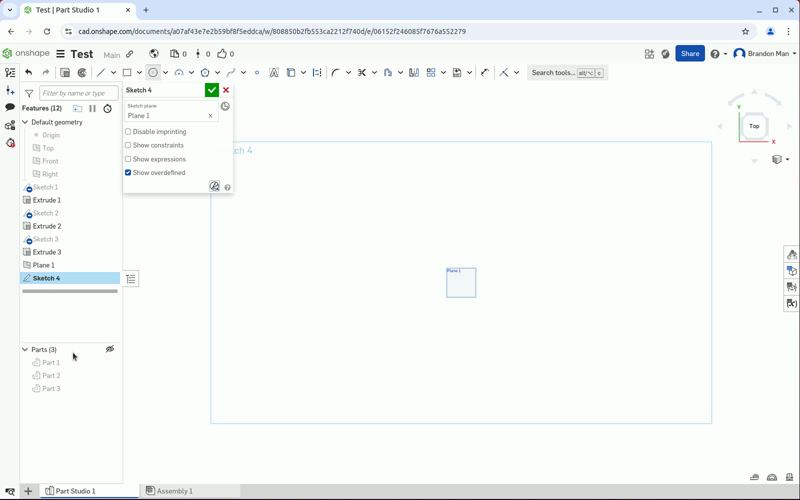
mouse_move(460, 282)
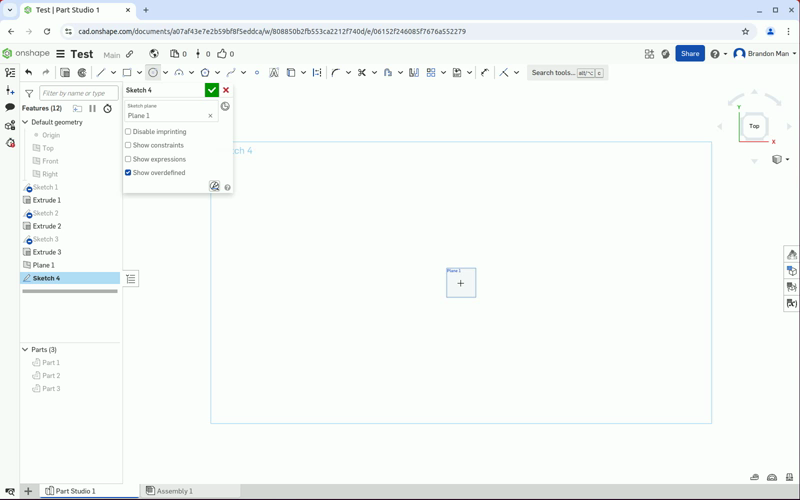
click(460, 282)
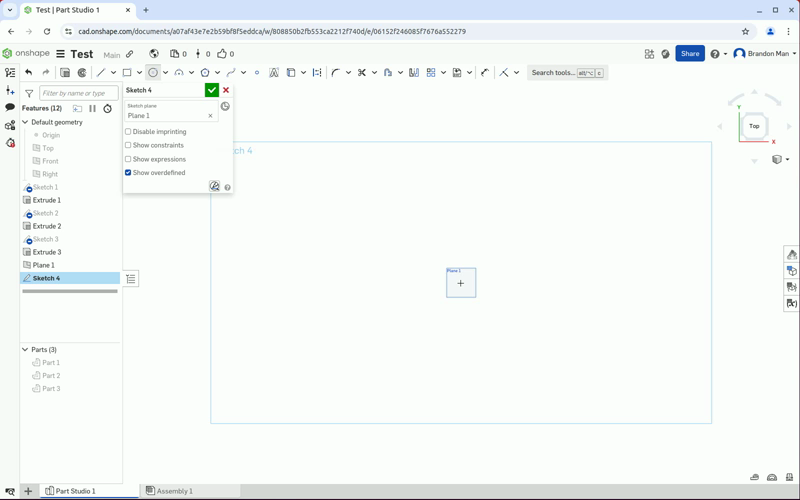
key_up(shift)
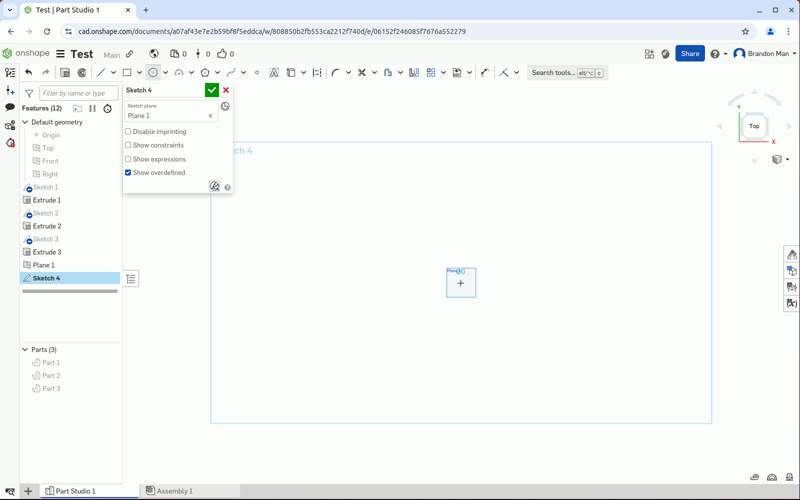
mouse_move(466, 282)
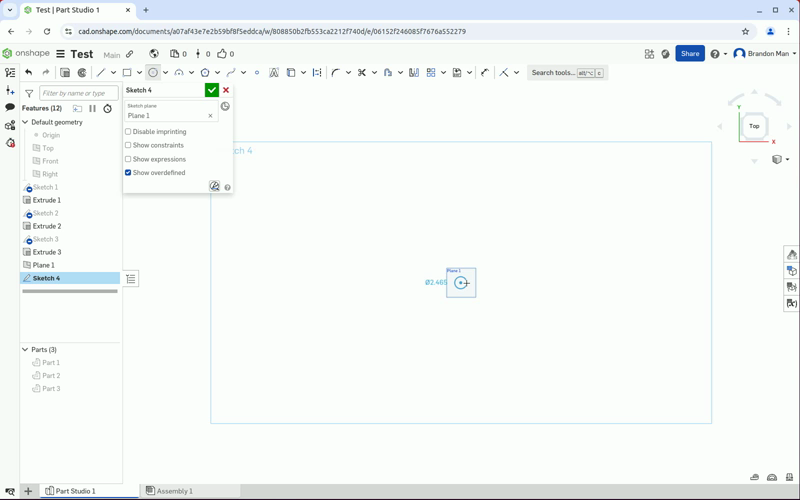
click(466, 282)
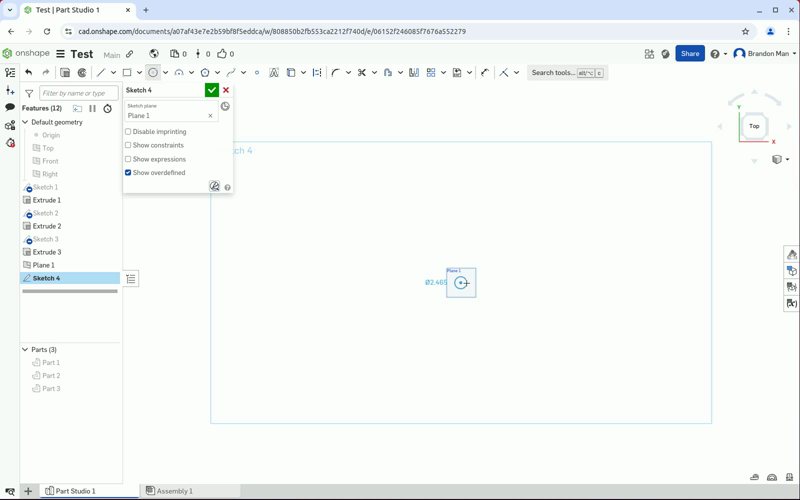
key(esc)
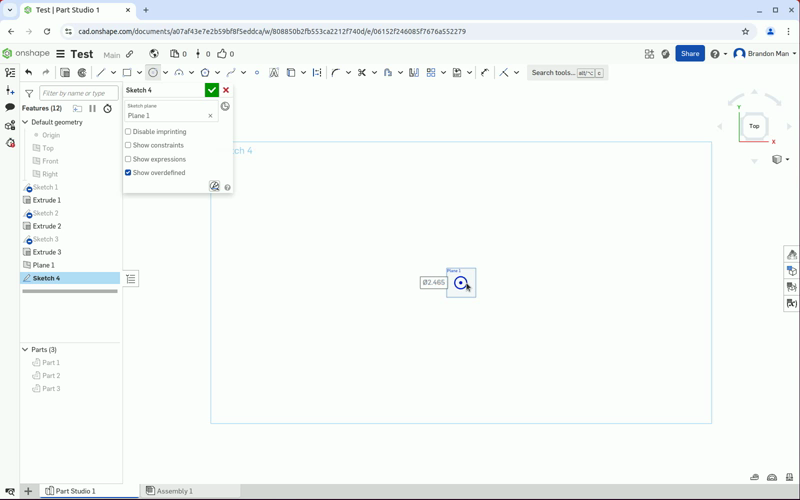
key(c)
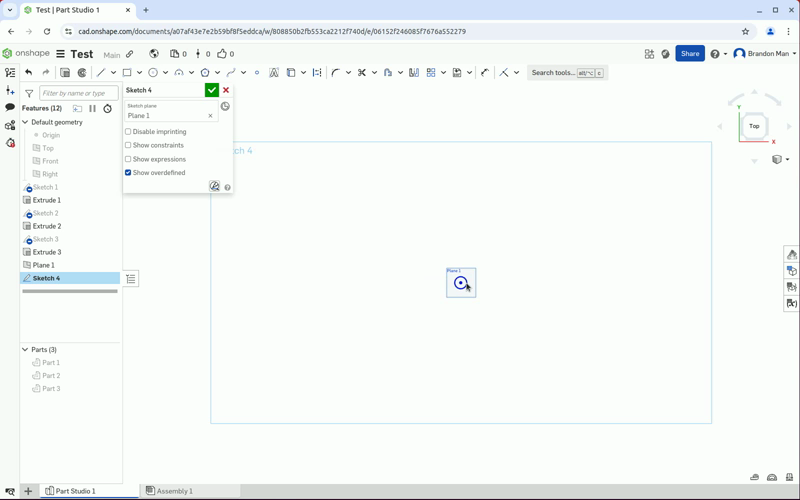
key_down(shift)
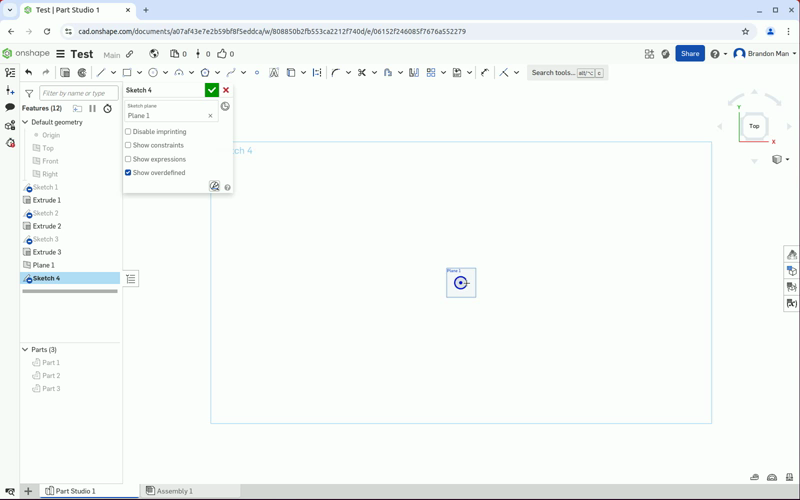
mouse_move(460, 282)
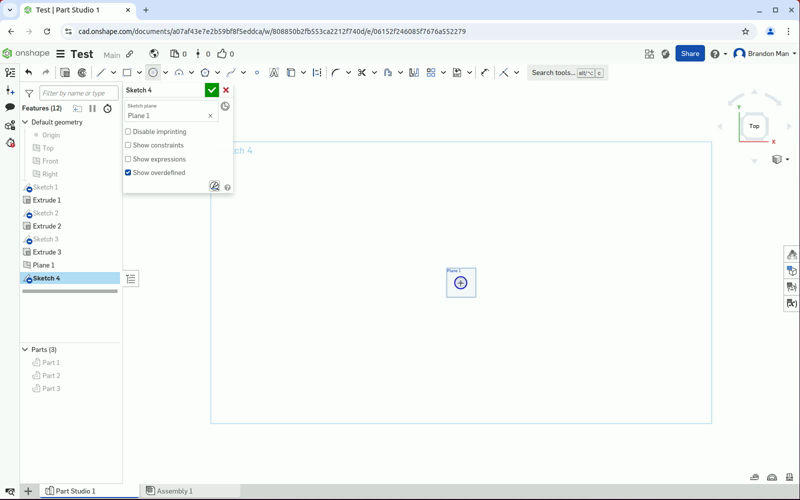
click(460, 282)
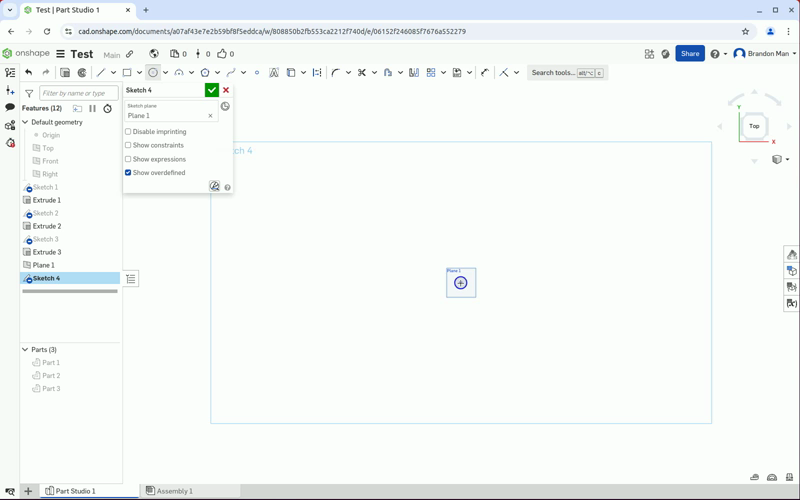
key_up(shift)
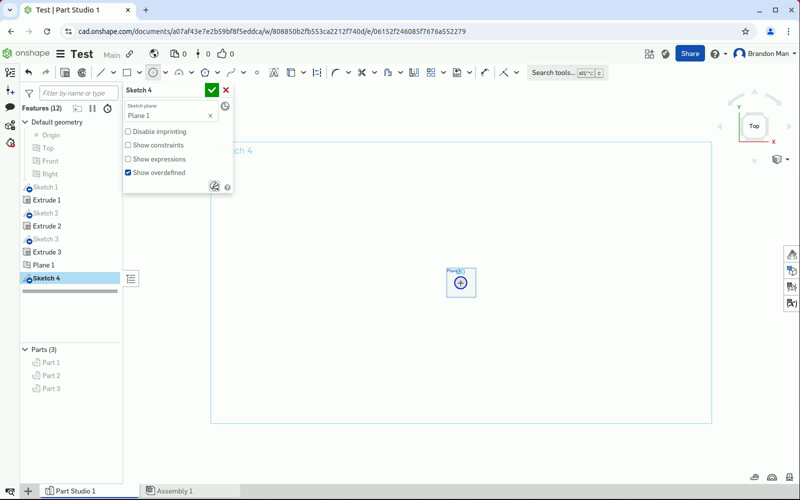
mouse_move(465, 282)
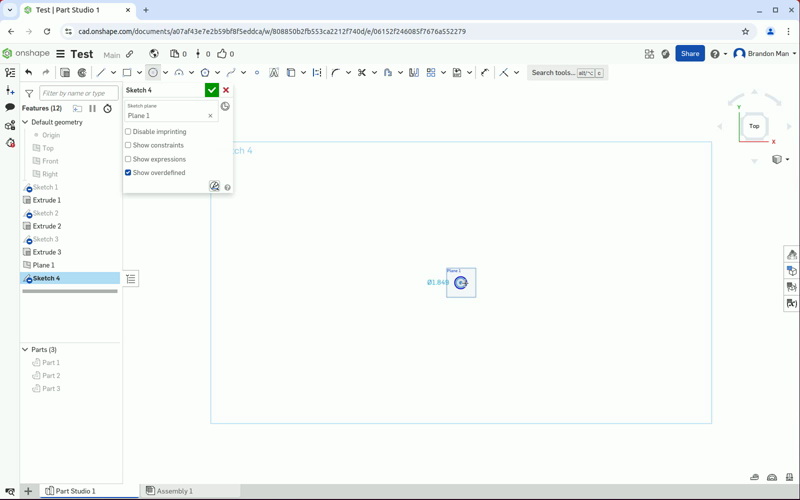
scroll(6)
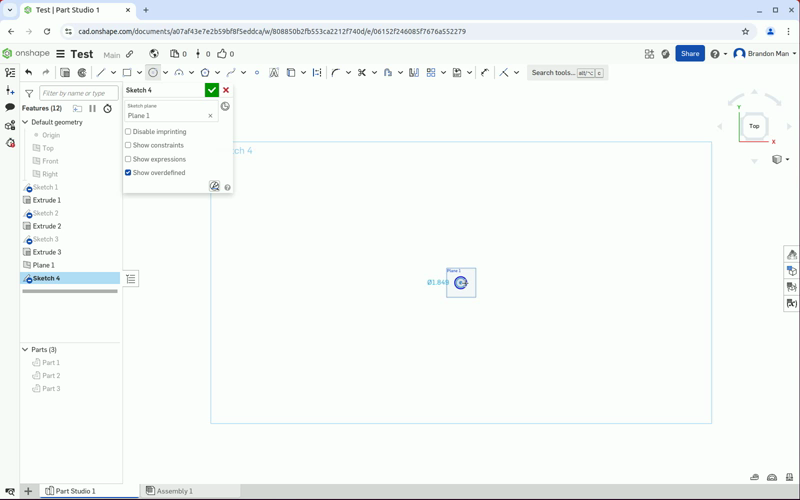
scroll(6)
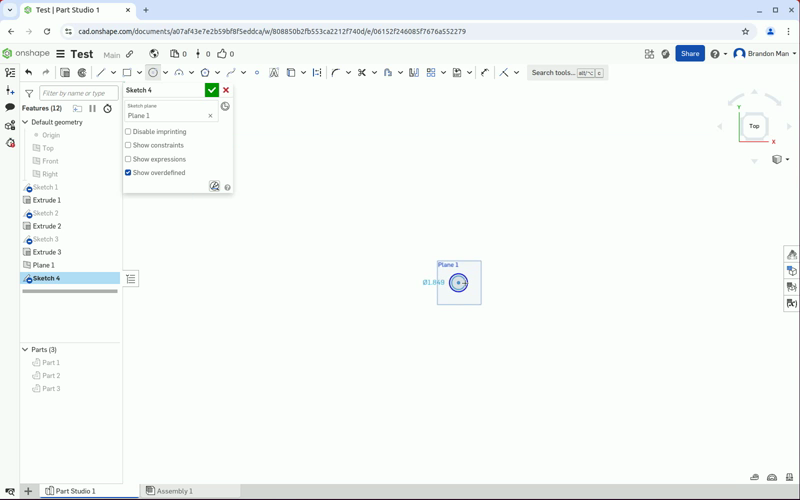
scroll(6)
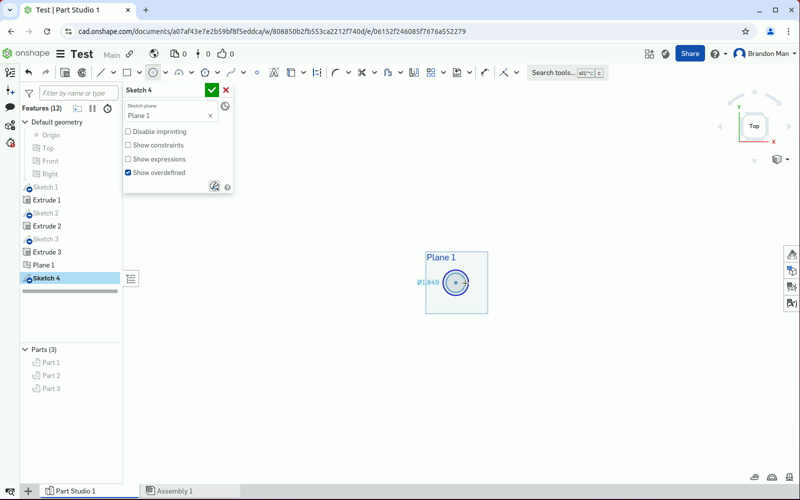
scroll(6)
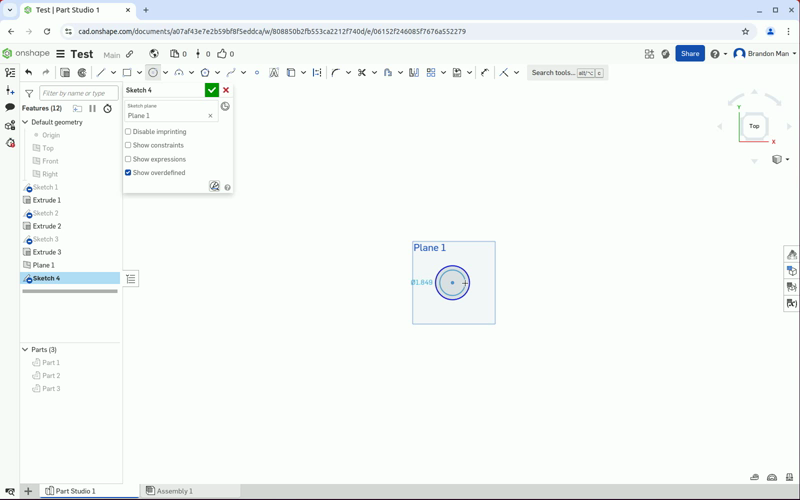
scroll(6)
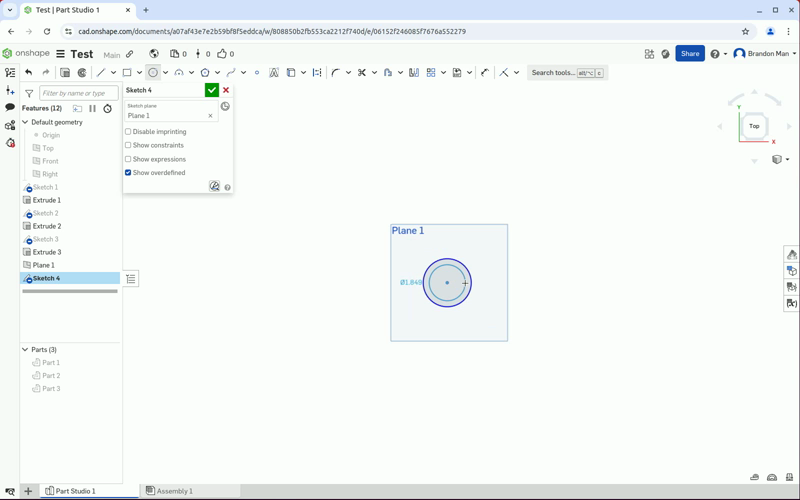
scroll(6)
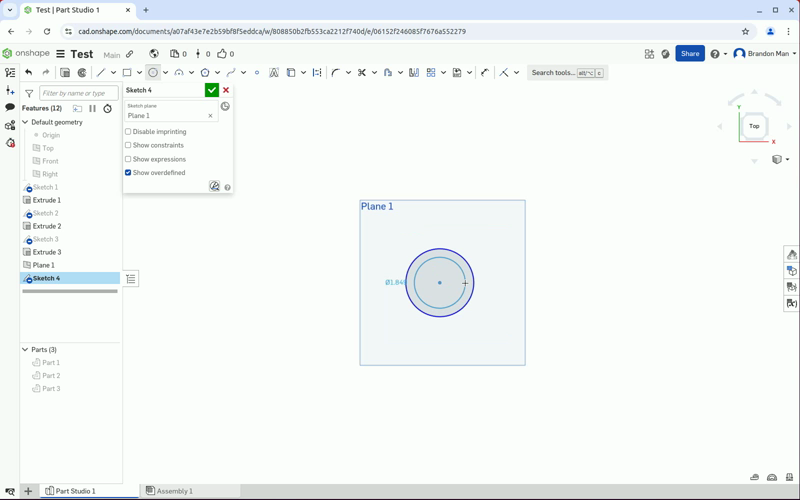
scroll(6)
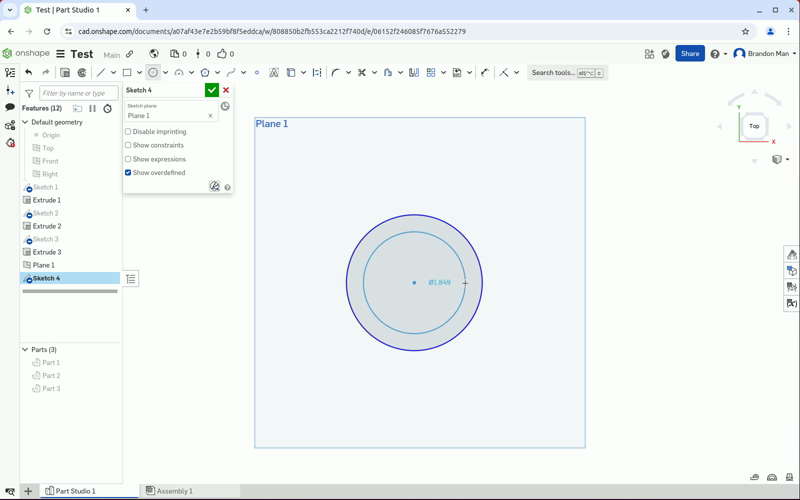
click(465, 282)
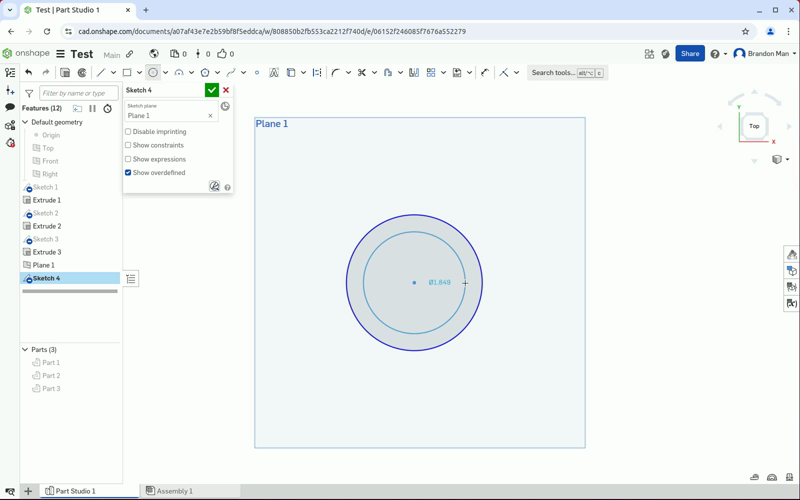
scroll(-6)
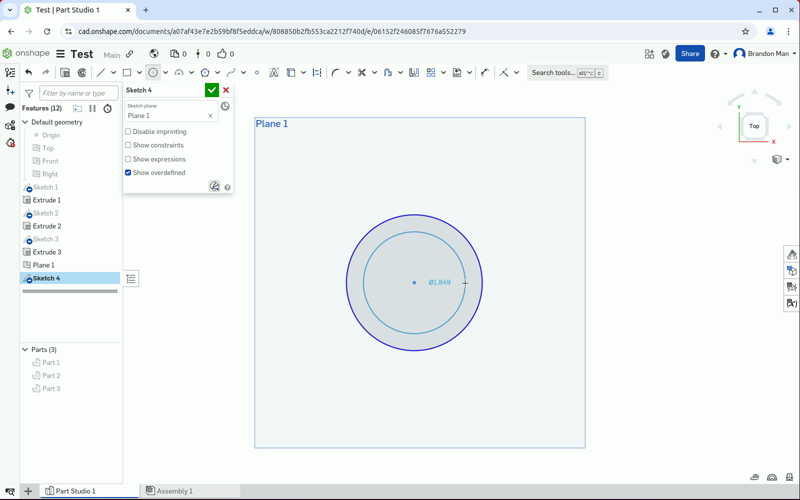
scroll(-6)
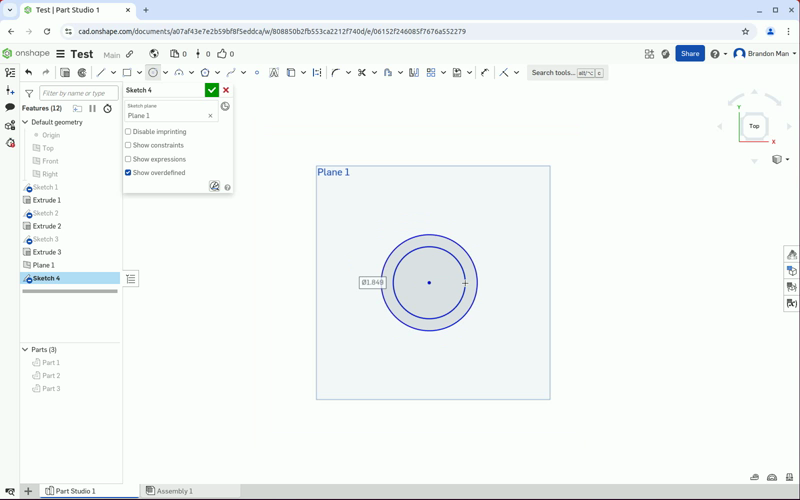
scroll(-6)
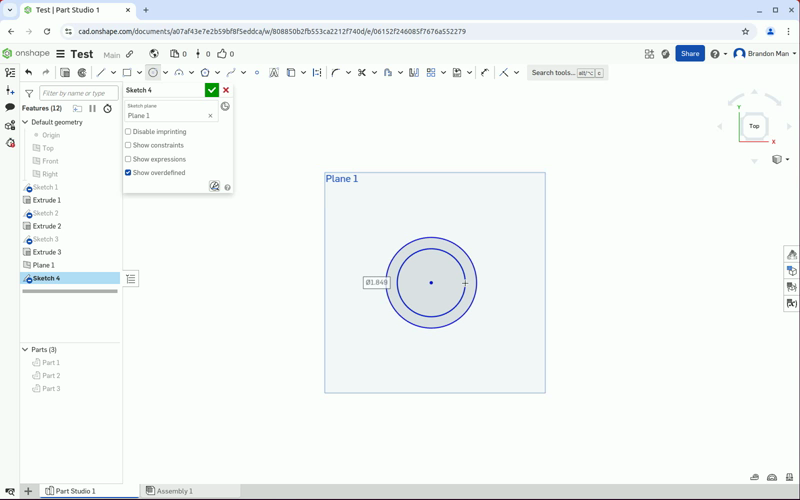
scroll(-6)
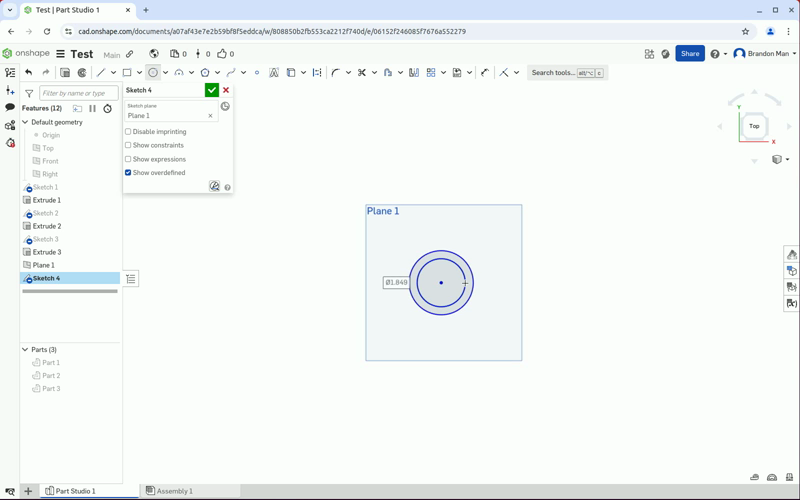
scroll(-6)
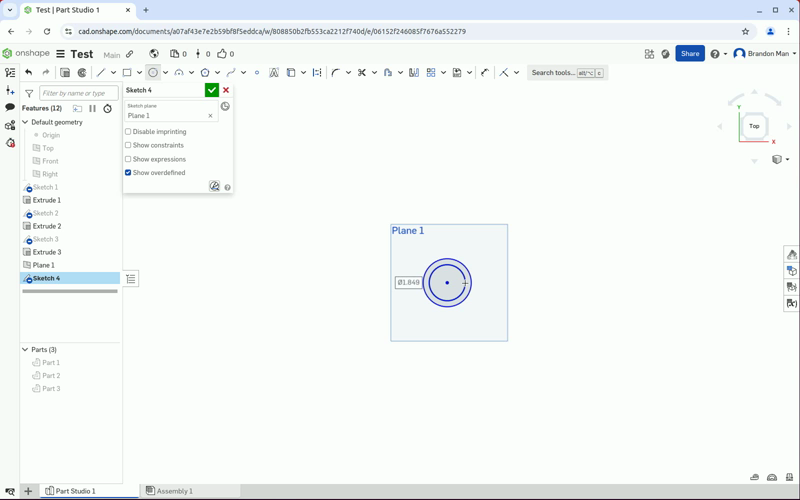
scroll(-6)
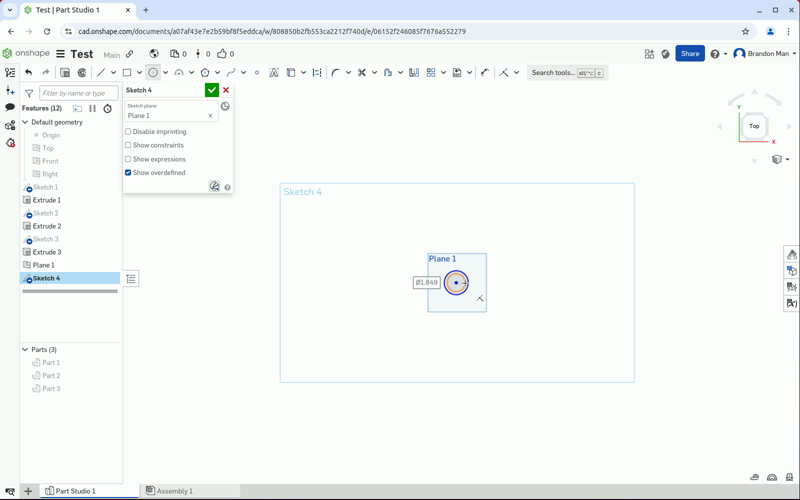
scroll(-6)
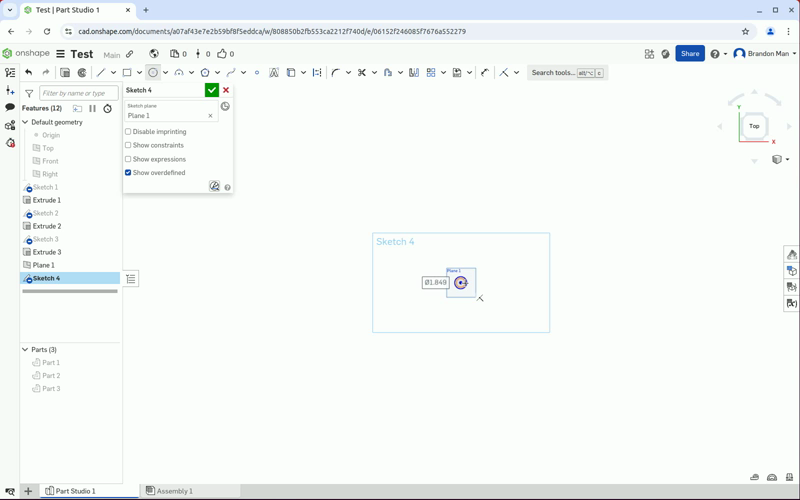
key(esc)
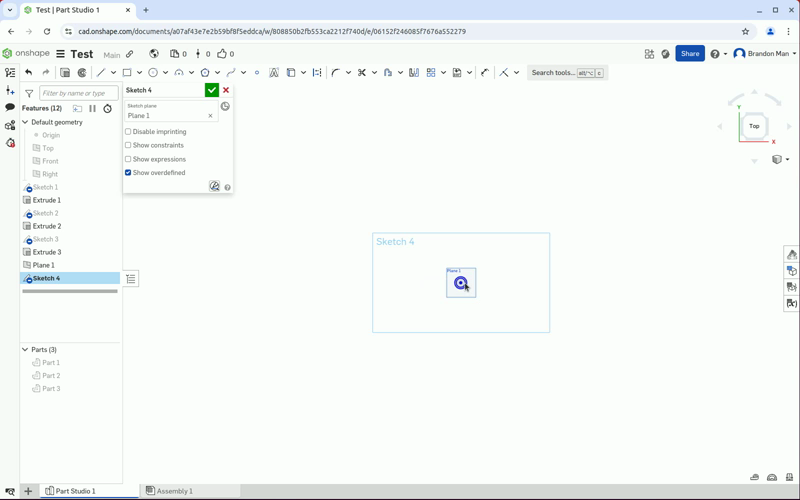
mouse_move(455, 285)
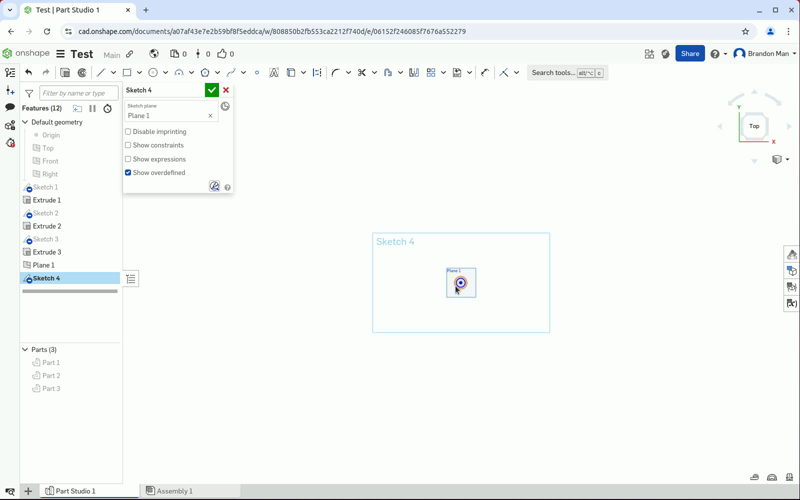
scroll(6)
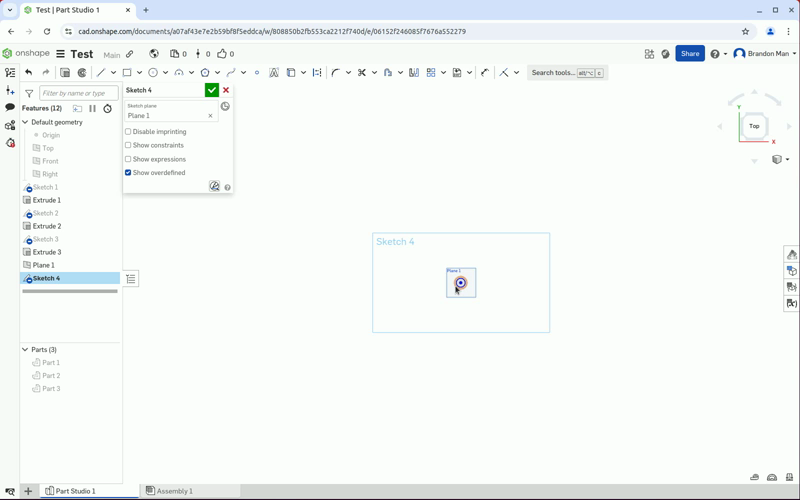
scroll(6)
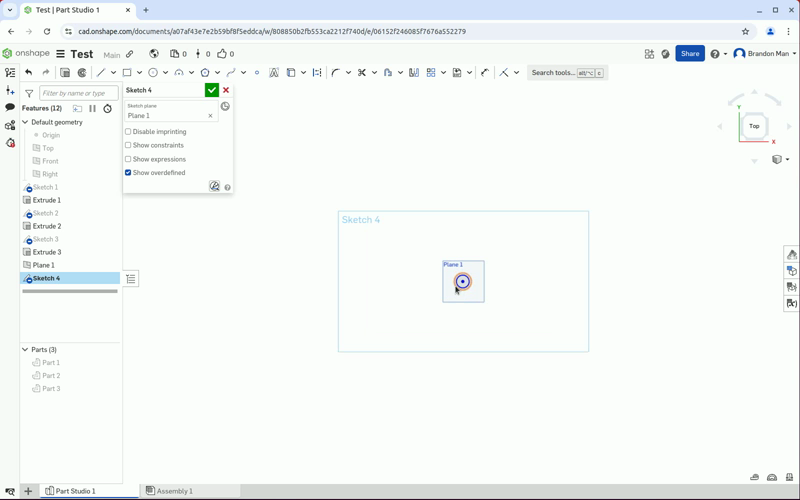
scroll(6)
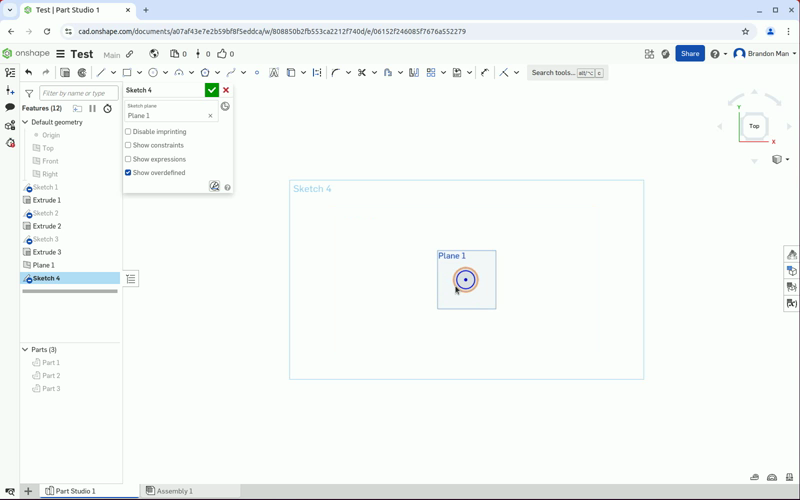
scroll(6)
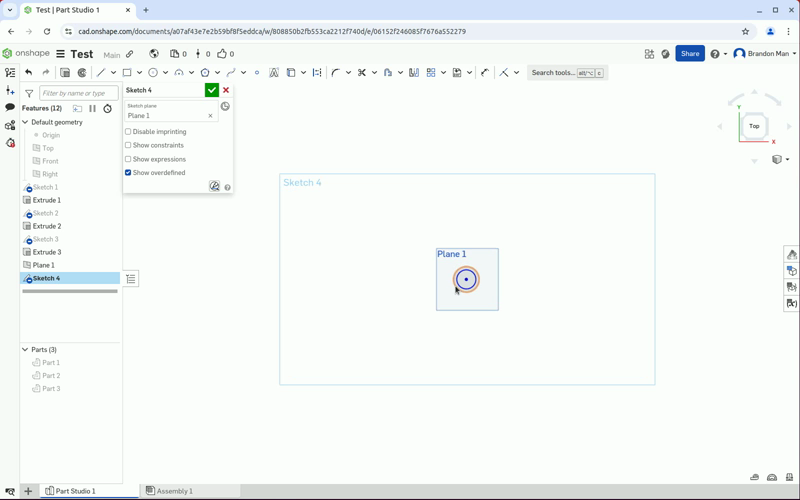
scroll(6)
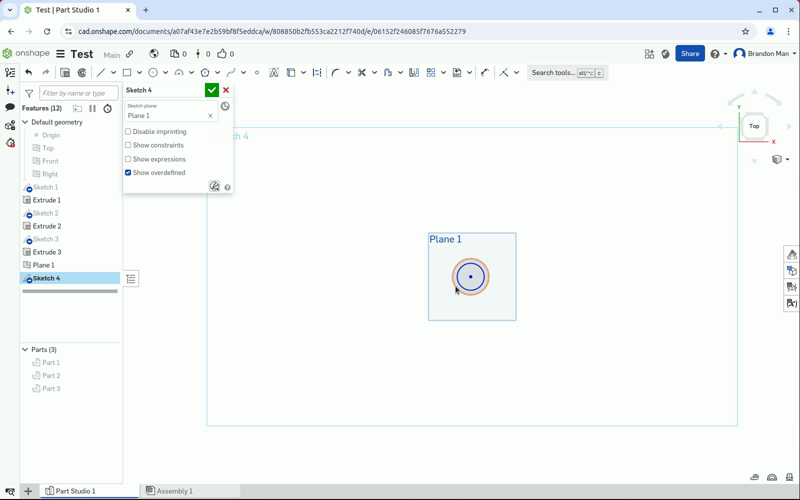
scroll(6)
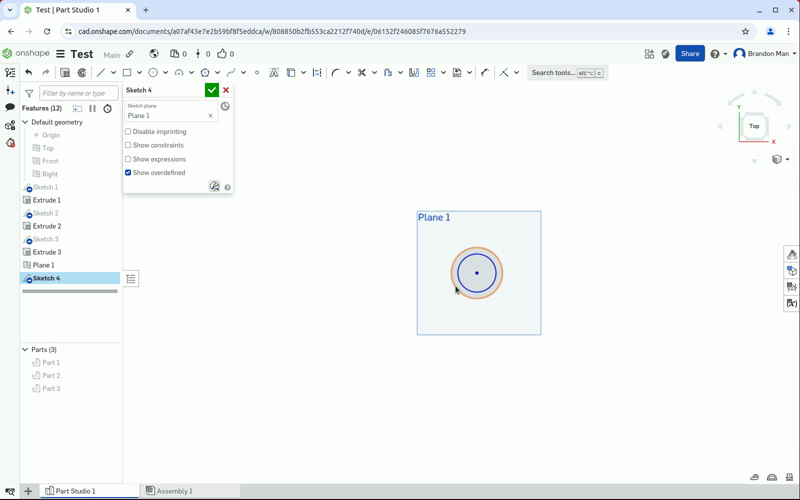
scroll(6)
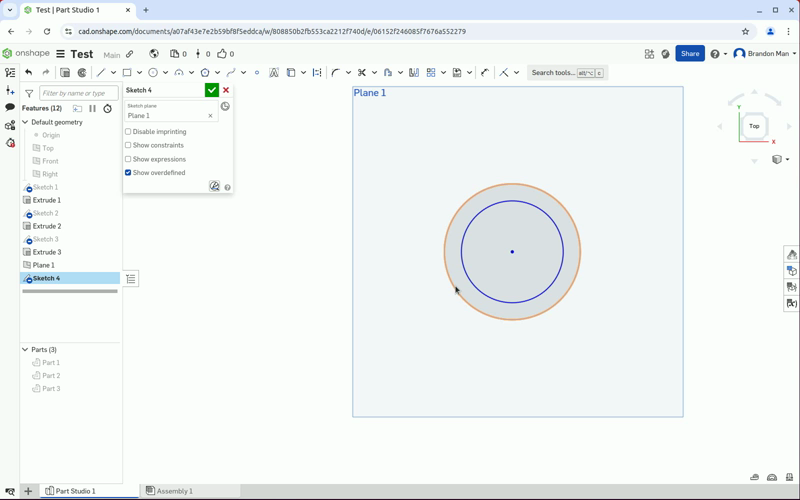
click(455, 285)
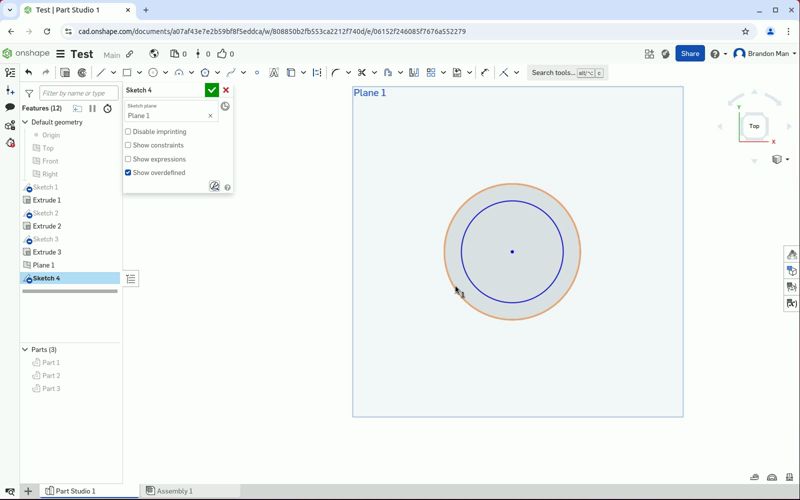
scroll(-6)
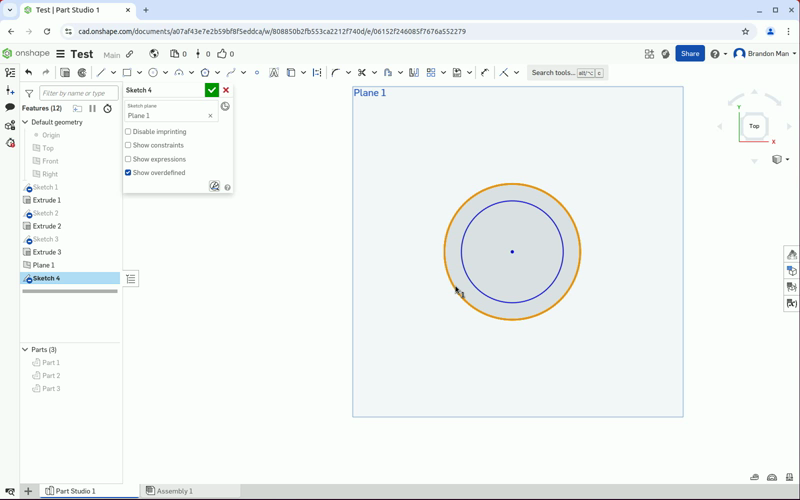
scroll(-6)
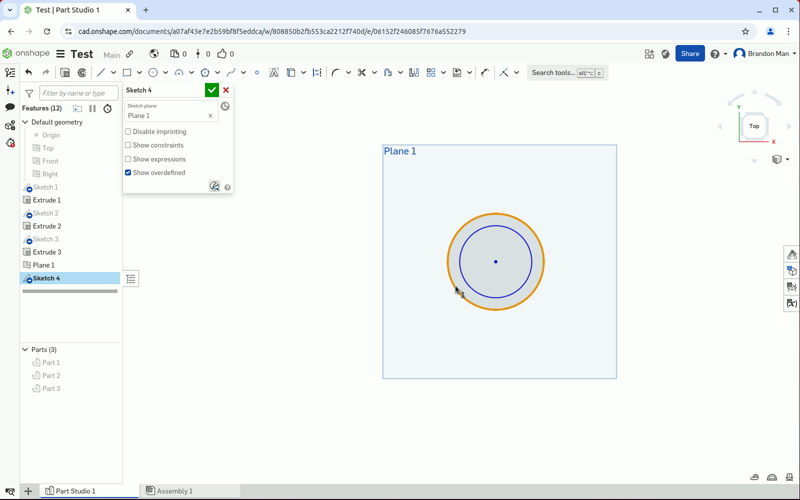
scroll(-6)
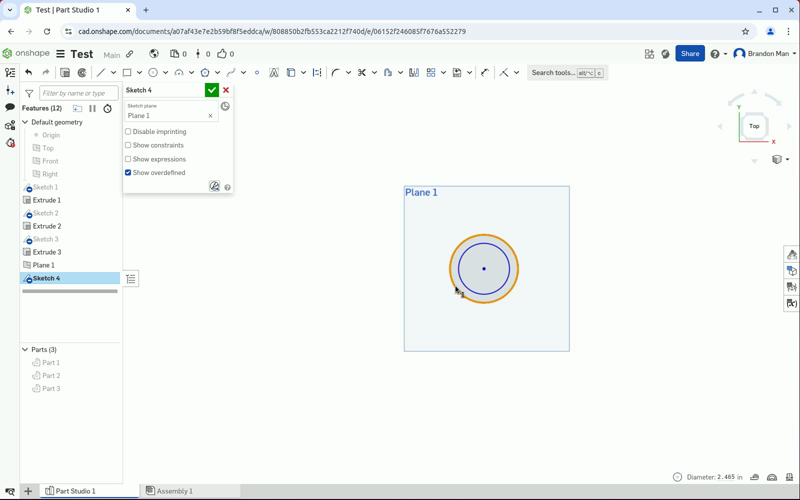
scroll(-6)
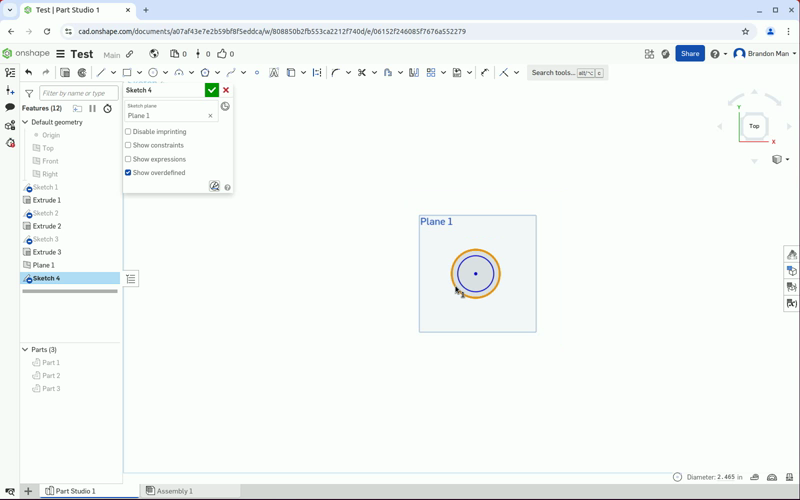
scroll(-6)
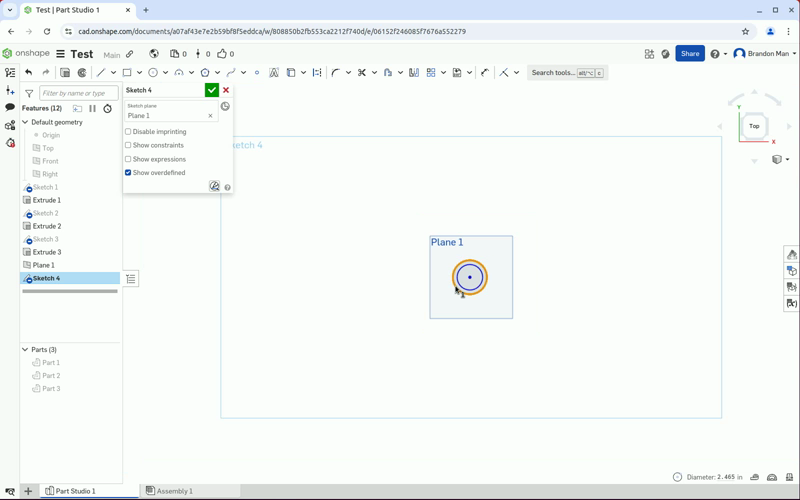
scroll(-6)
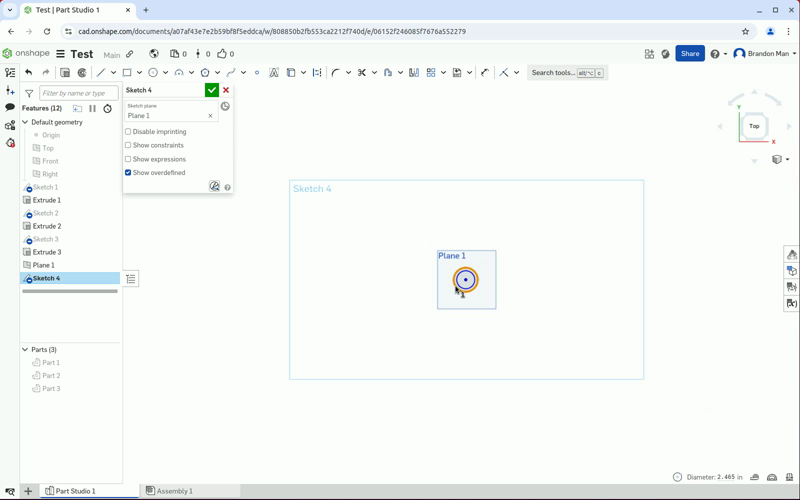
scroll(-6)
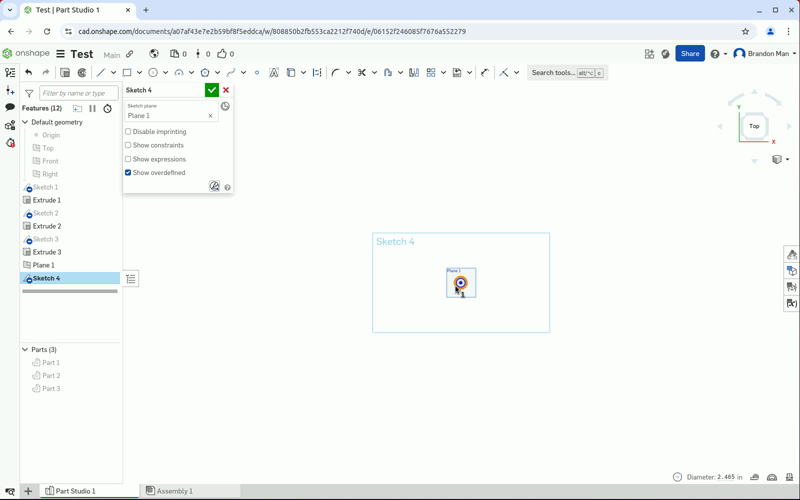
mouse_move(73, 352)
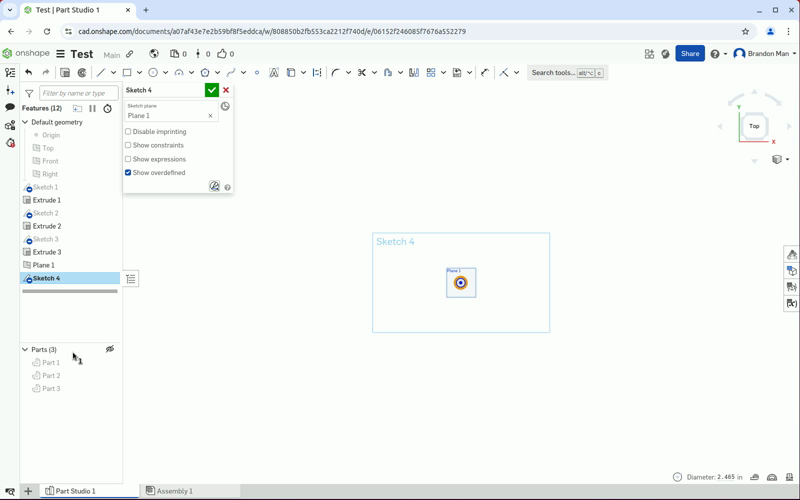
key(shift+y)
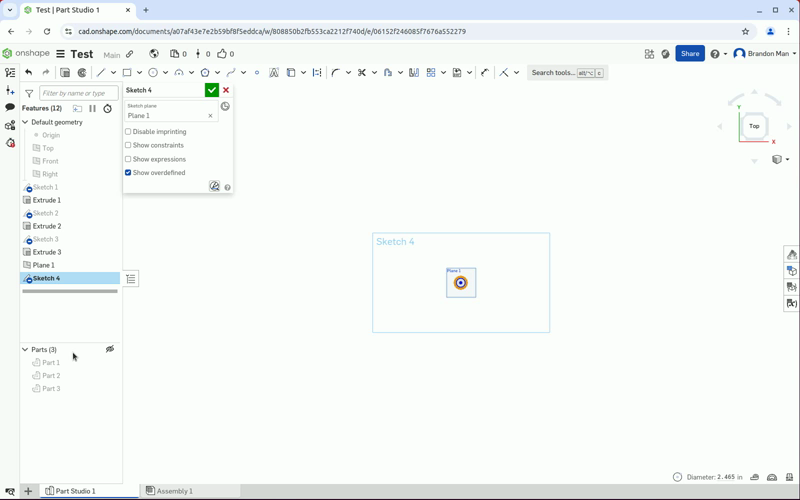
key(shift+e)
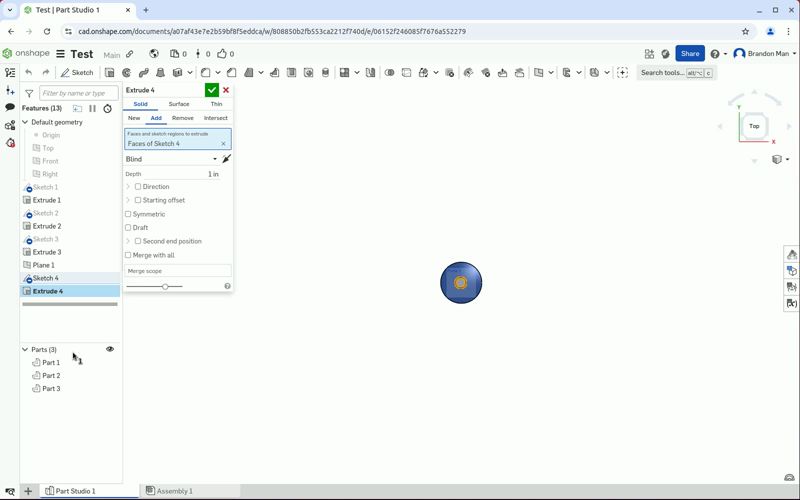
mouse_move(143, 106)
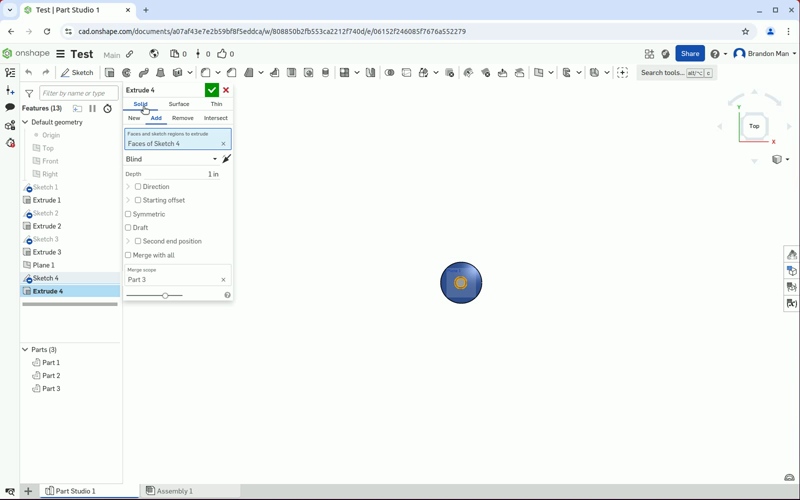
click(143, 106)
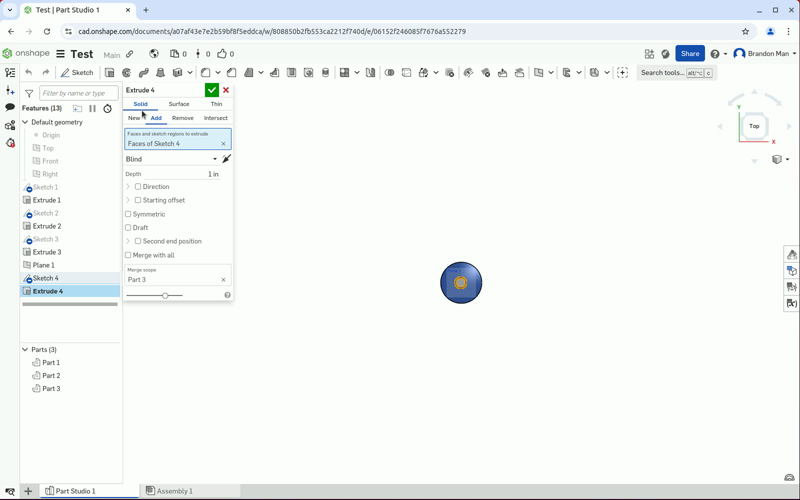
mouse_move(137, 120)
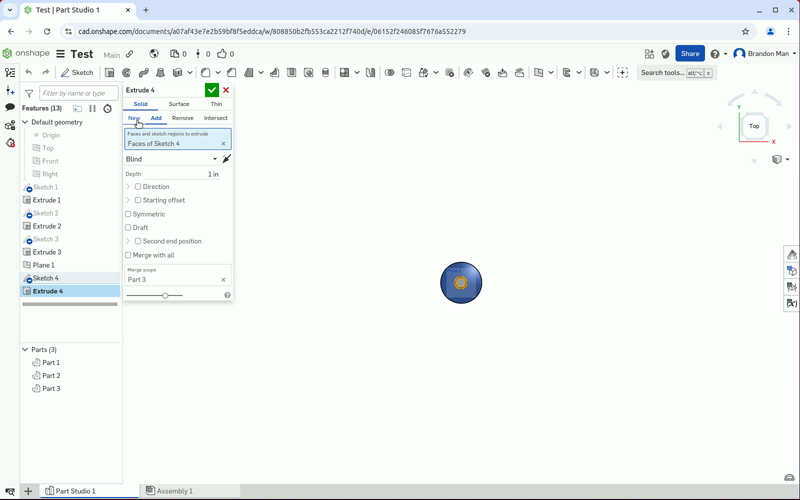
click(137, 120)
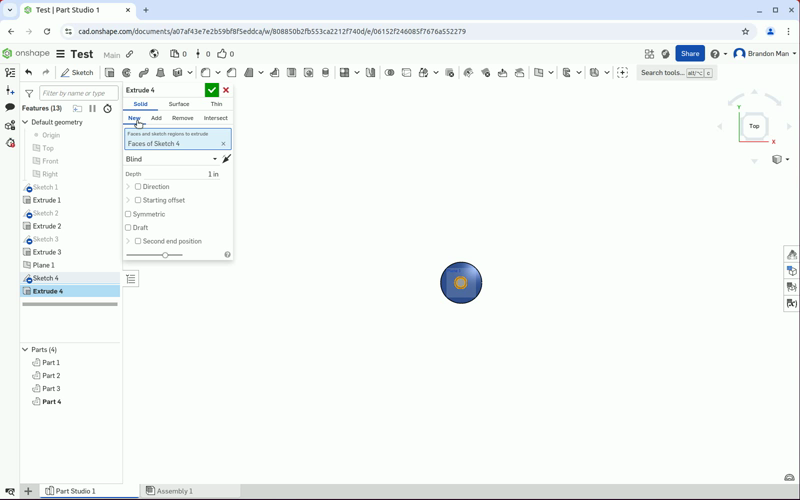
key(tab, 4)
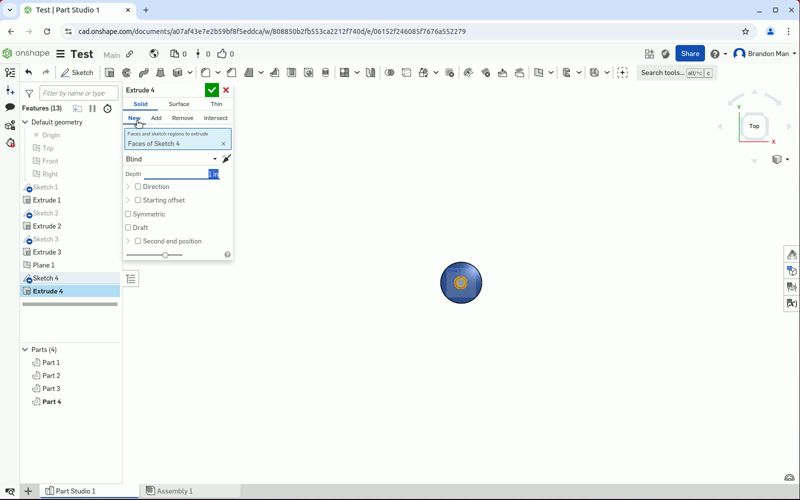
text(2.648)
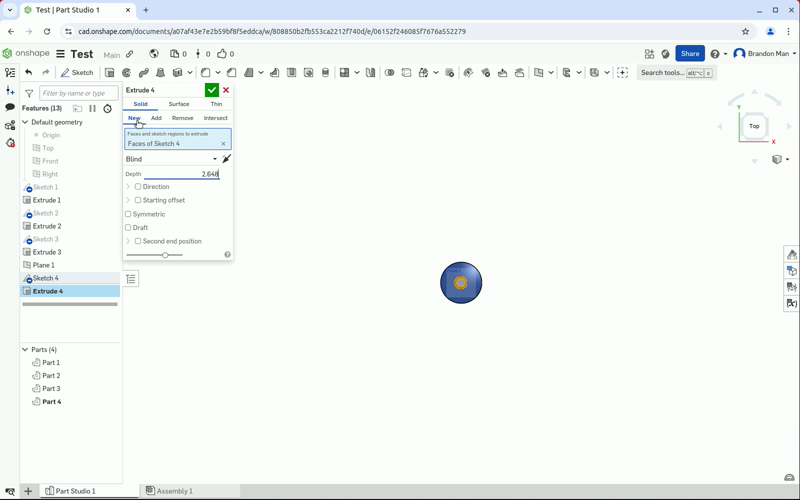
key(enter)
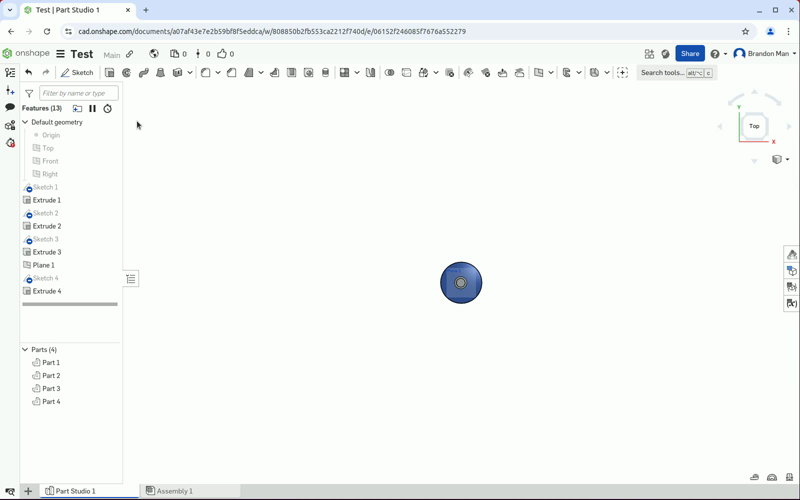
key(shift+h)
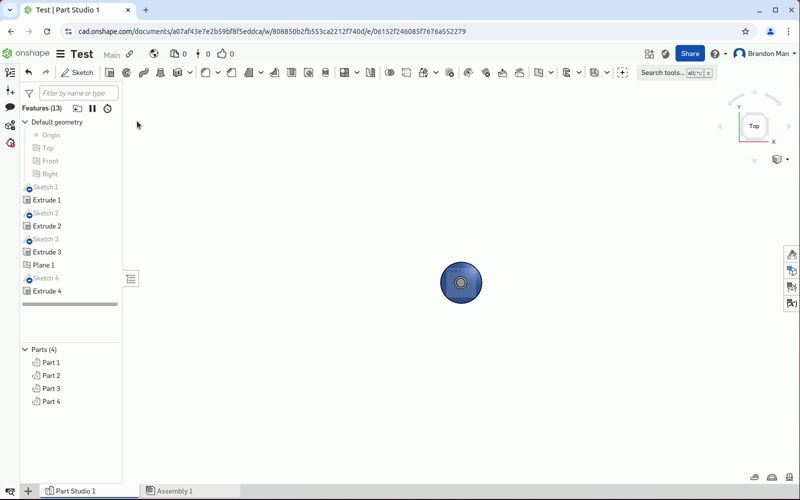
key(shift+h)
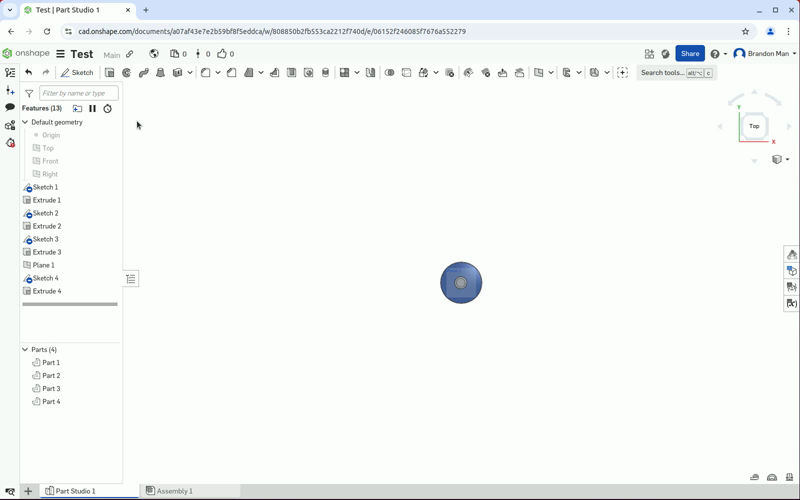
key(shift+7)
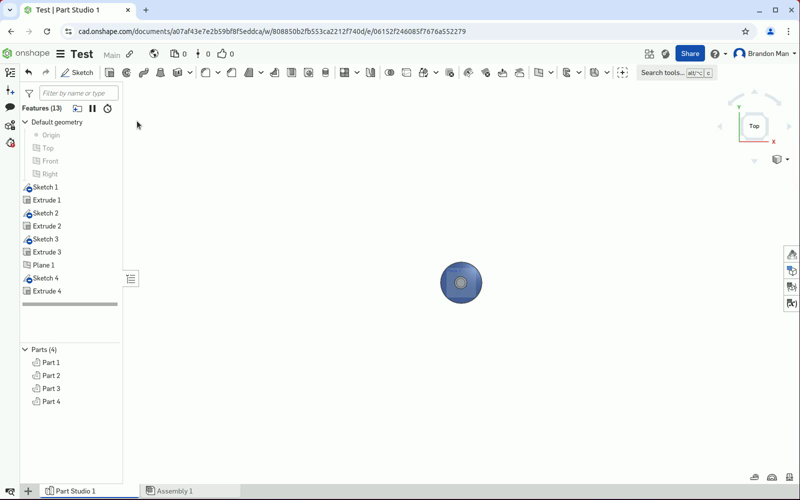
key(up, 3)
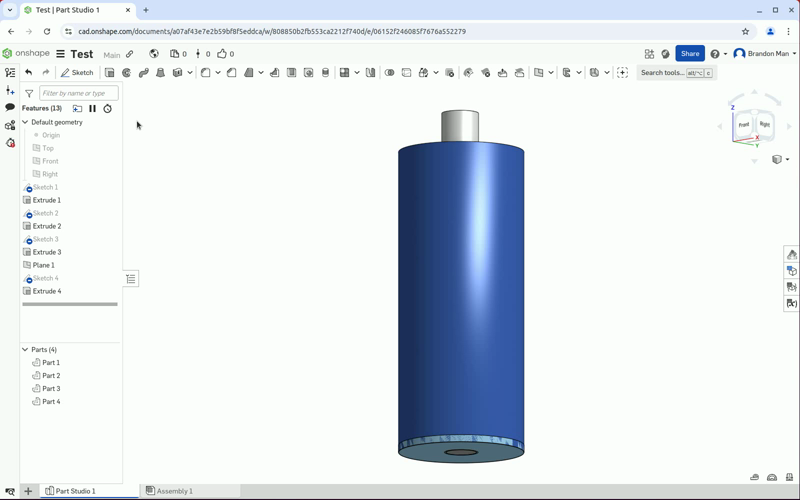
key(left, 3)
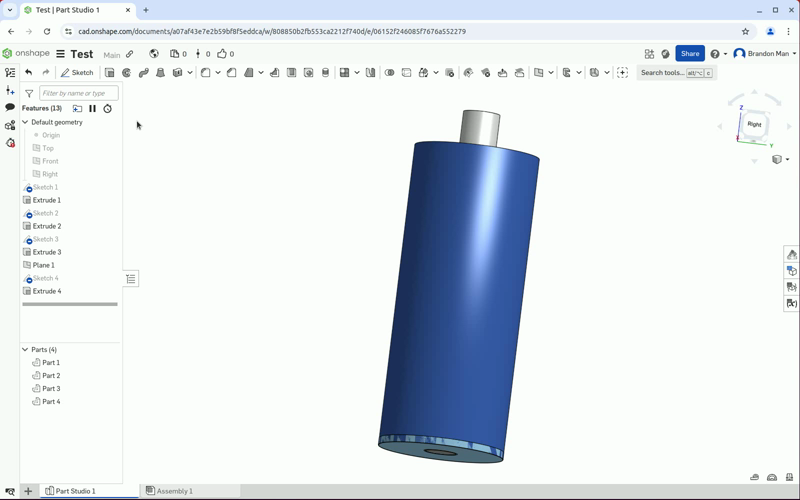
key(right, 3)
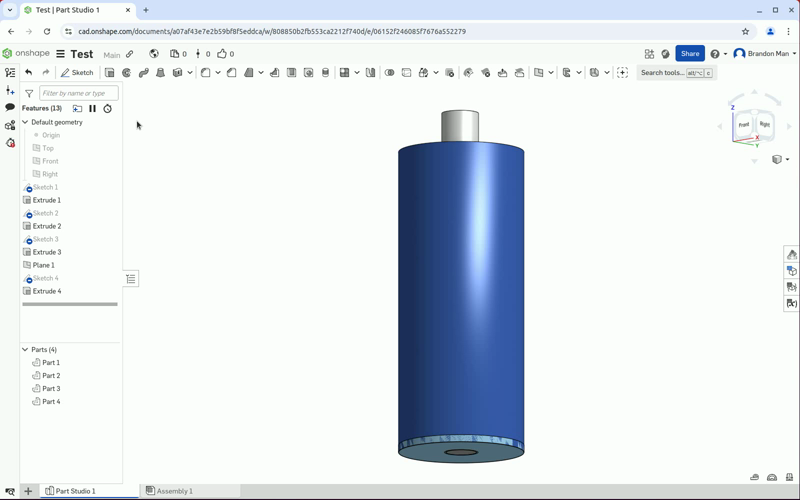
key(down, 3)
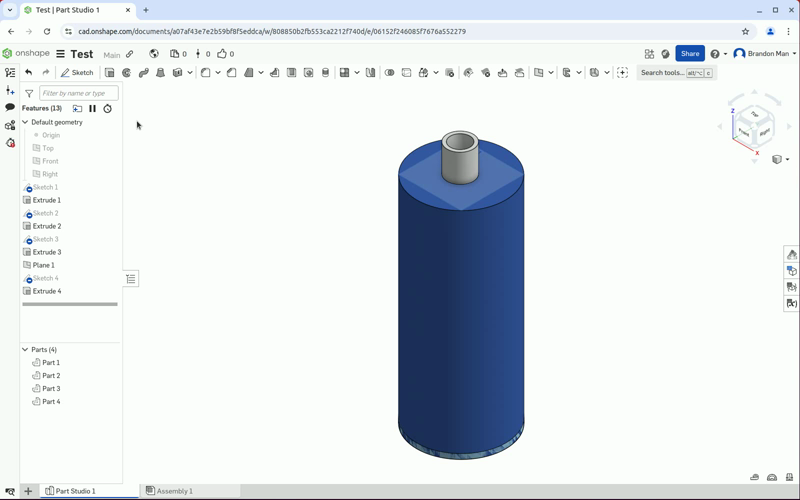
mouse_move(73, 189)
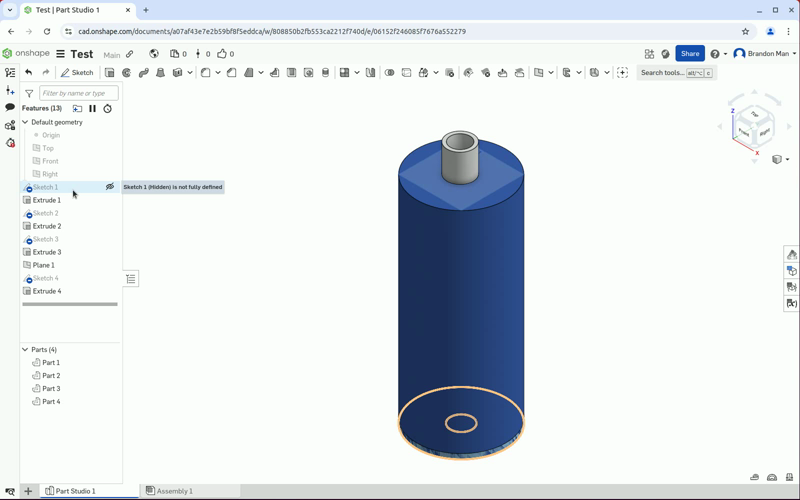
click(73, 189)